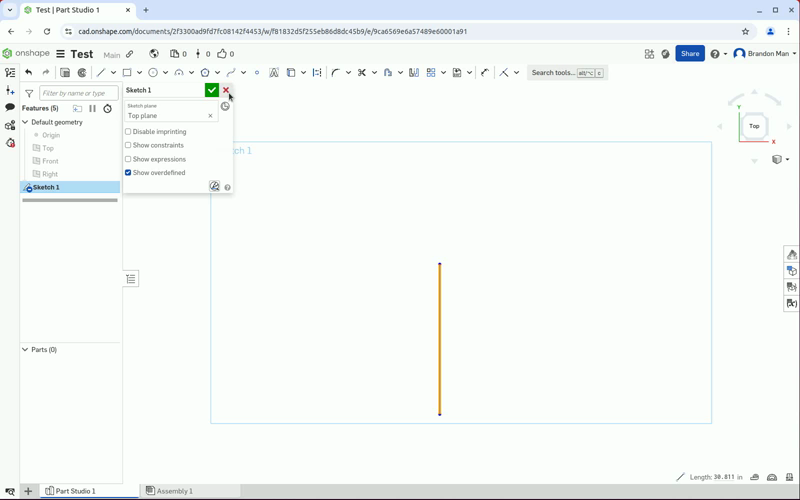
key(shift+h)
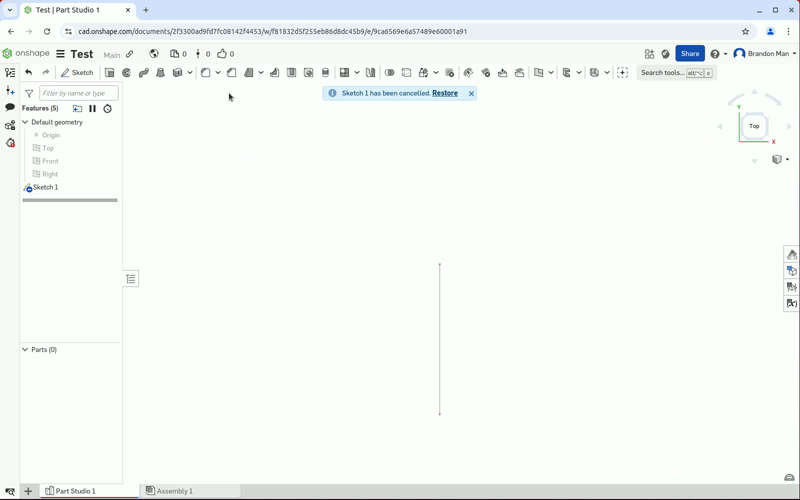
key(shift+s)
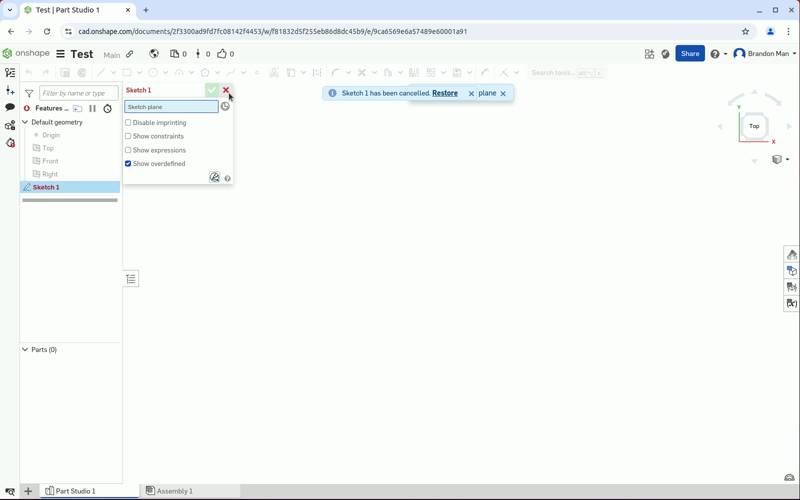
mouse_move(73, 150)
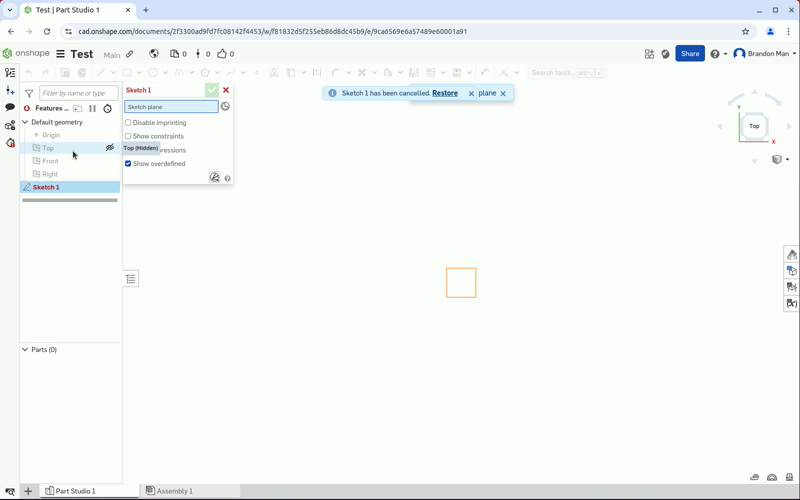
click(73, 150)
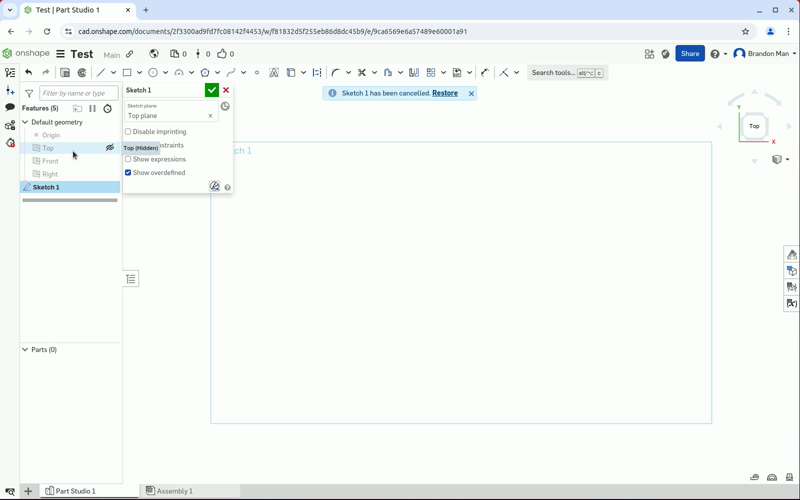
mouse_move(73, 352)
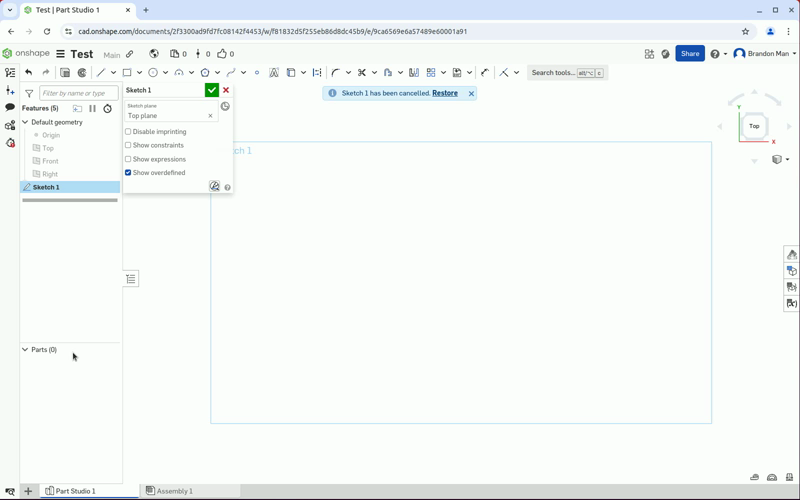
key(y)
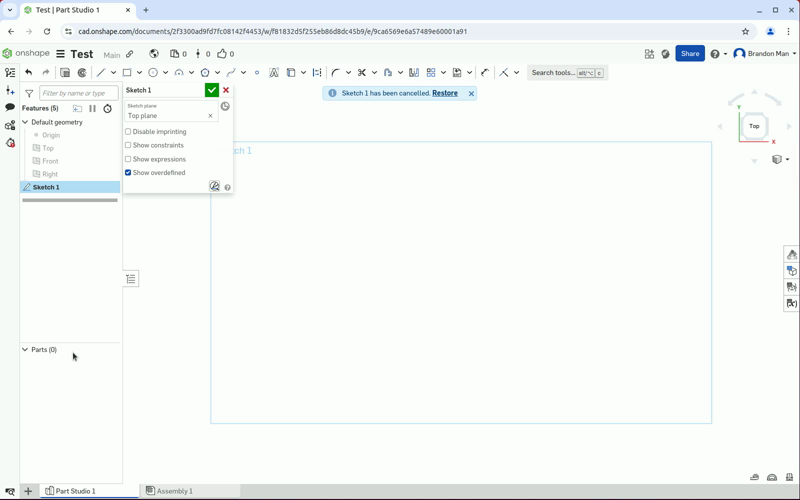
key(c)
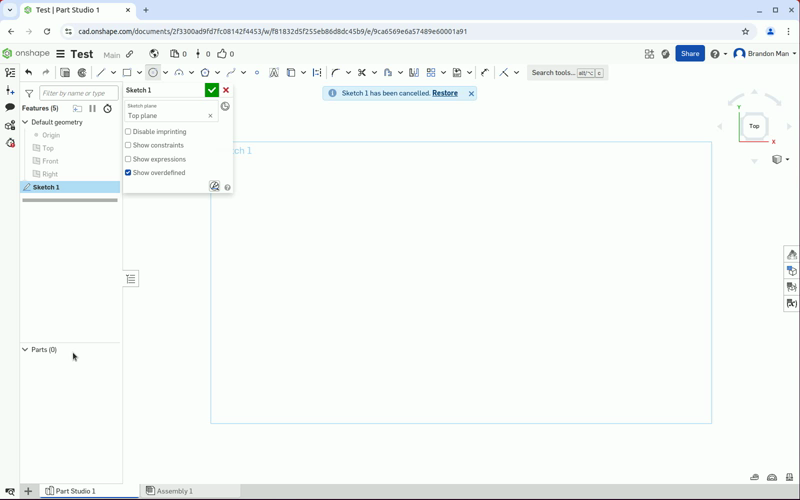
key_down(shift)
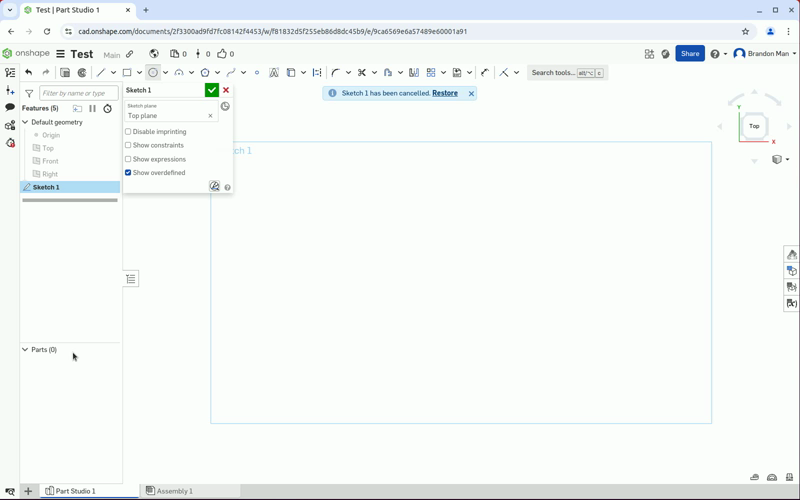
mouse_move(376, 197)
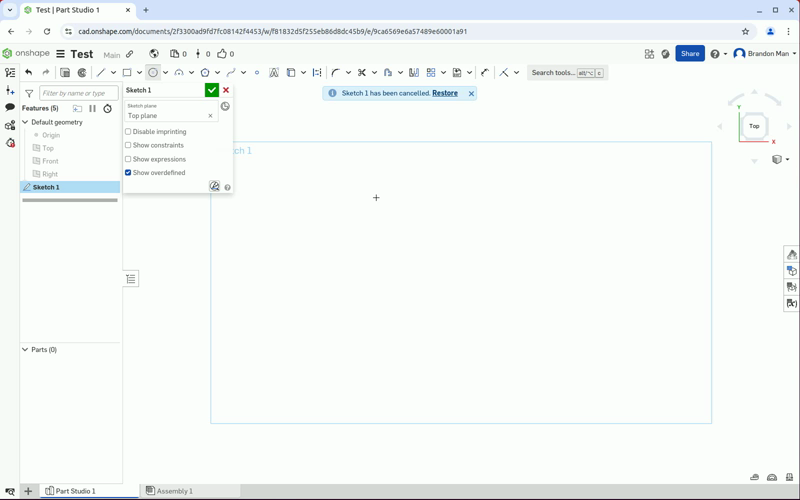
click(376, 197)
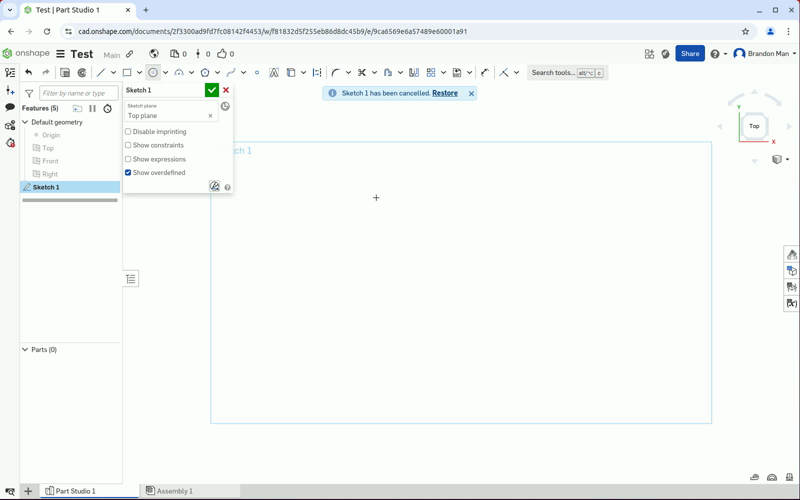
key_up(shift)
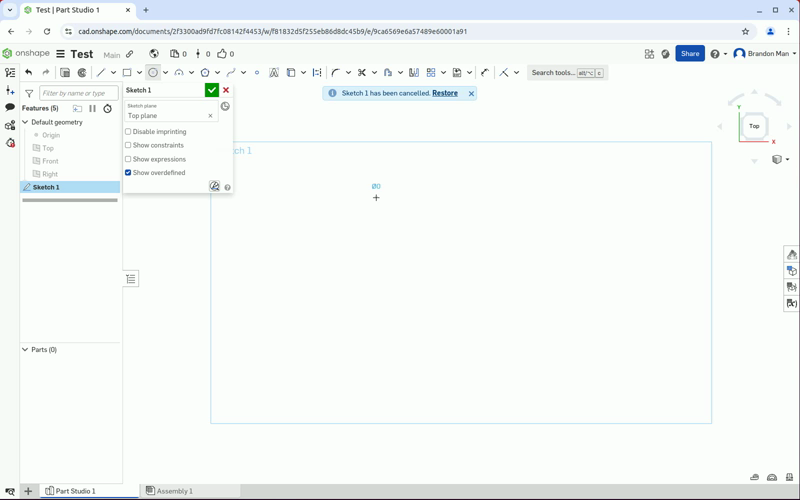
mouse_move(404, 197)
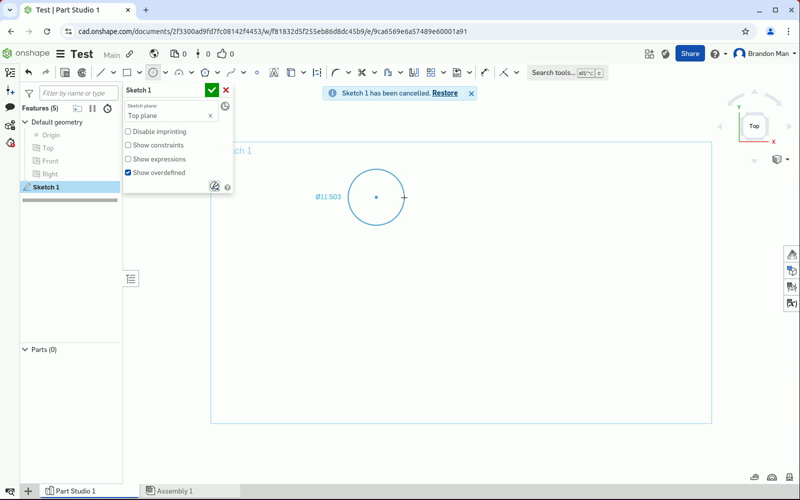
click(404, 197)
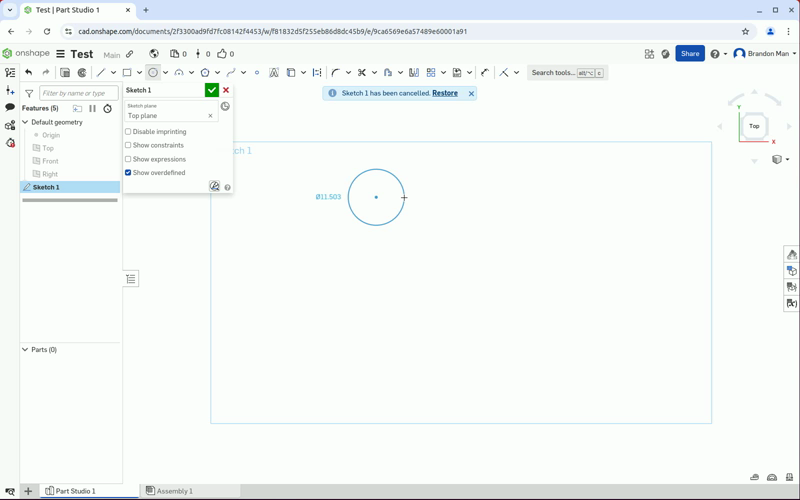
key(esc)
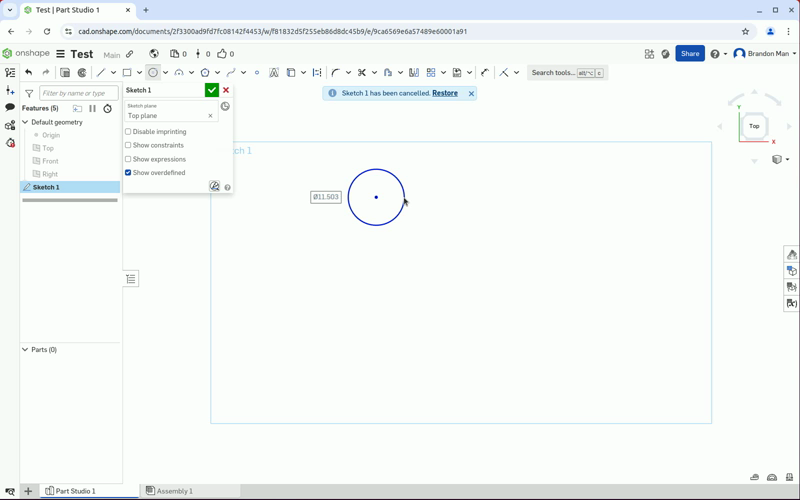
key(c)
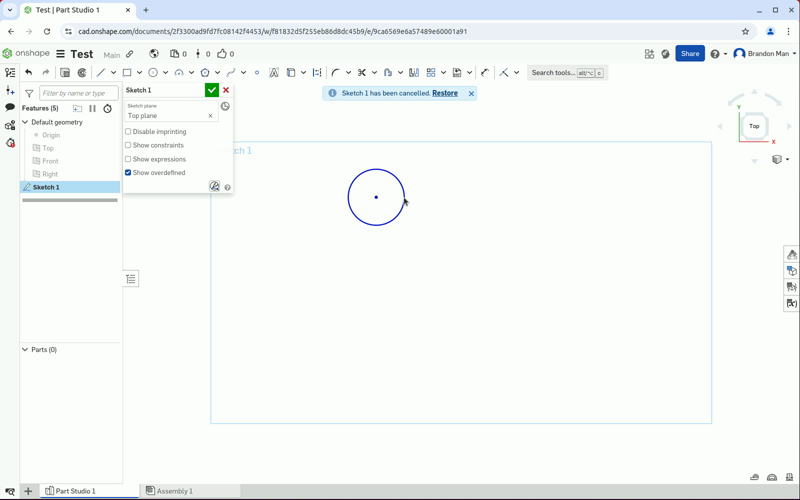
key_down(shift)
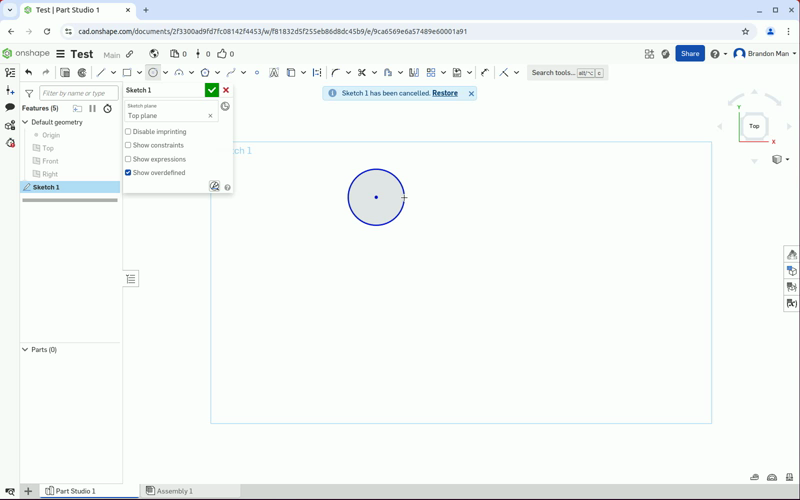
mouse_move(376, 197)
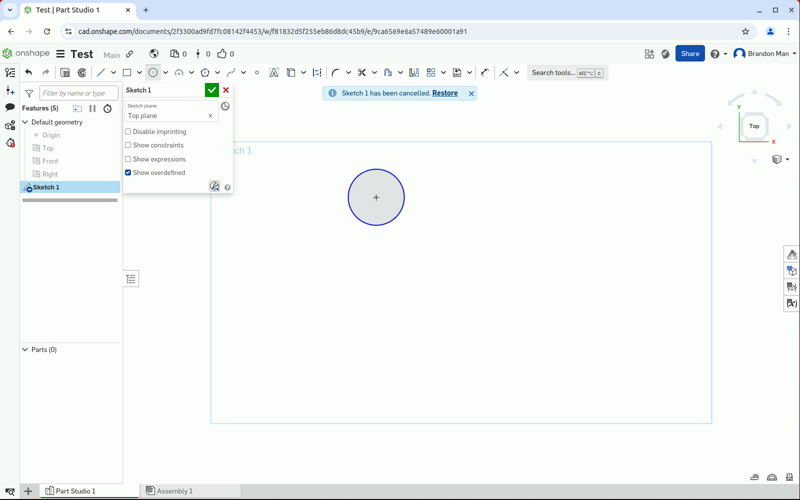
click(376, 197)
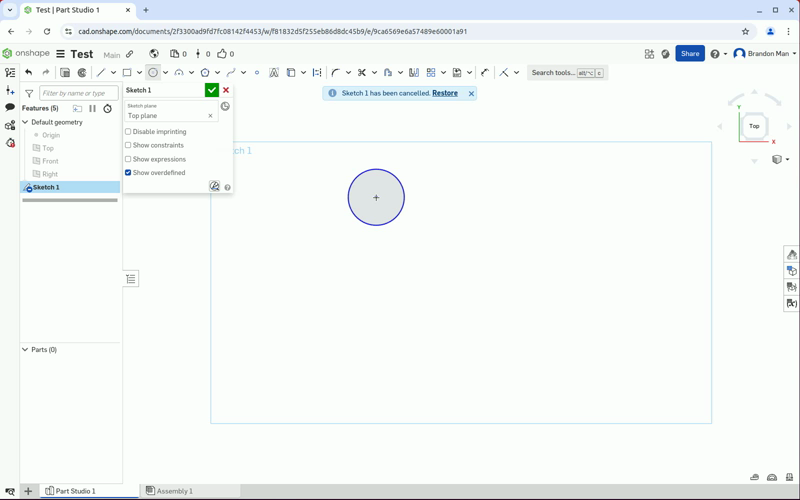
key_up(shift)
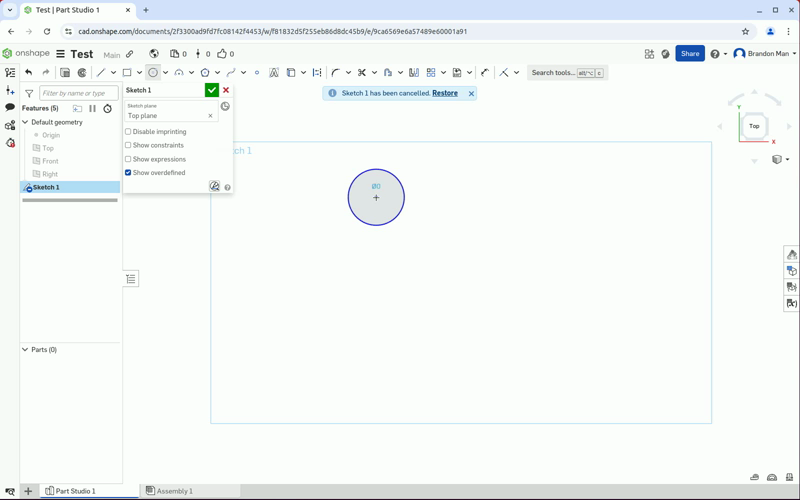
mouse_move(386, 197)
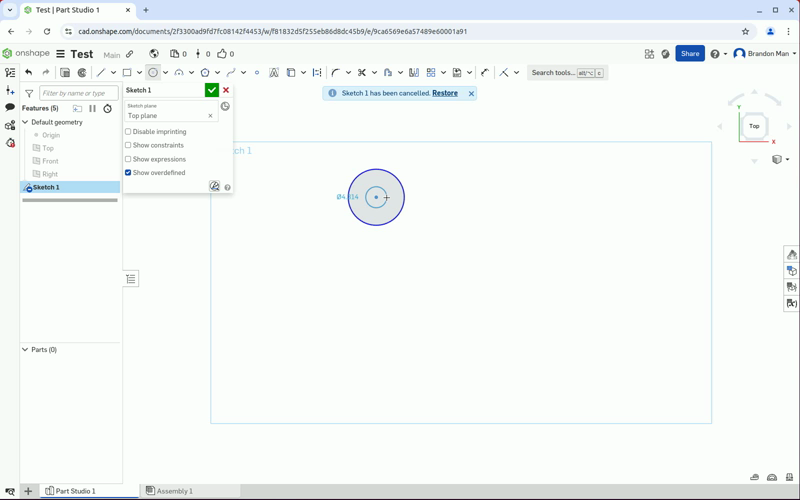
click(386, 197)
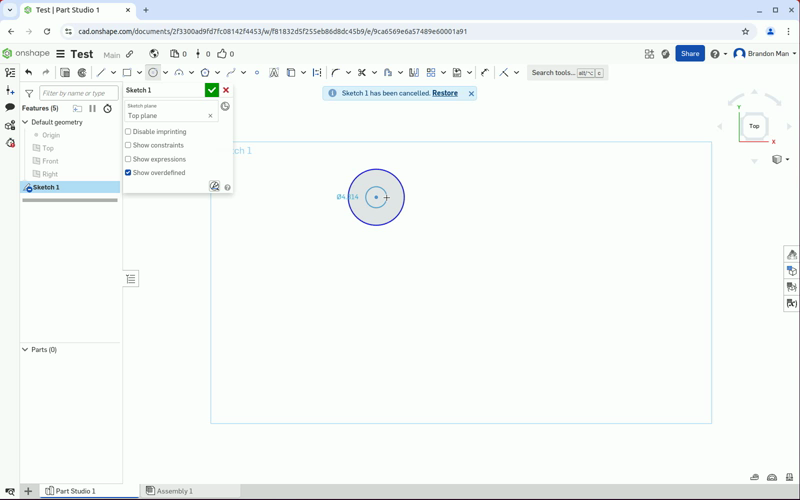
key(esc)
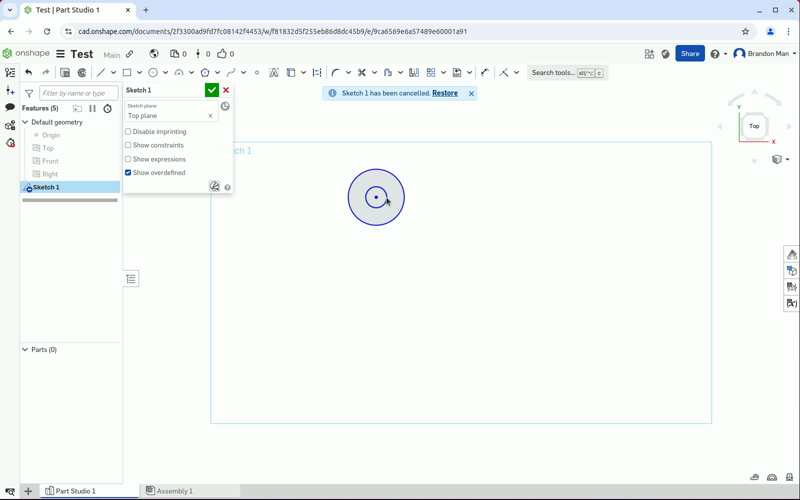
mouse_move(357, 191)
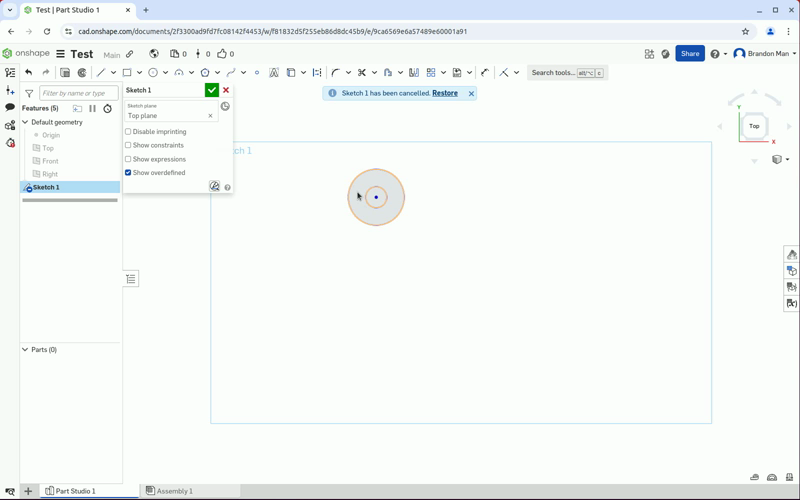
click(357, 191)
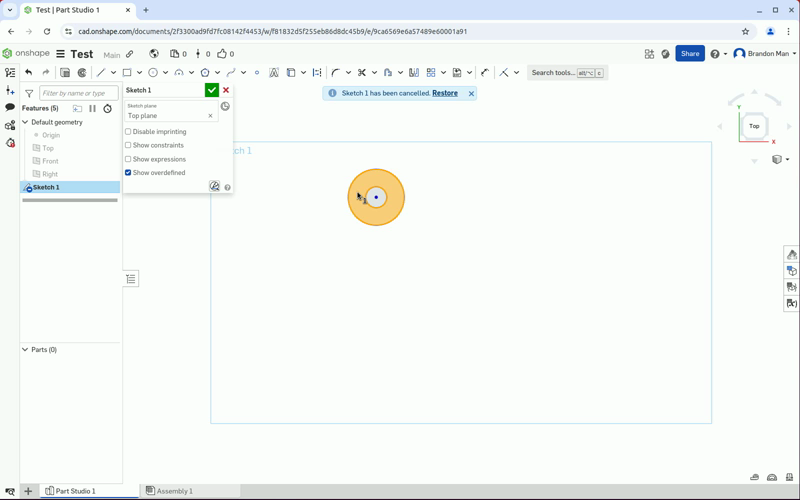
mouse_move(73, 352)
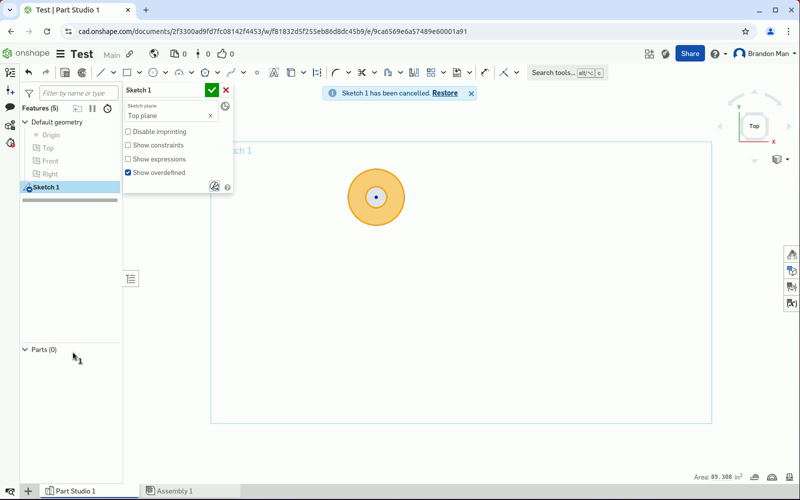
key(shift+y)
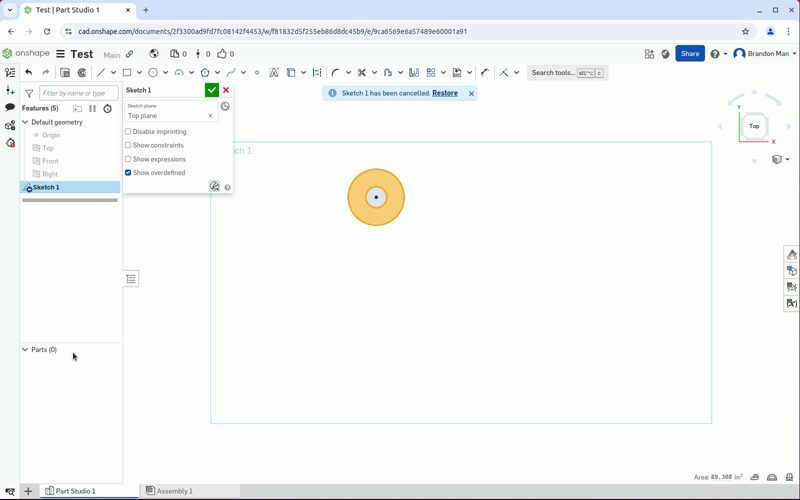
key(shift+e)
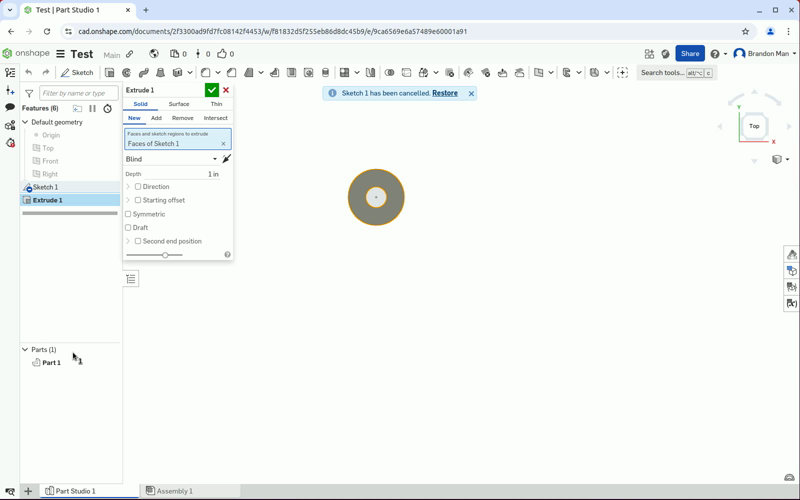
mouse_move(143, 106)
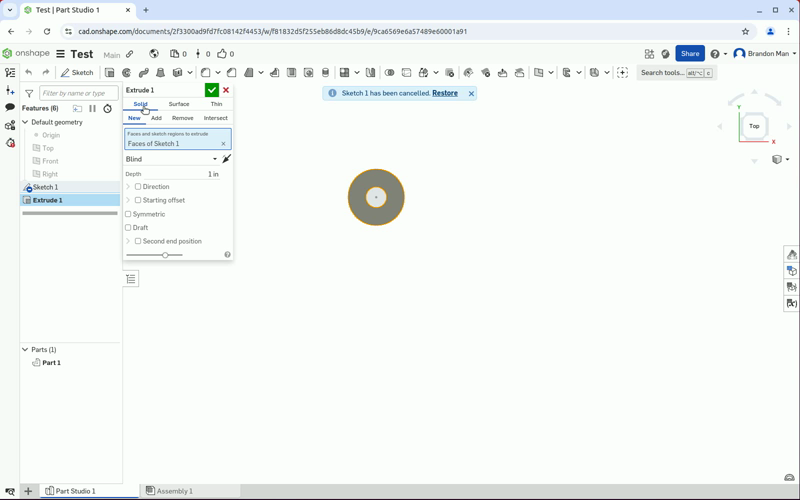
click(143, 106)
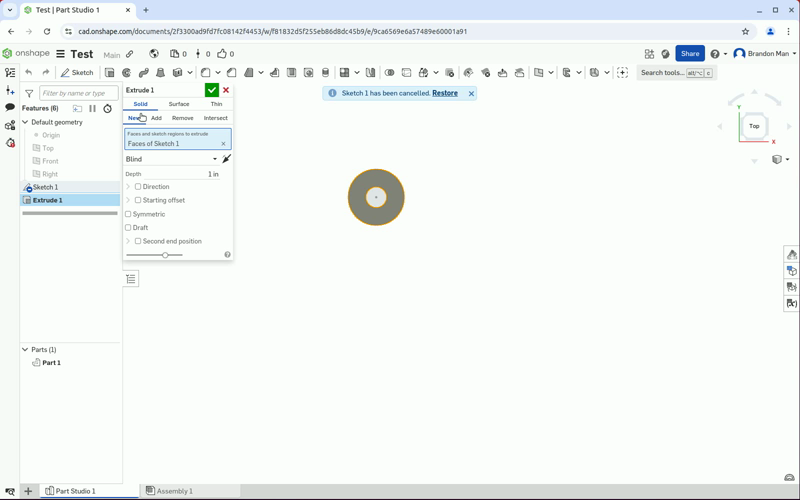
mouse_move(137, 120)
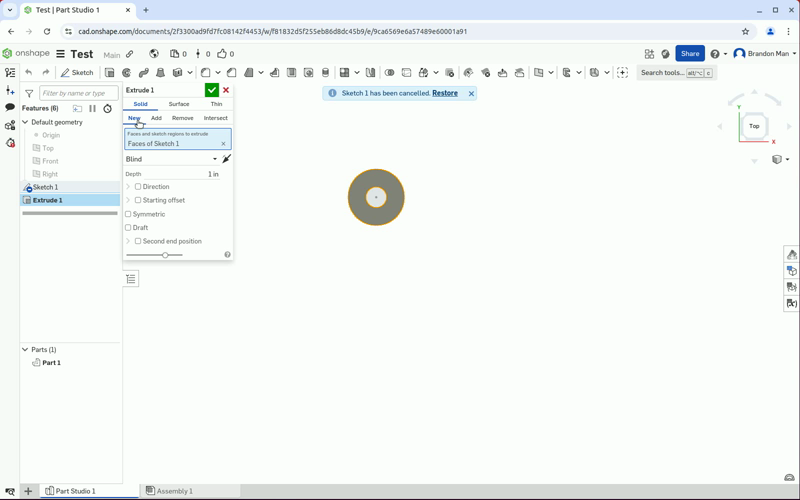
click(137, 120)
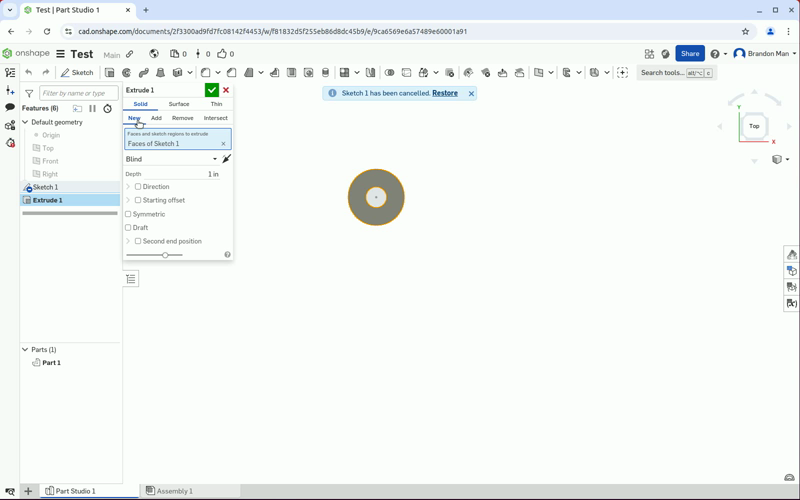
key(tab, 4)
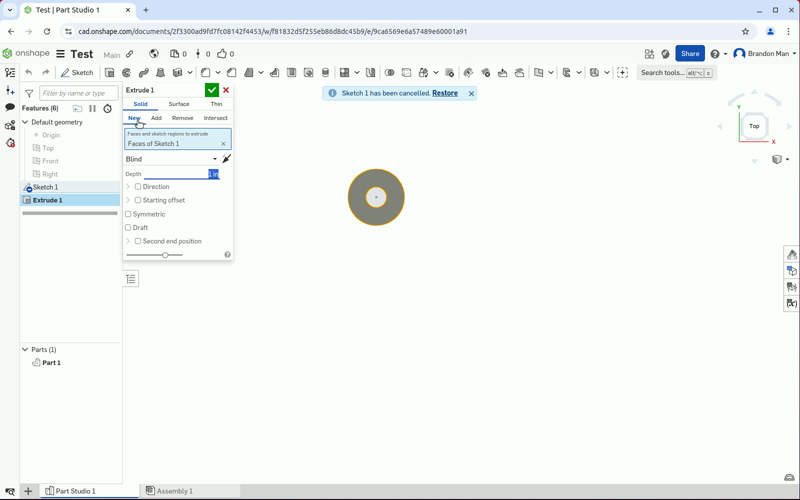
text(1.204)
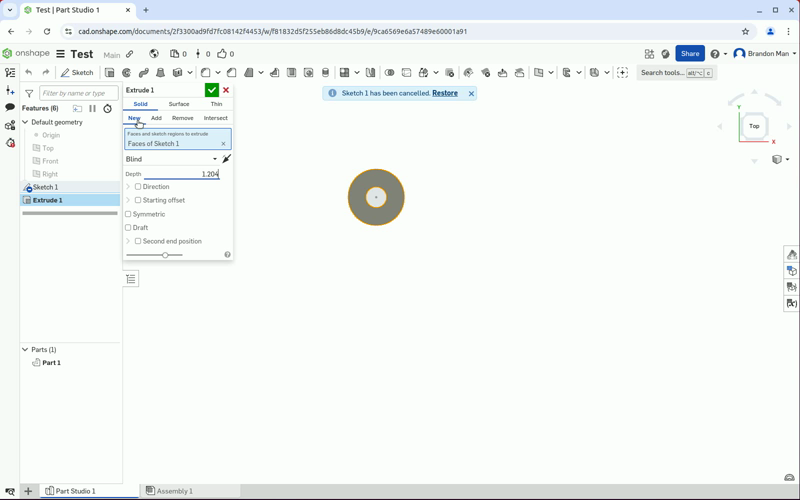
key(enter)
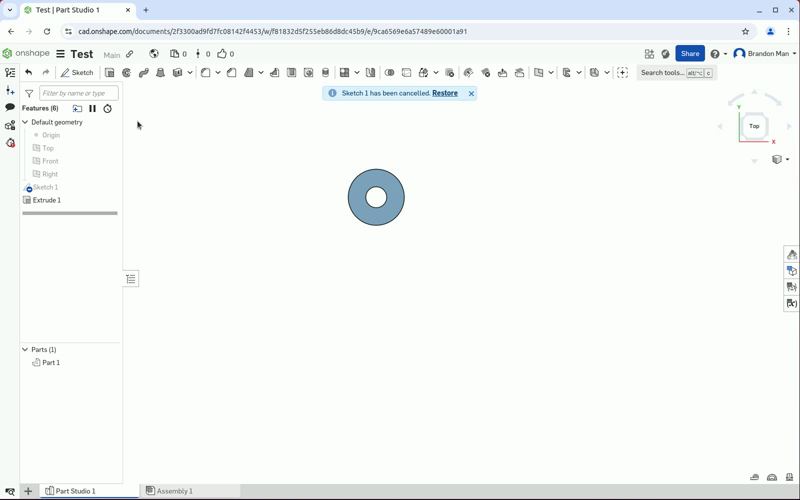
key(shift+h)
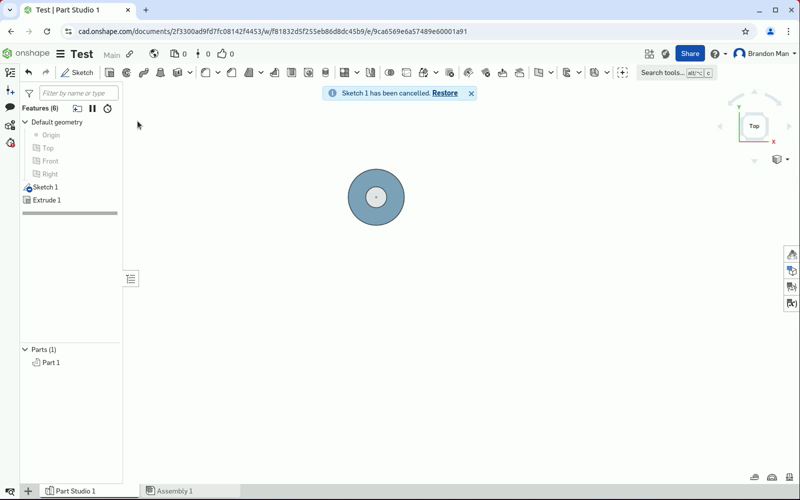
key(shift+h)
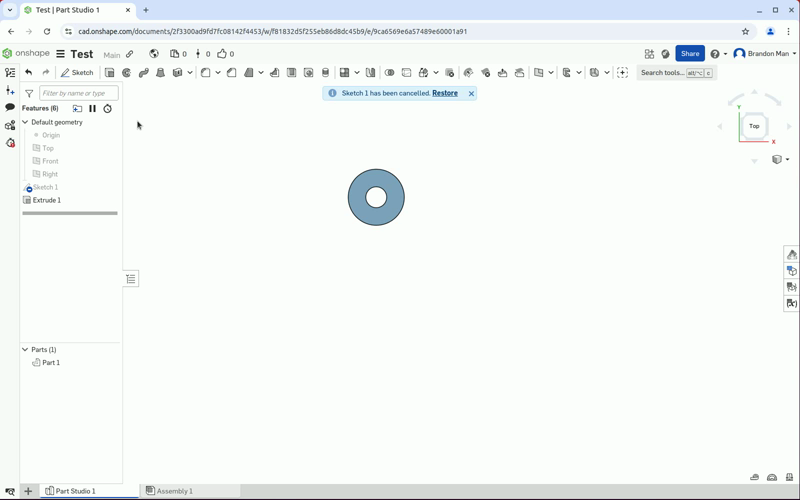
mouse_move(73, 189)
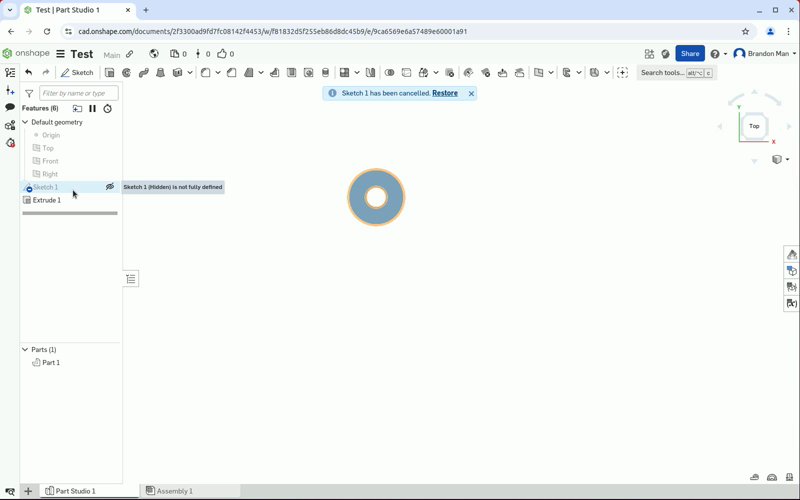
click(73, 189)
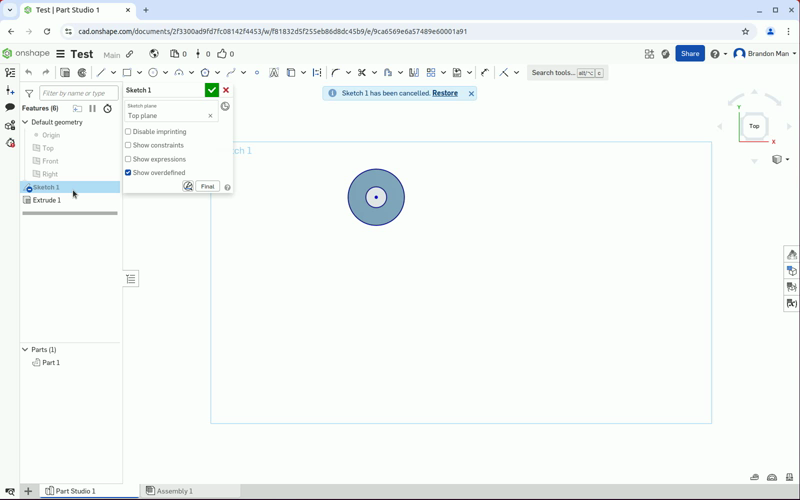
mouse_move(229, 92)
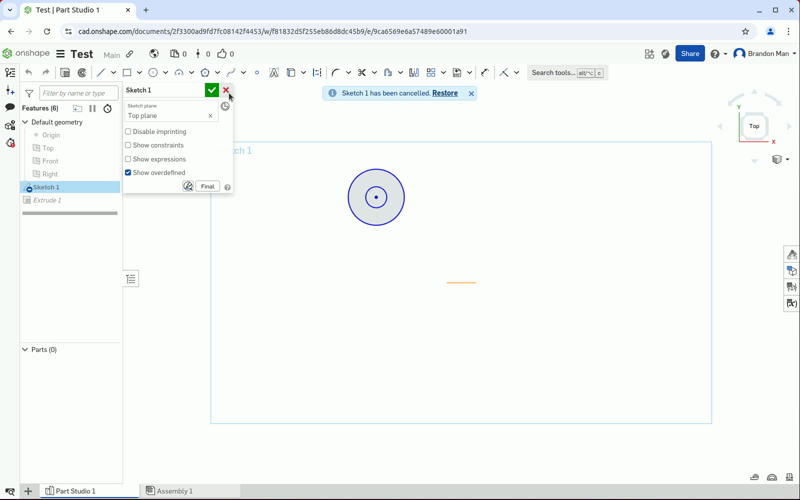
click(229, 92)
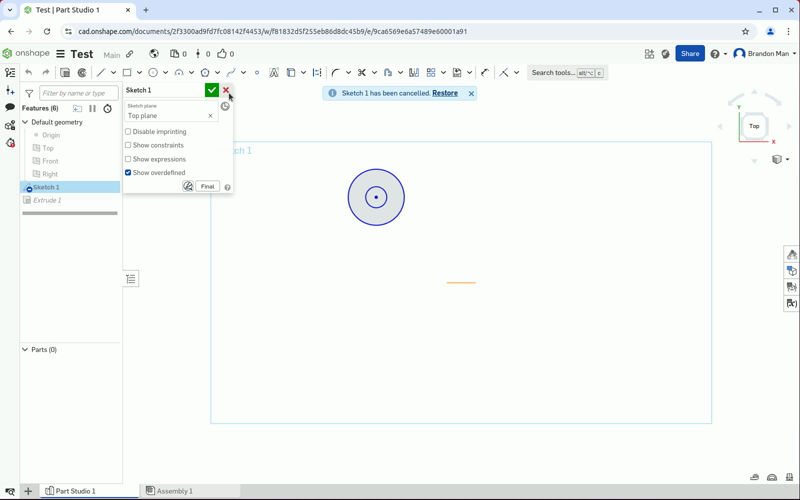
key(shift+s)
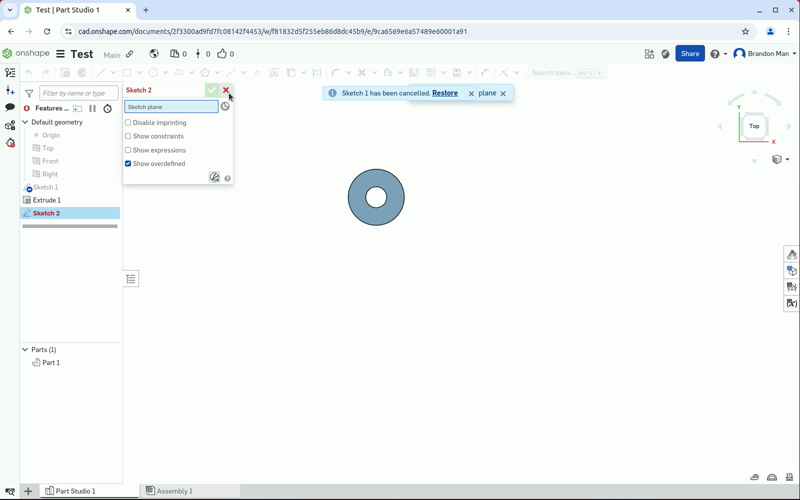
mouse_move(73, 150)
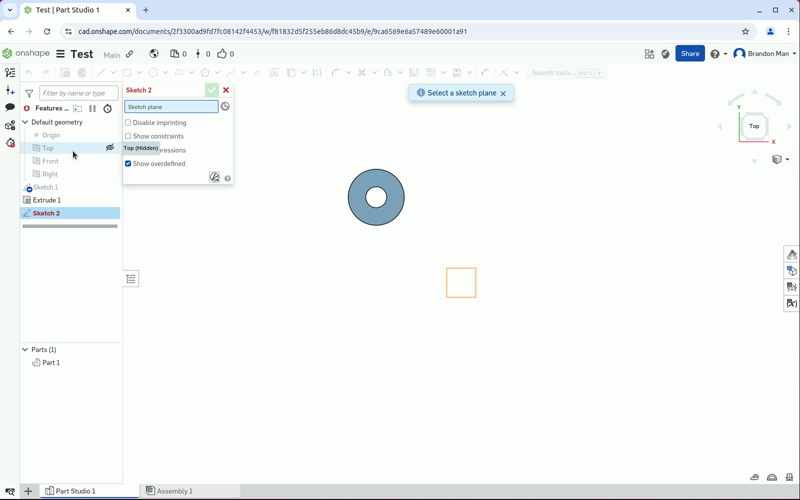
click(73, 150)
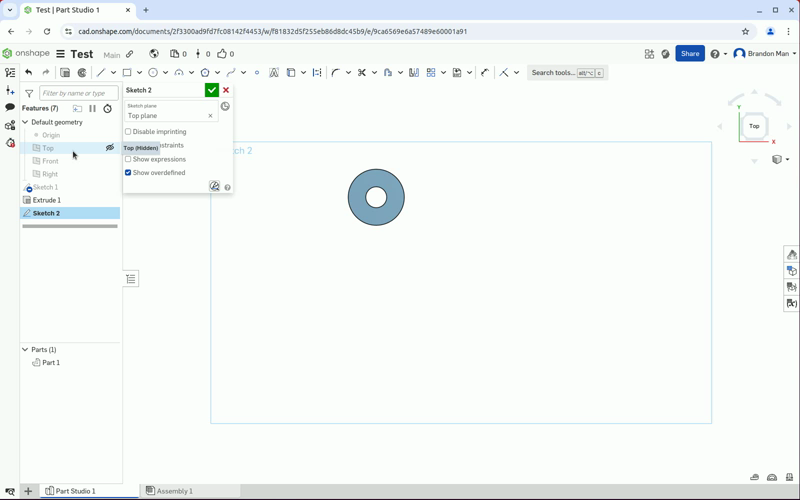
mouse_move(73, 352)
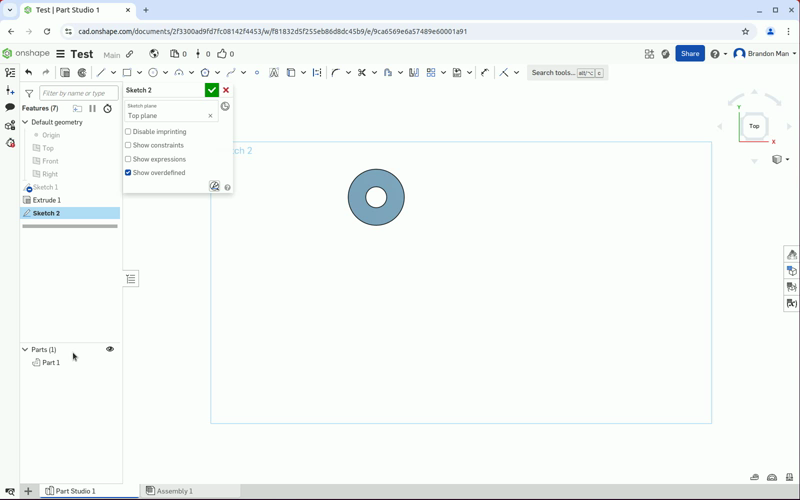
key(y)
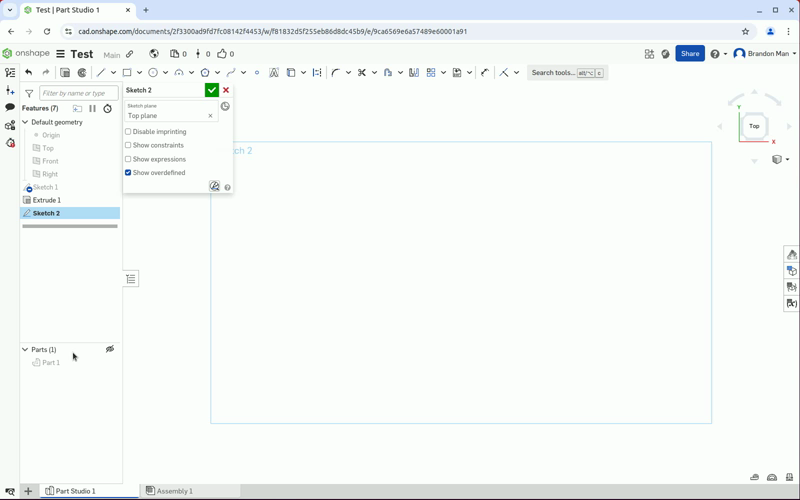
key(a)
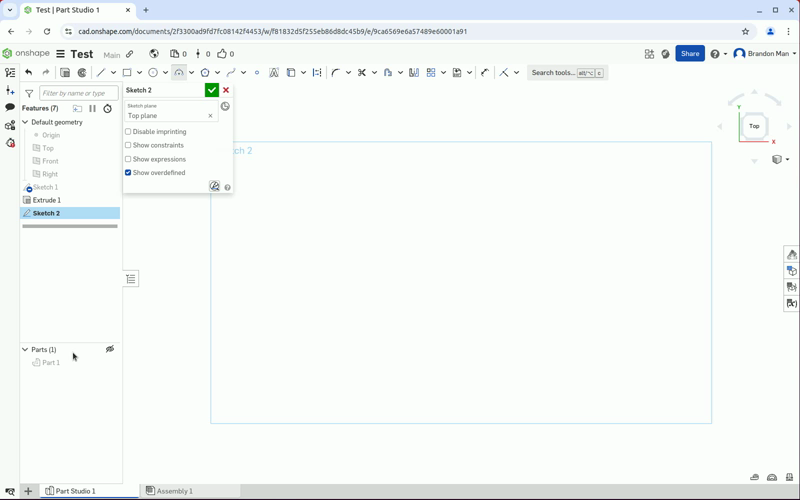
key_down(shift)
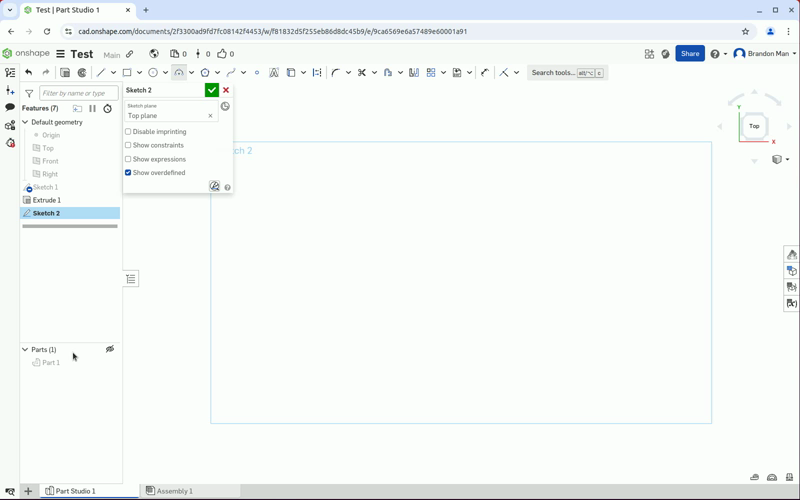
mouse_move(348, 368)
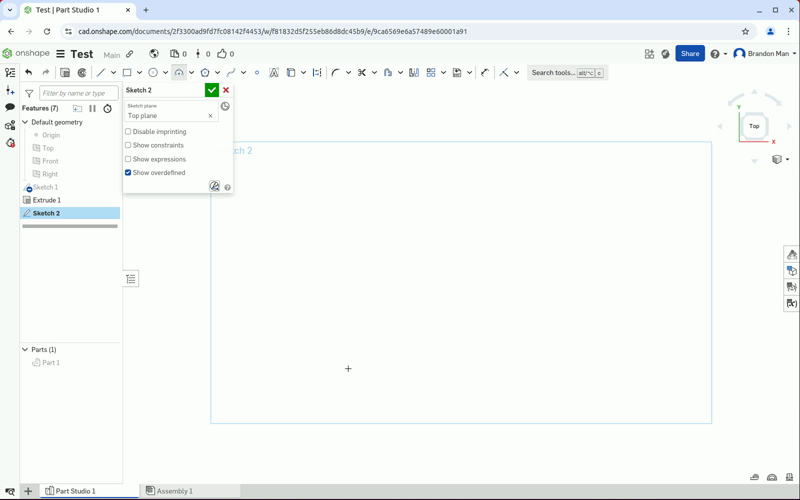
click(348, 368)
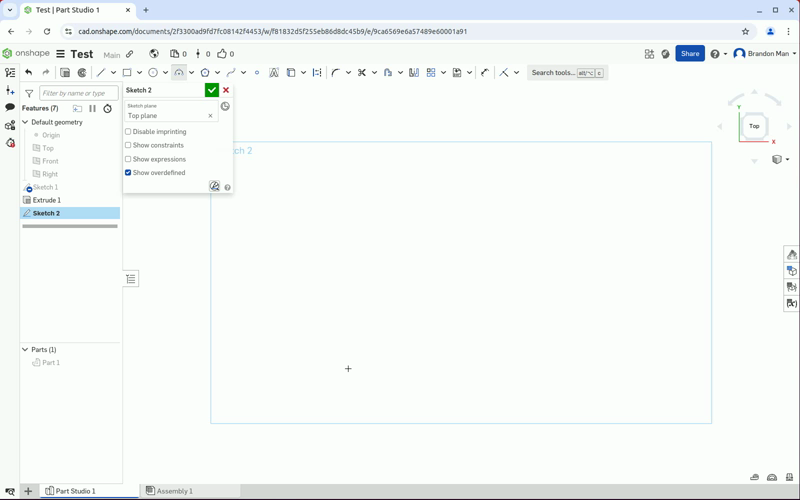
key_up(shift)
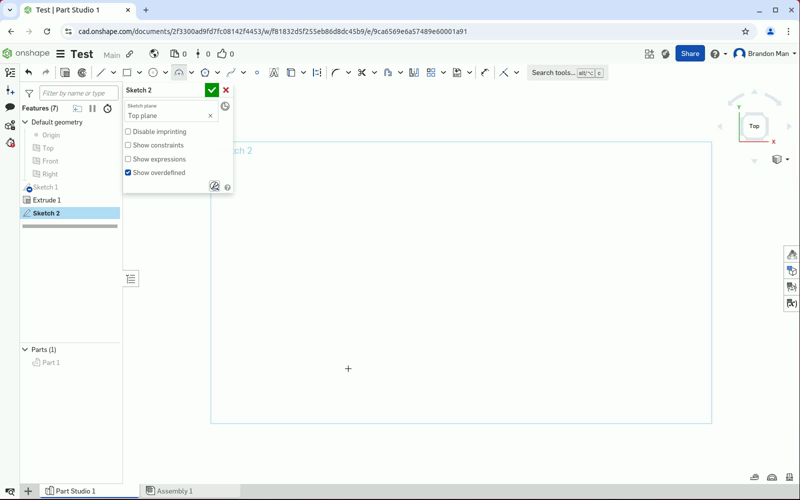
key_down(shift)
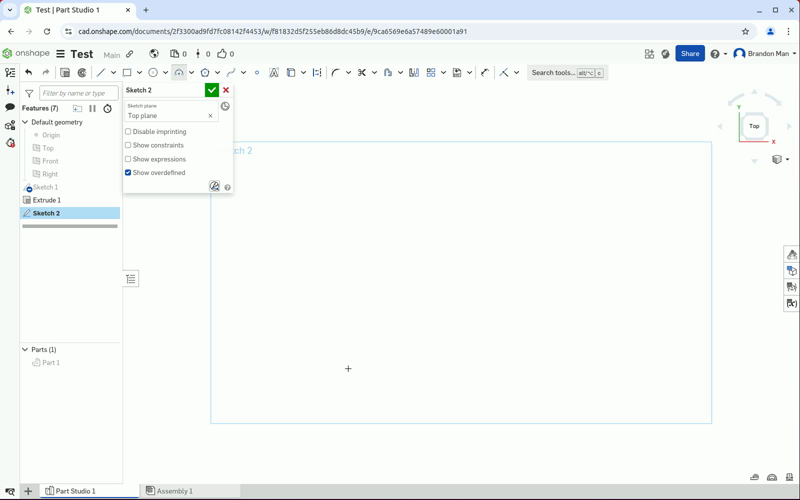
mouse_move(391, 389)
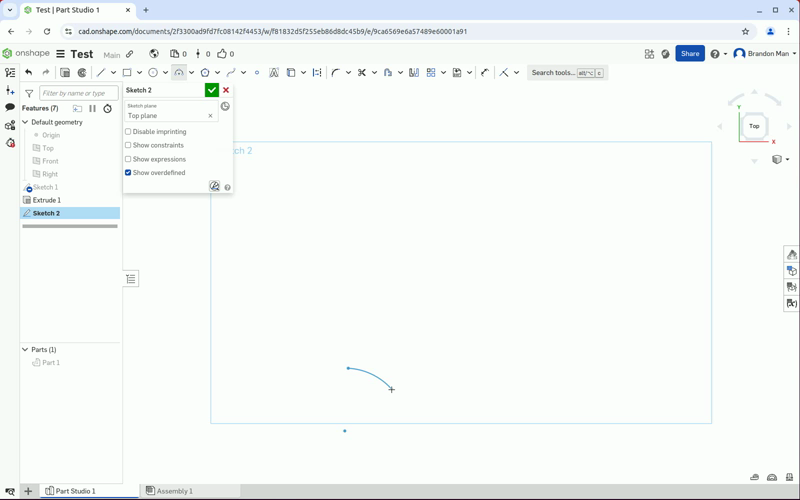
click(391, 389)
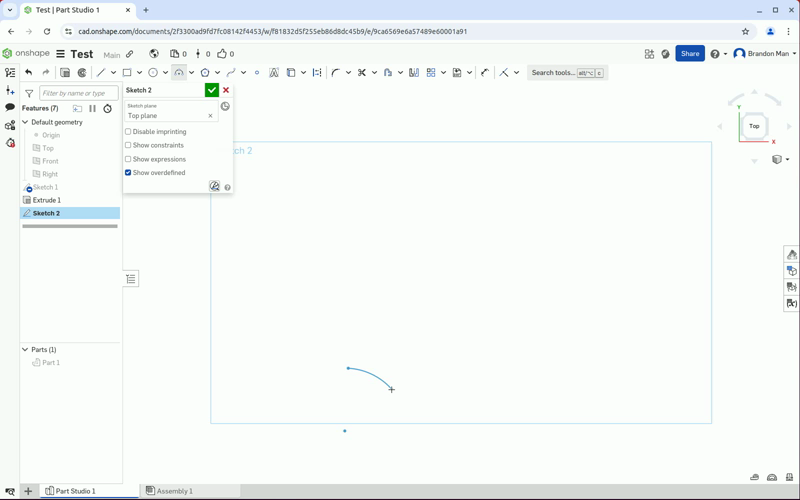
mouse_move(386, 344)
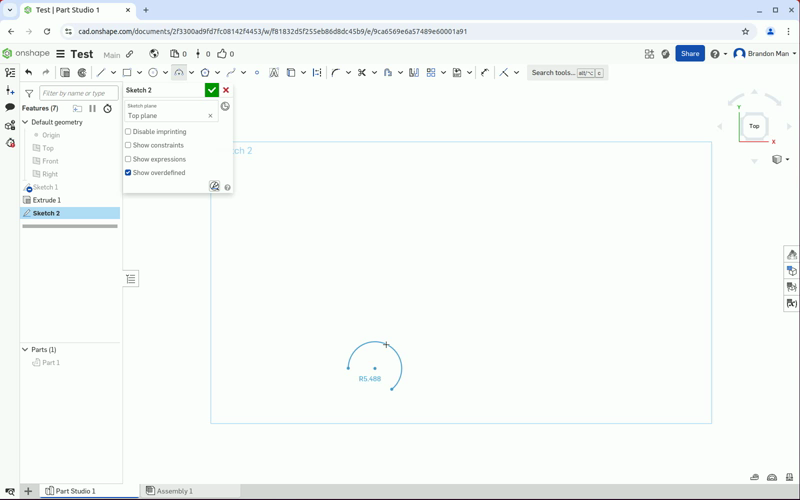
click(386, 344)
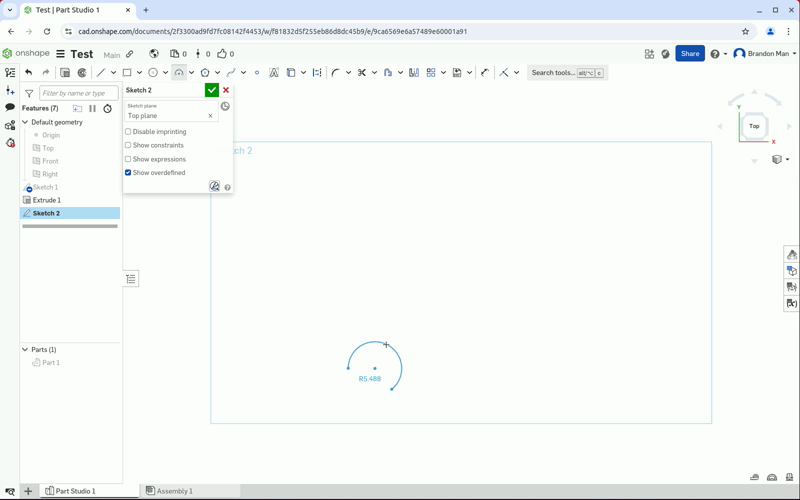
key_up(shift)
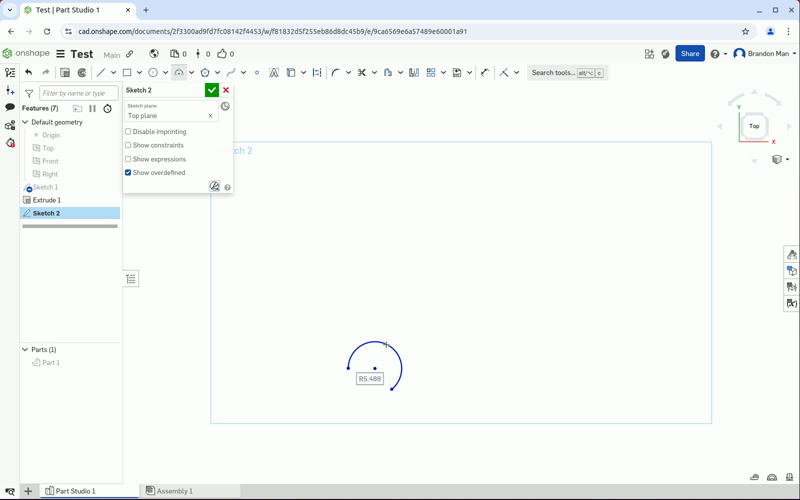
mouse_move(391, 389)
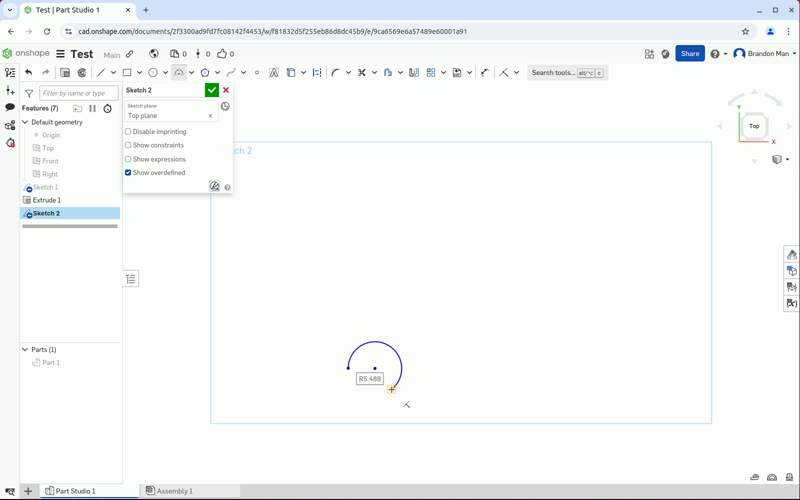
click(391, 389)
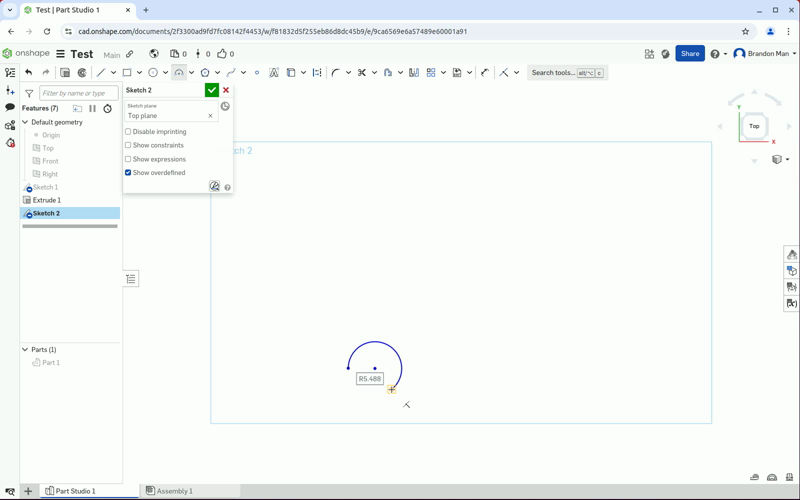
key_down(shift)
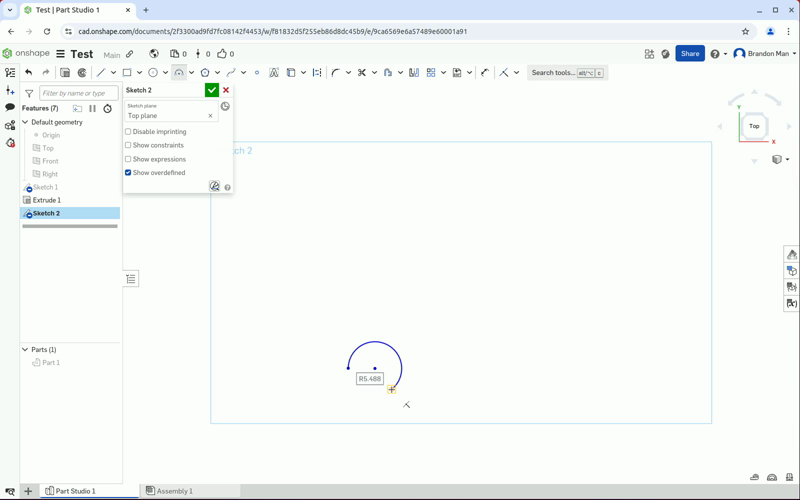
mouse_move(405, 318)
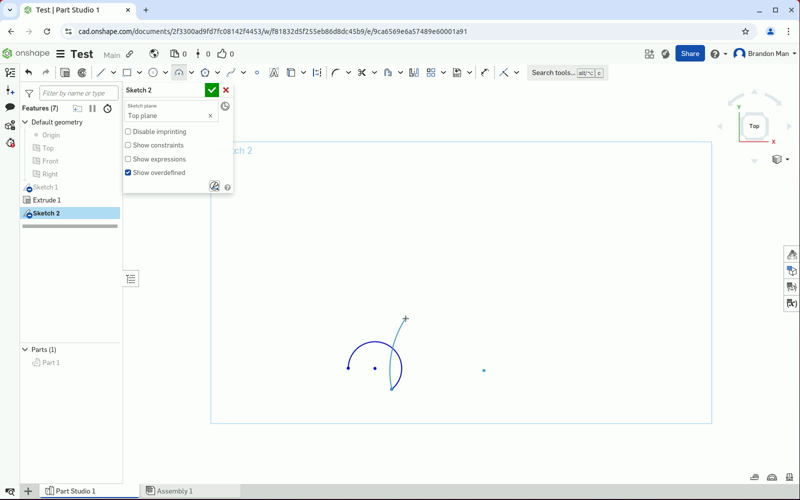
click(405, 318)
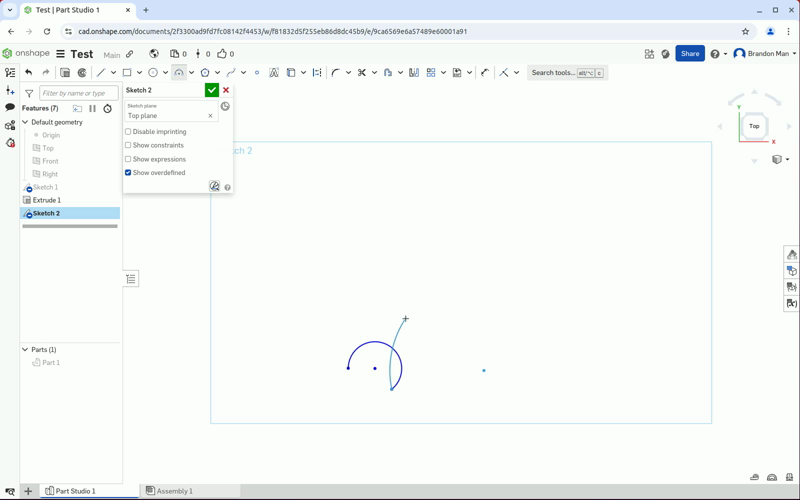
mouse_move(412, 356)
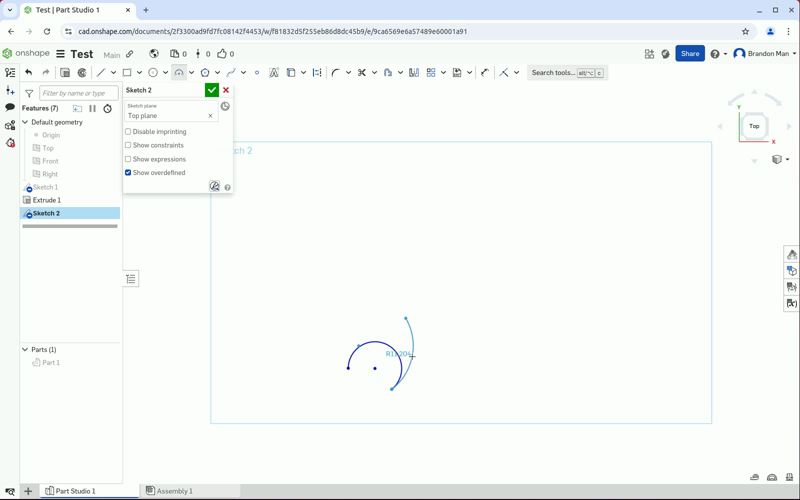
click(412, 356)
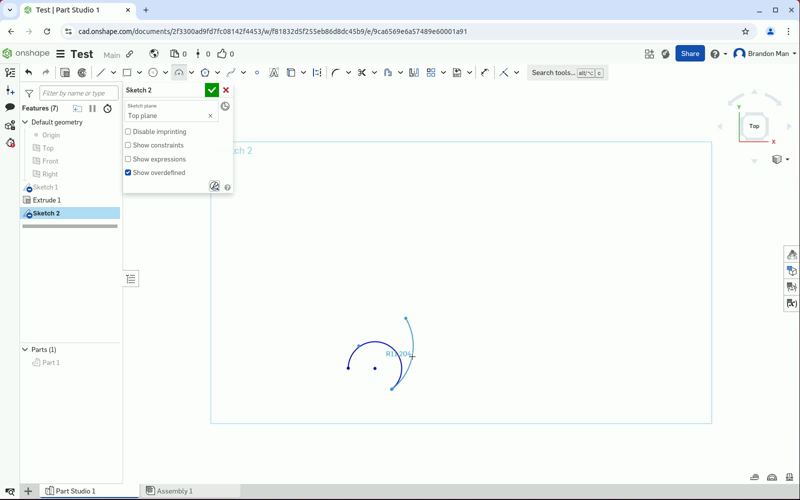
key_up(shift)
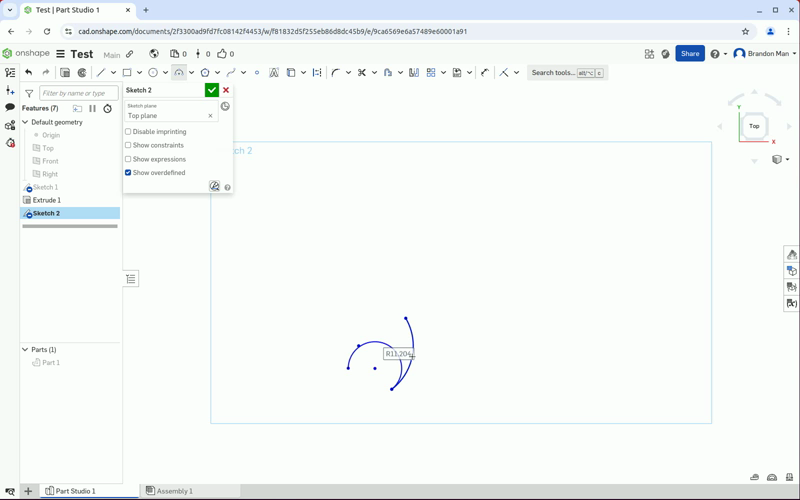
mouse_move(405, 318)
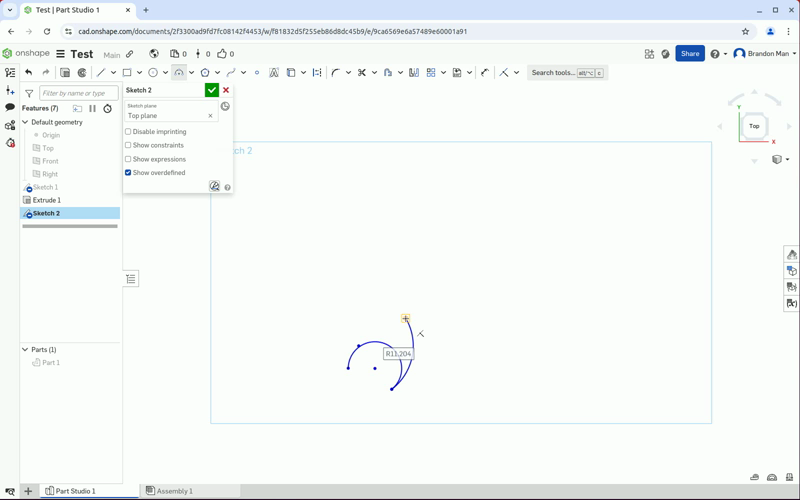
click(405, 318)
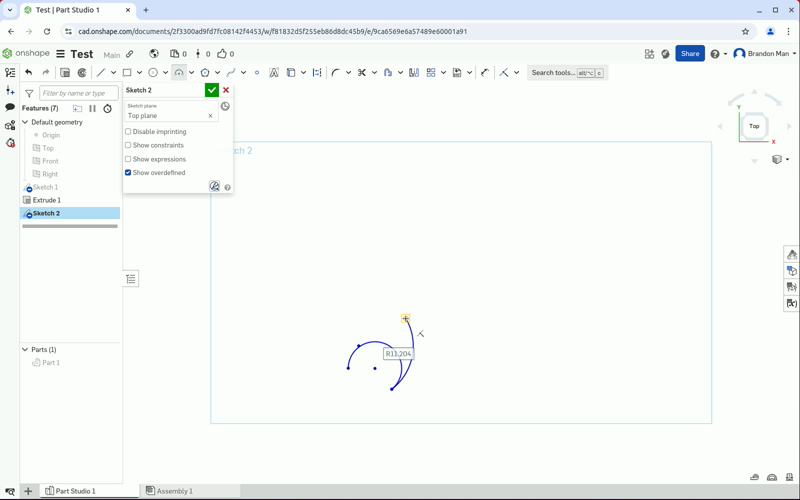
key_down(shift)
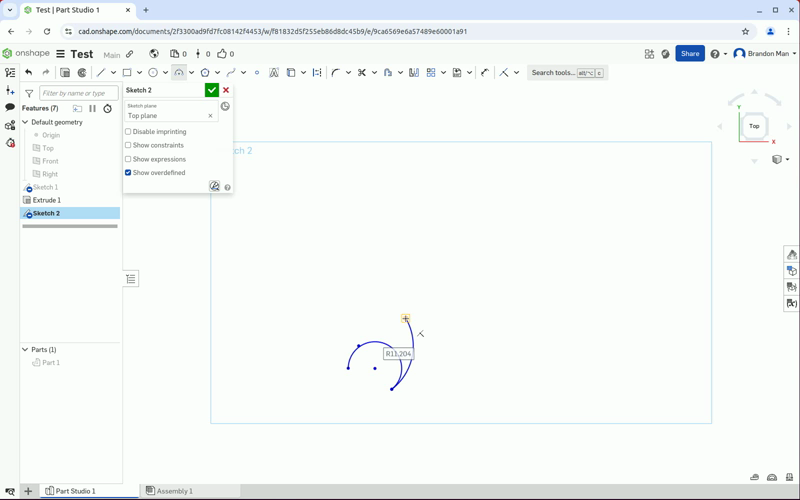
mouse_move(495, 228)
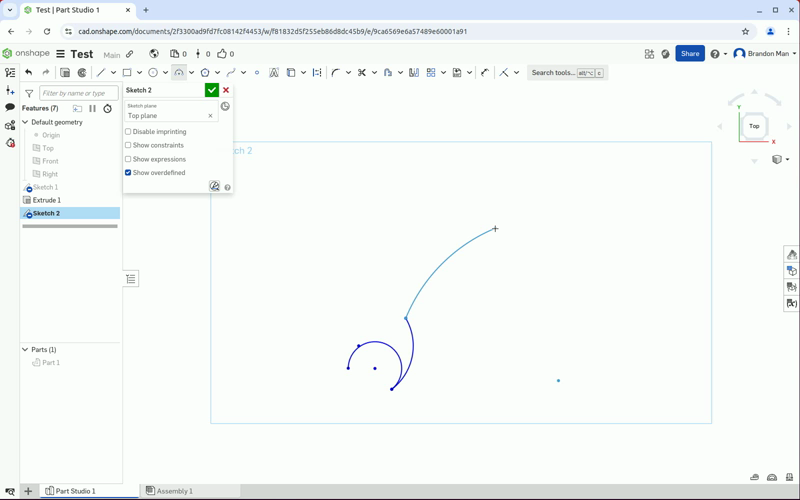
click(495, 228)
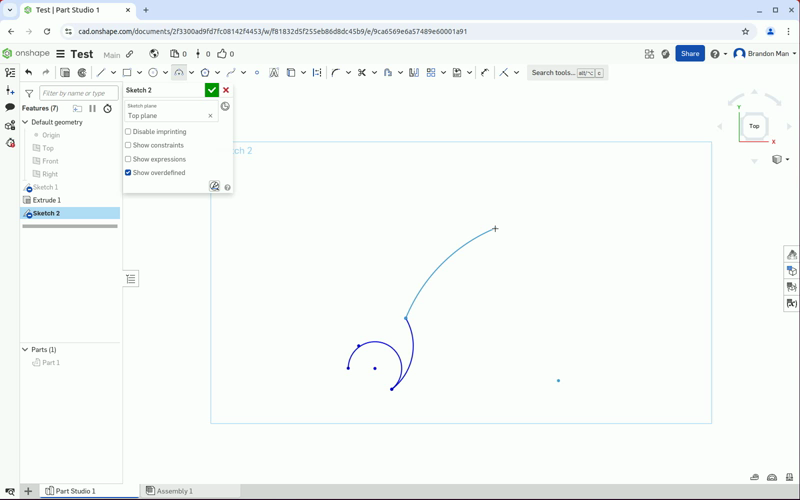
mouse_move(415, 237)
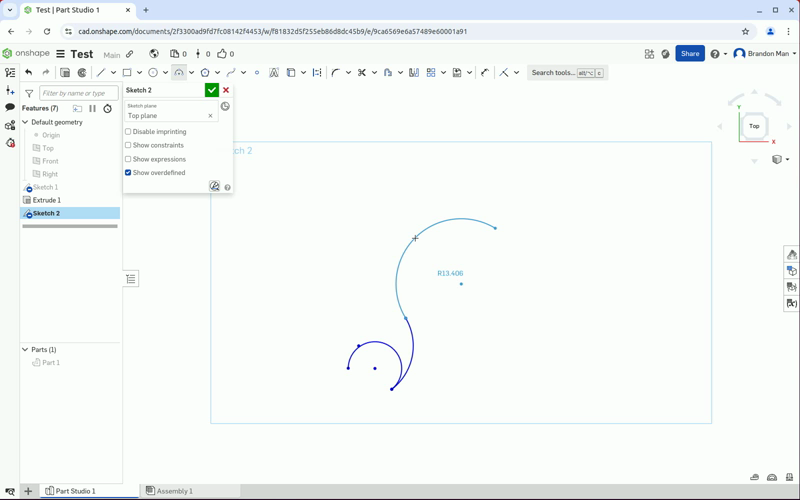
click(415, 237)
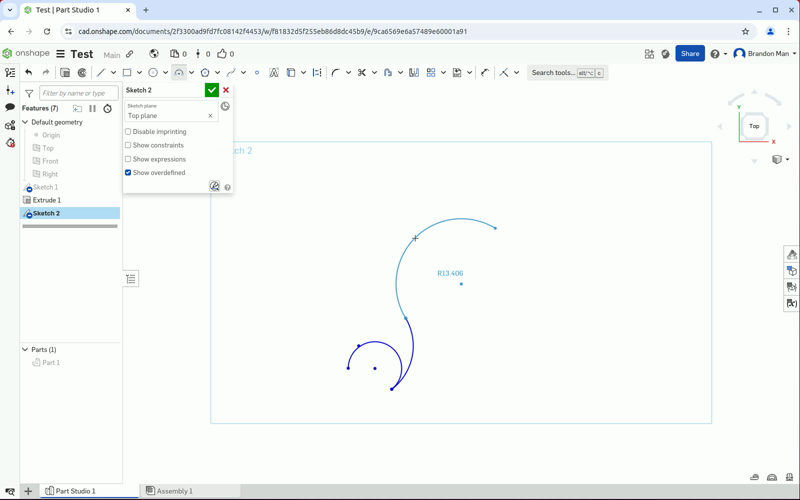
key_up(shift)
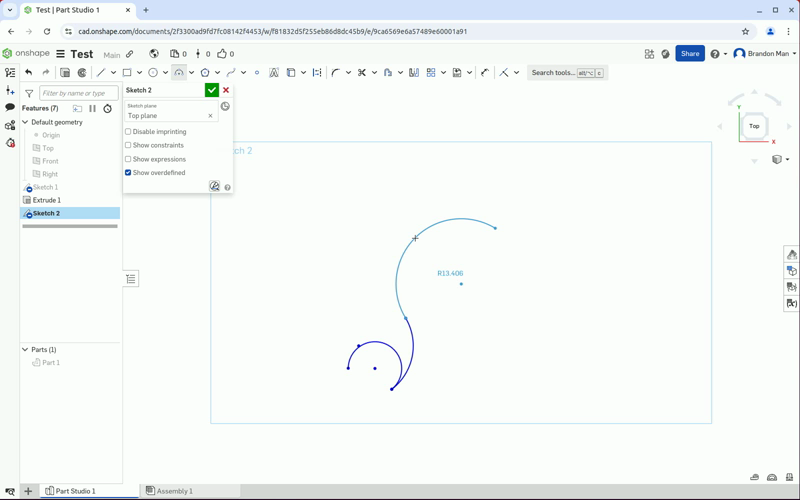
mouse_move(495, 228)
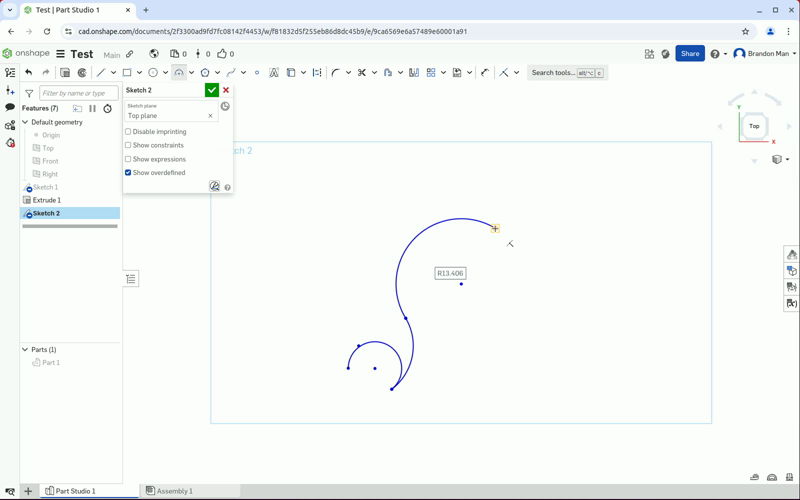
click(495, 228)
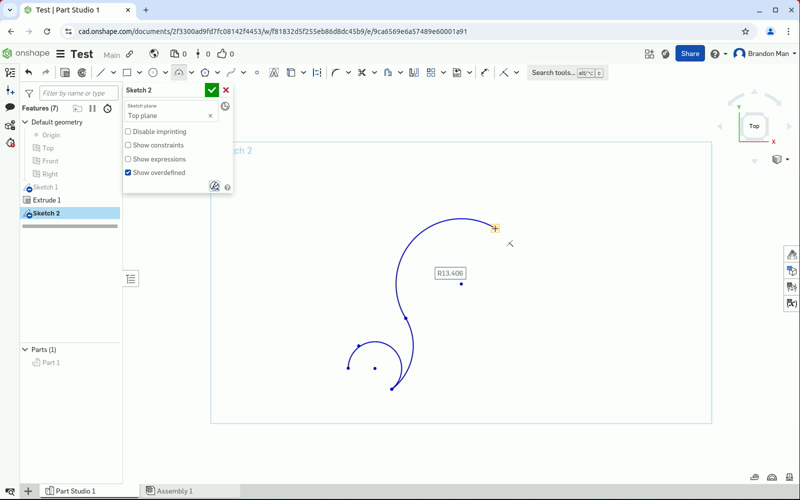
key_down(shift)
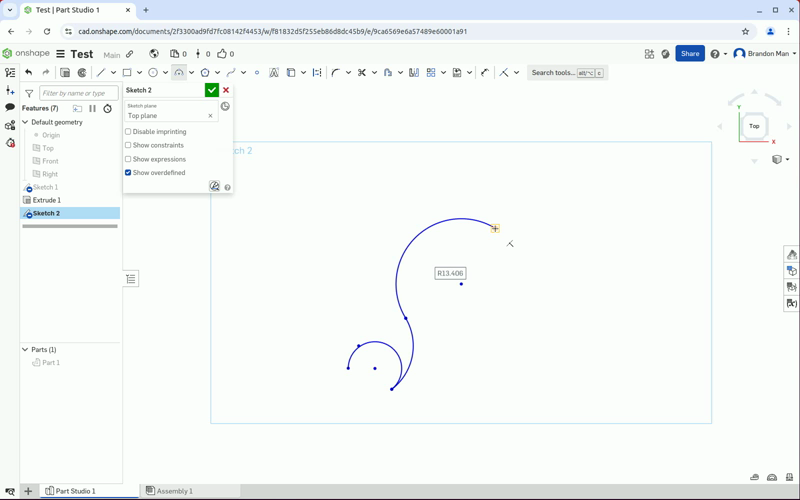
mouse_move(566, 216)
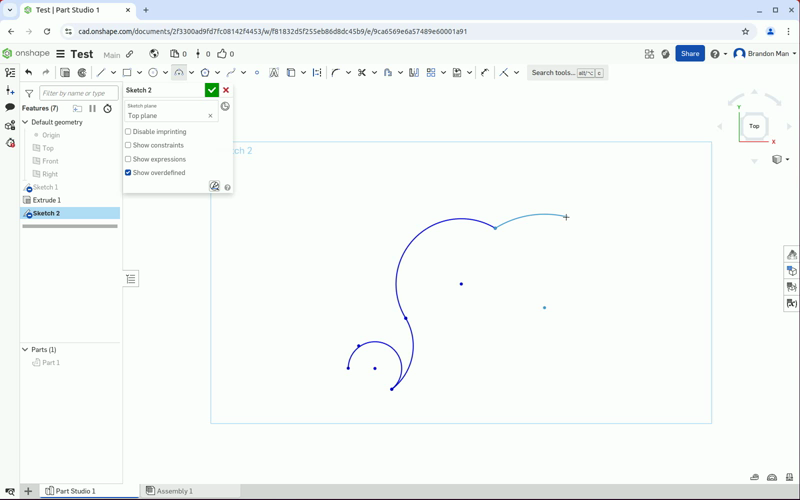
click(566, 216)
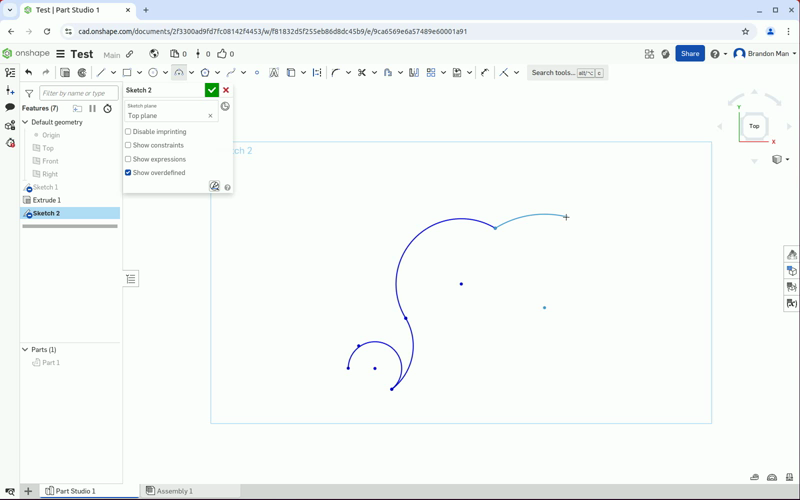
mouse_move(532, 236)
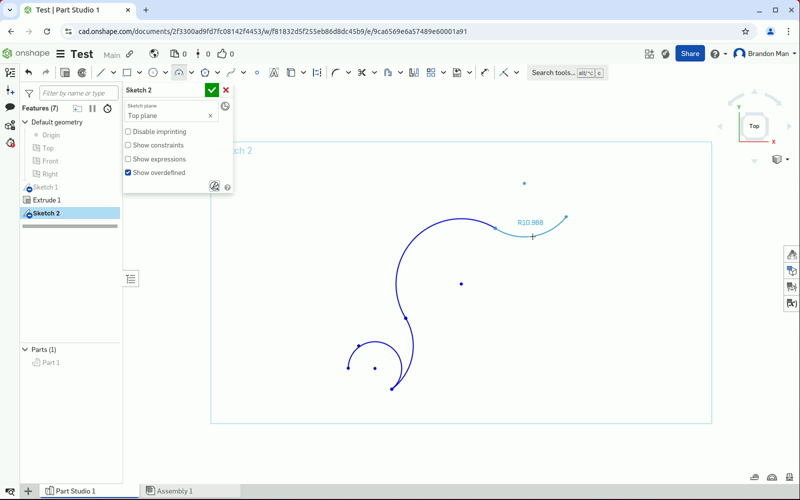
click(532, 236)
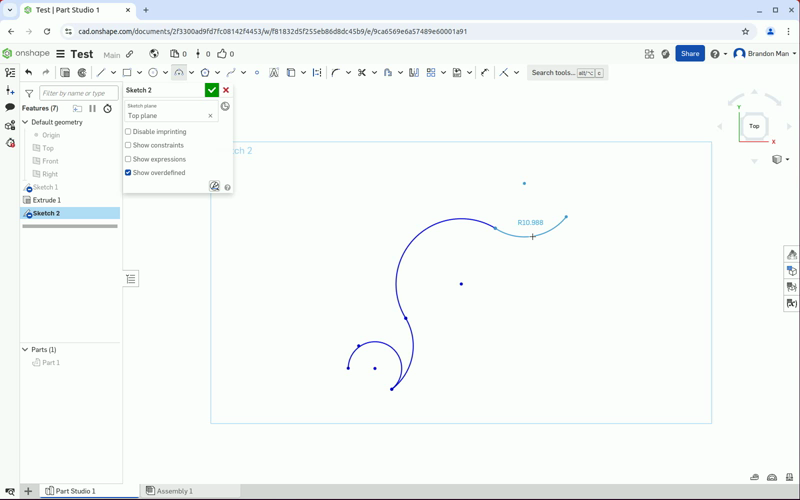
key_up(shift)
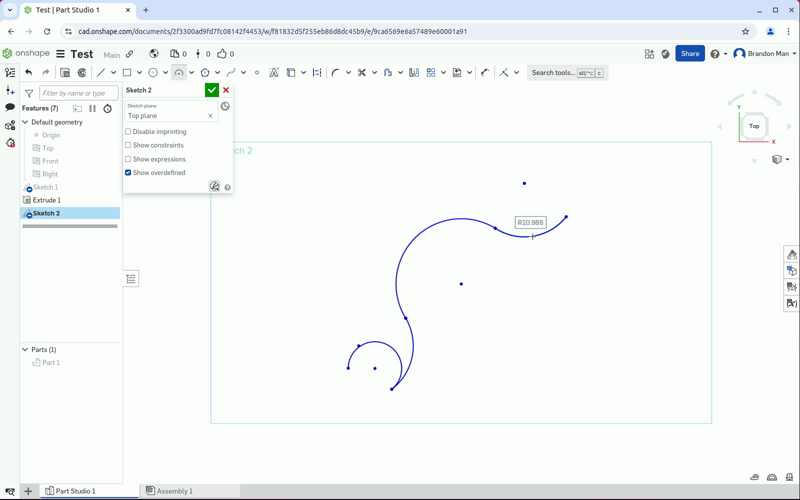
mouse_move(566, 216)
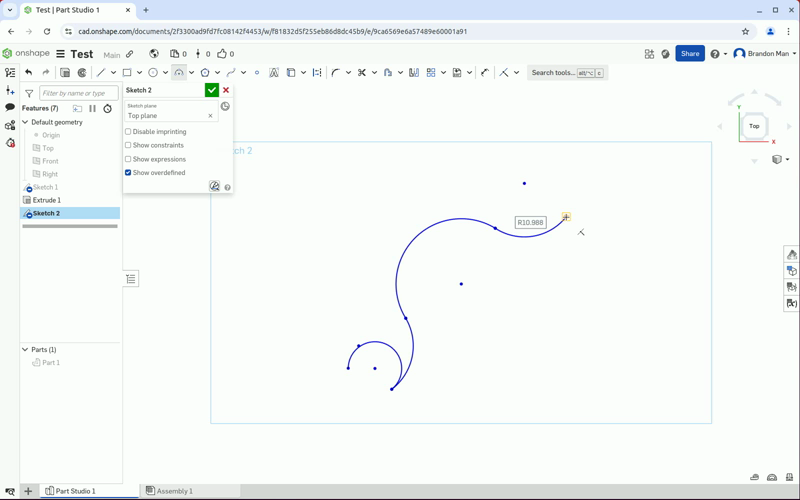
click(566, 216)
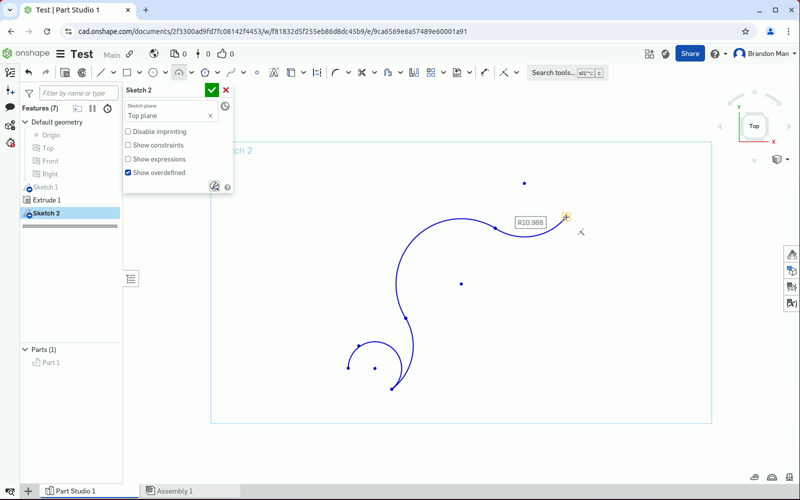
key_down(shift)
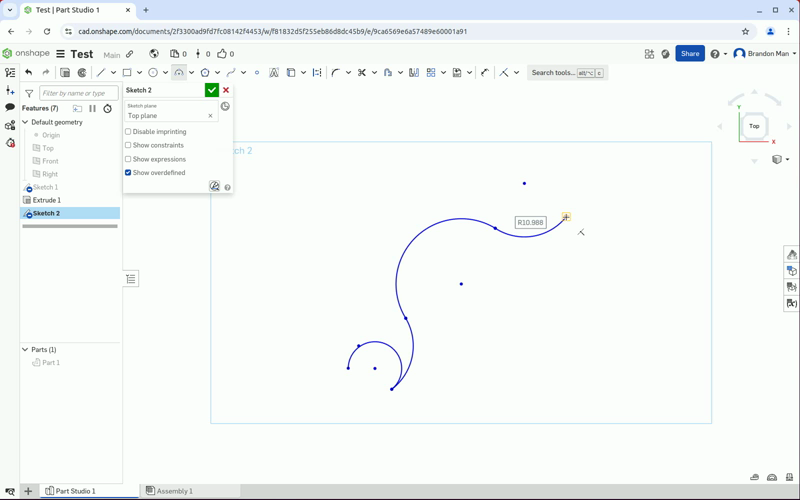
mouse_move(545, 170)
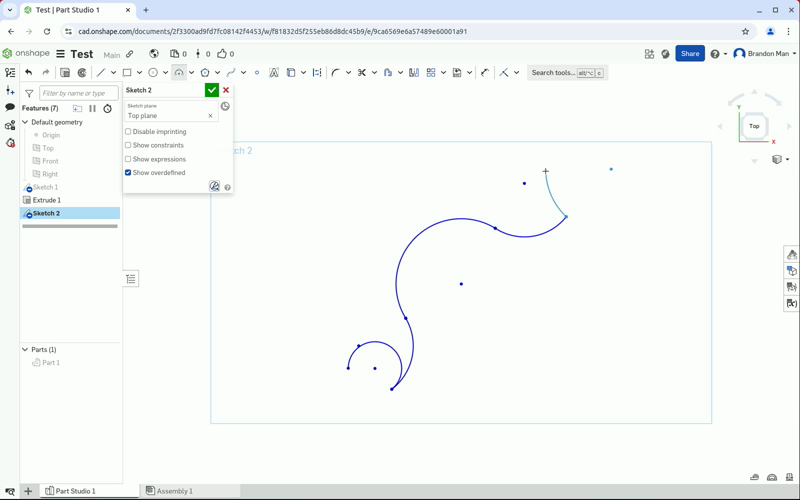
click(545, 170)
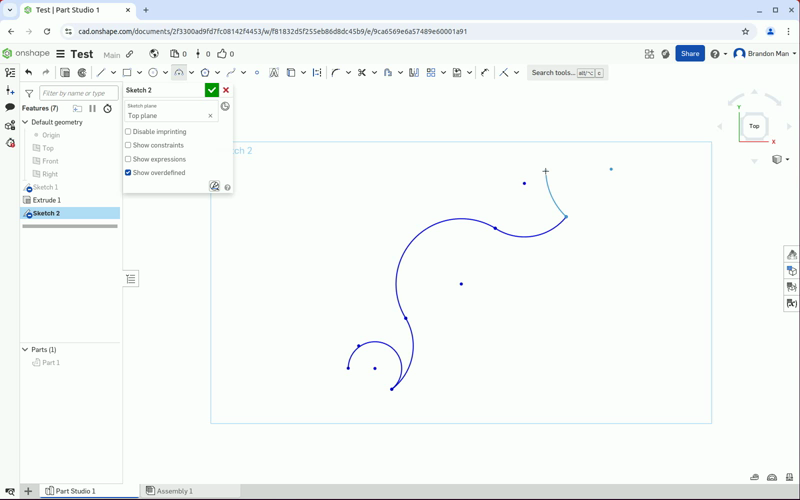
mouse_move(519, 210)
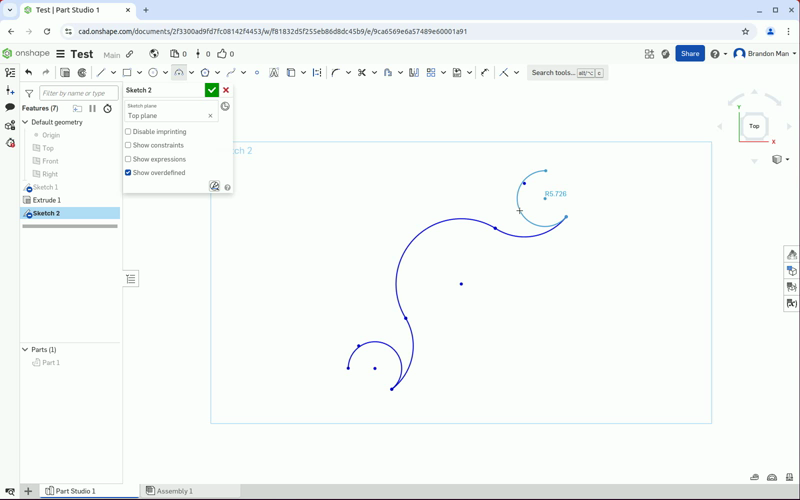
click(519, 210)
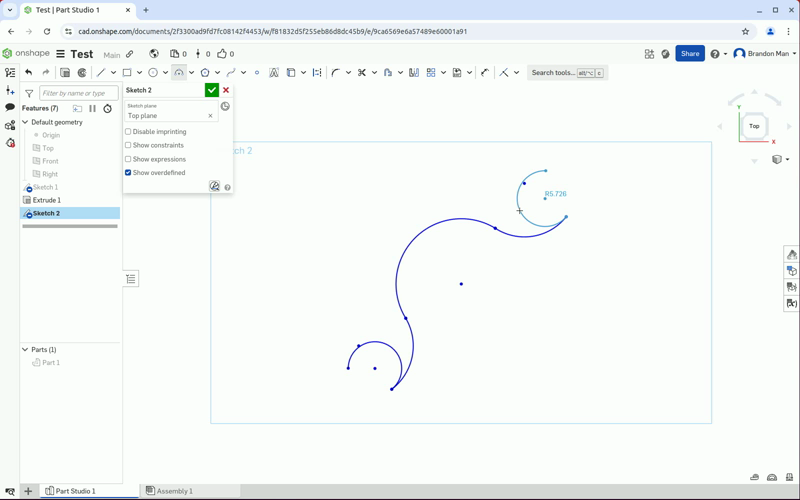
key_up(shift)
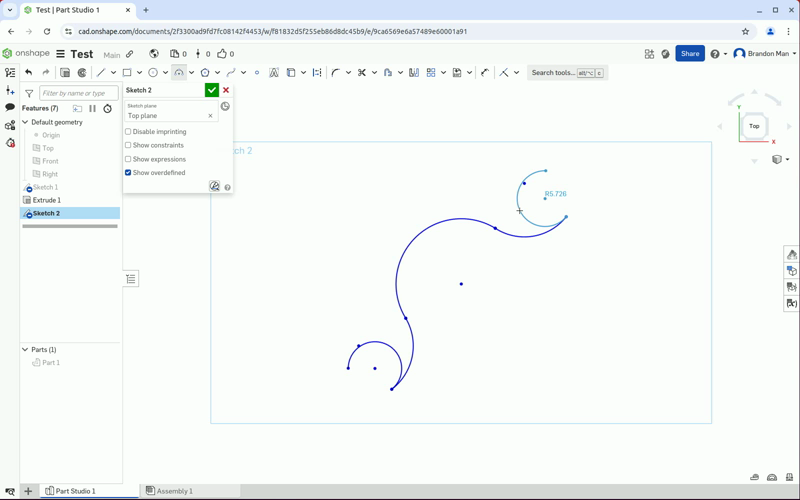
key(esc)
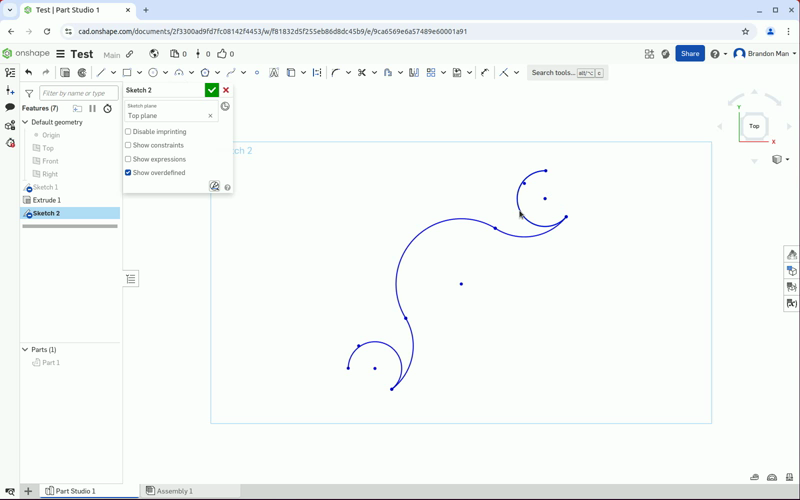
key(l)
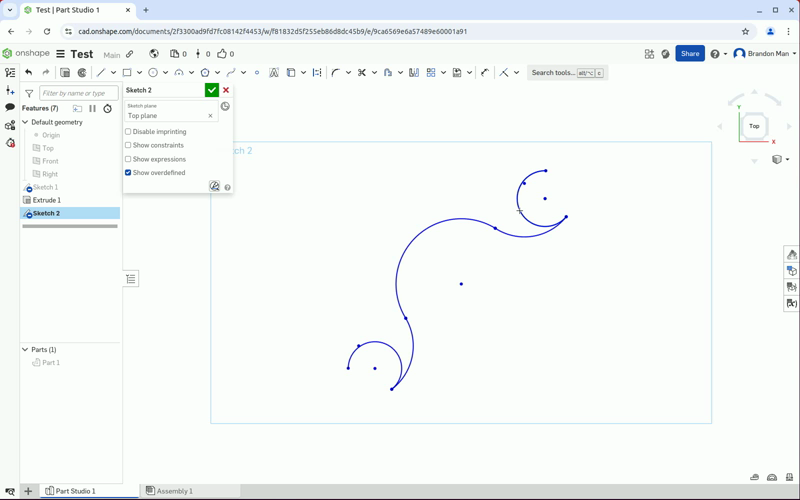
mouse_move(545, 170)
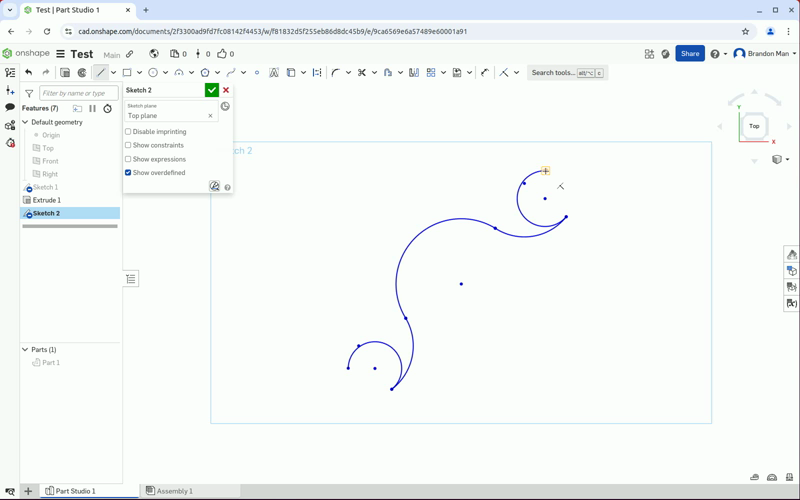
click(545, 170)
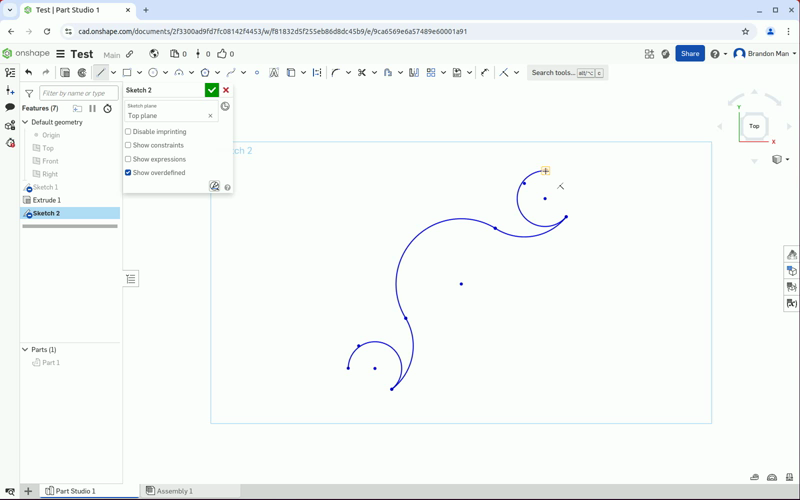
key_down(shift)
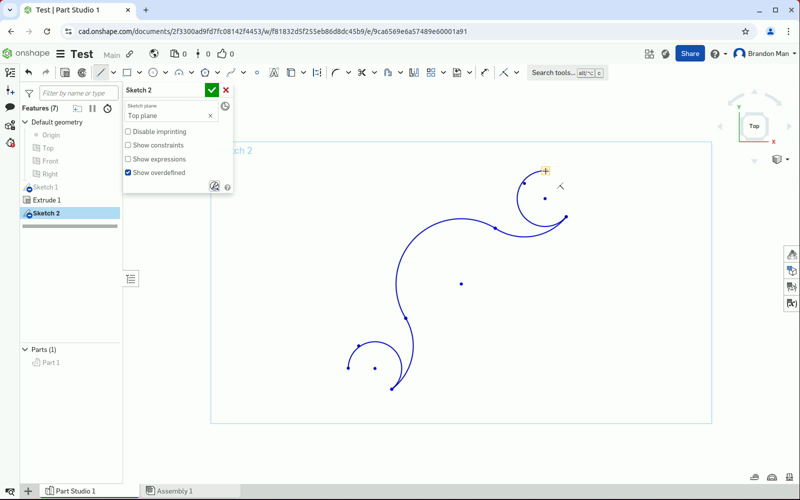
mouse_move(375, 170)
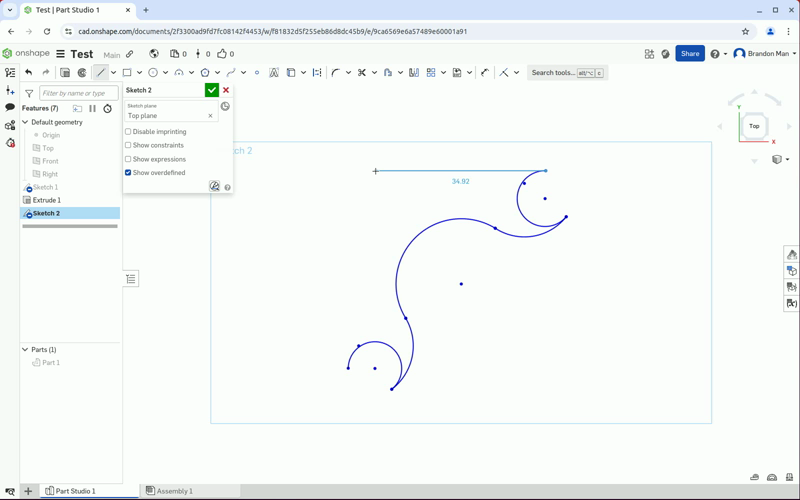
click(375, 170)
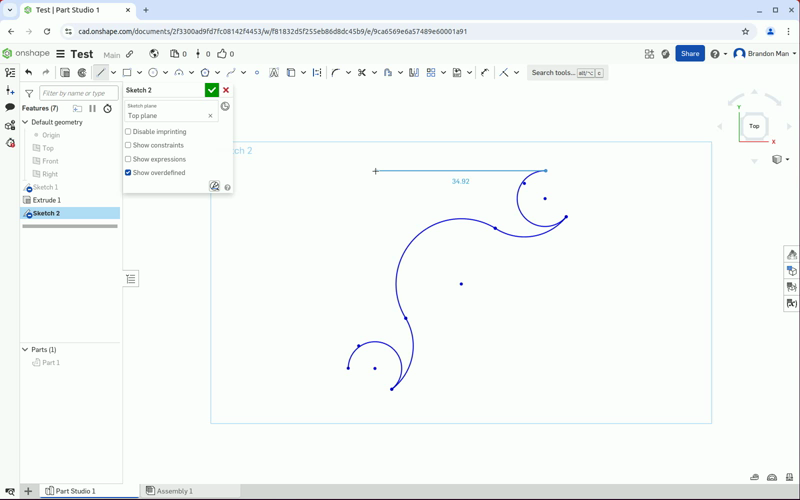
key_up(shift)
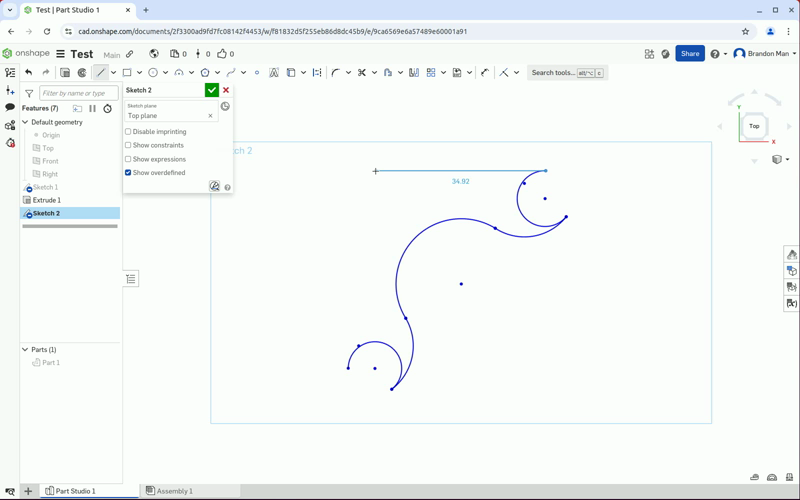
key(esc)
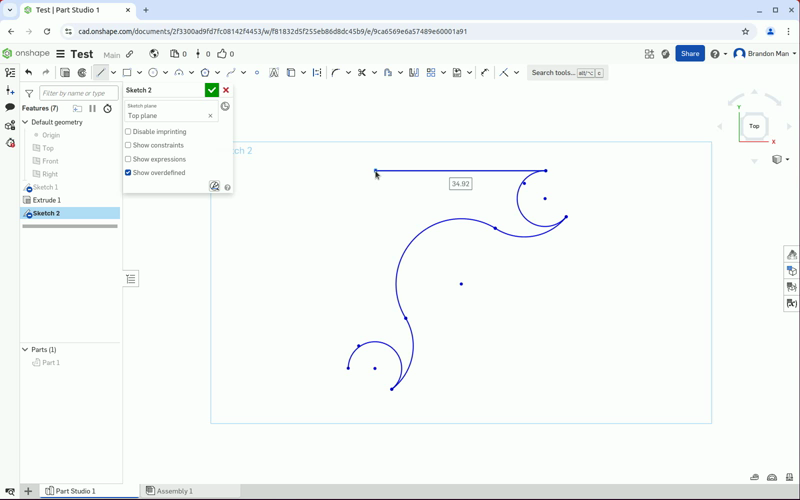
key(a)
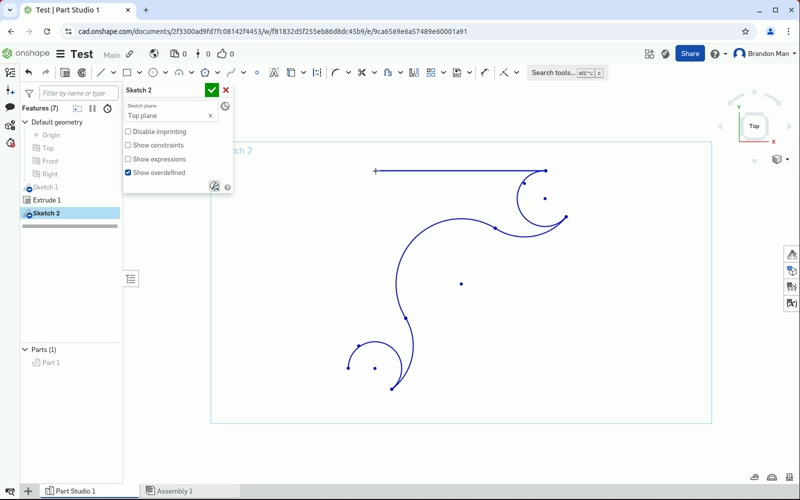
mouse_move(375, 170)
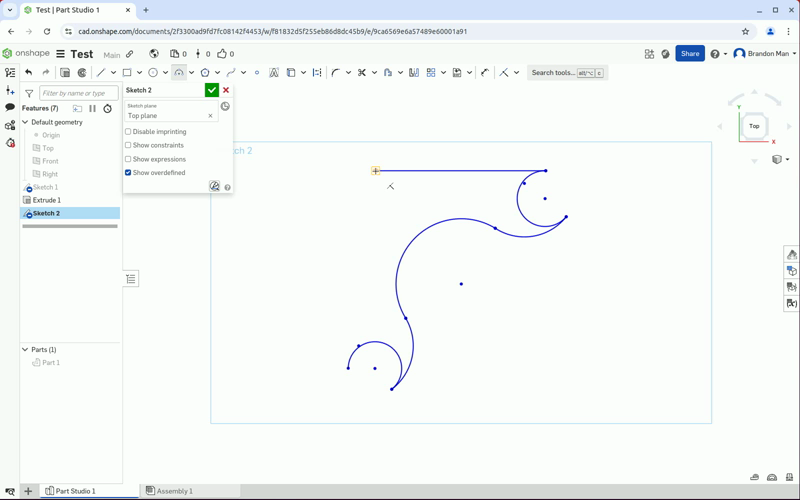
click(375, 170)
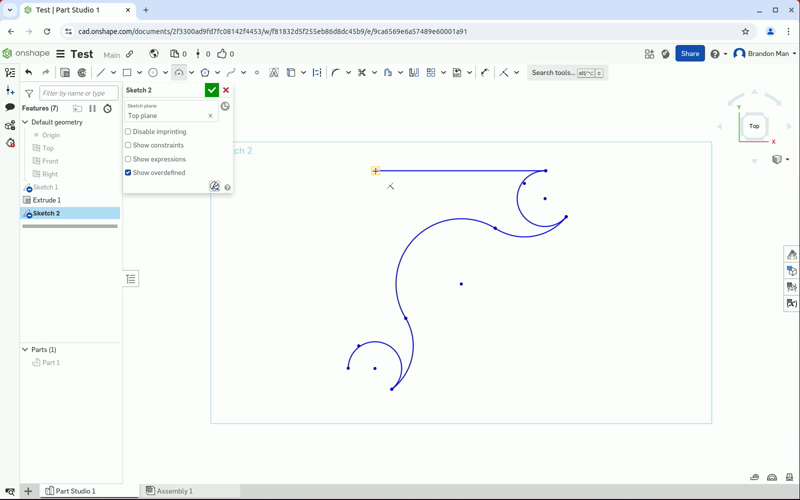
key_down(shift)
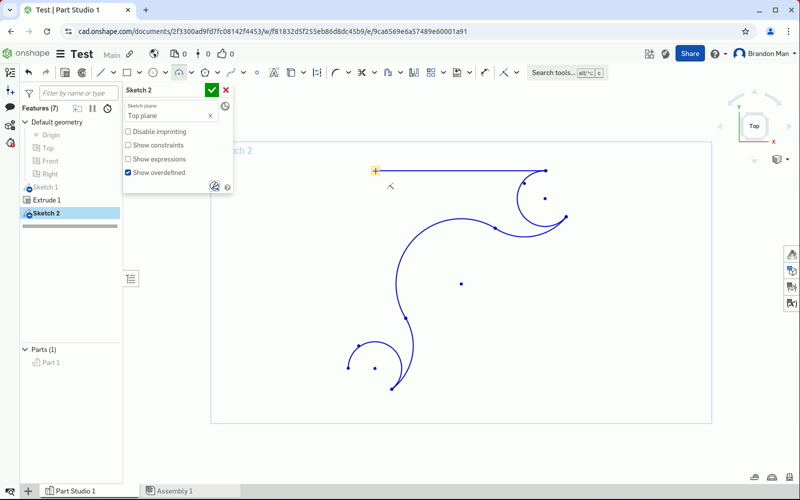
mouse_move(348, 198)
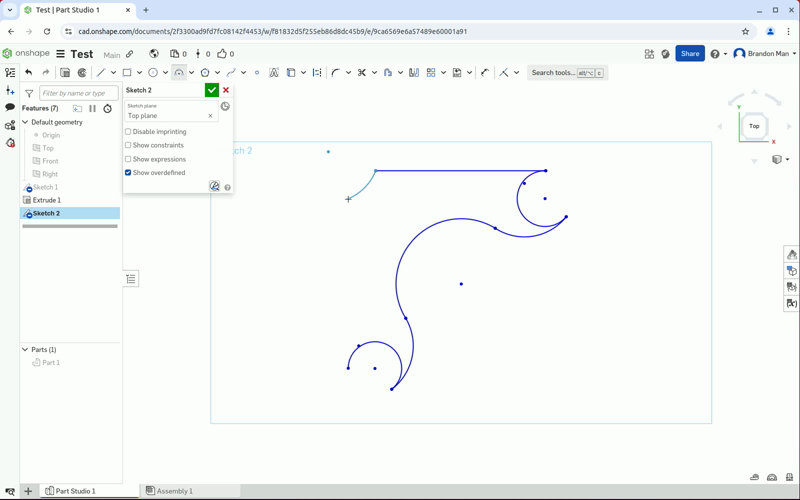
click(348, 198)
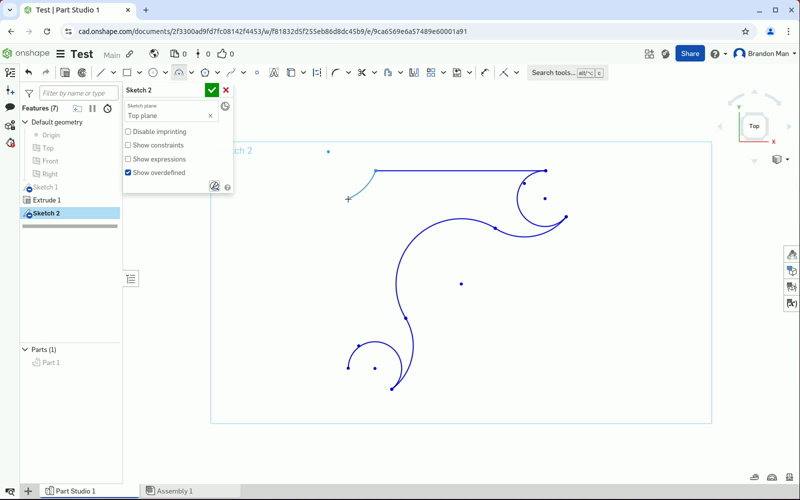
mouse_move(395, 218)
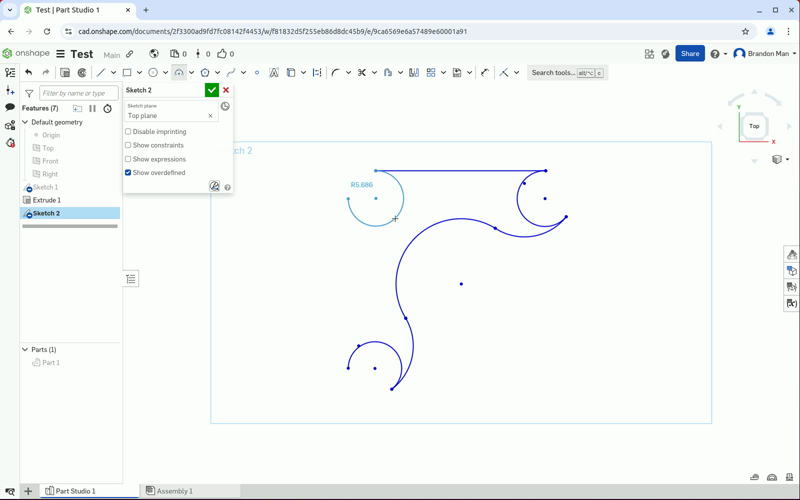
click(395, 218)
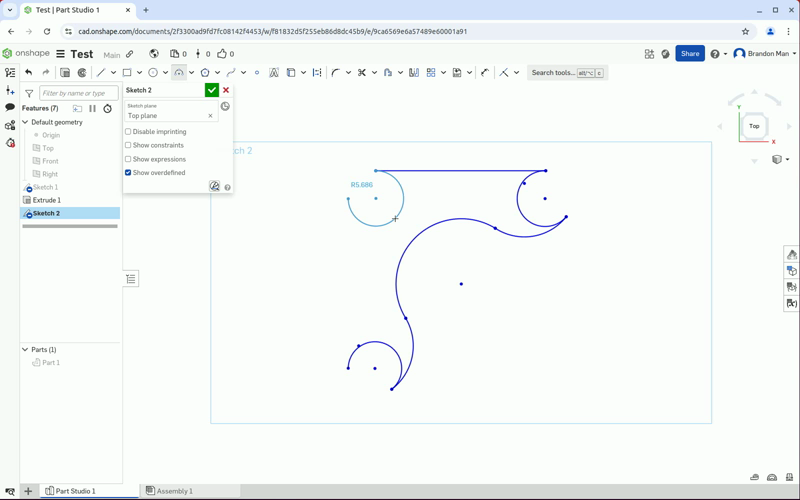
key_up(shift)
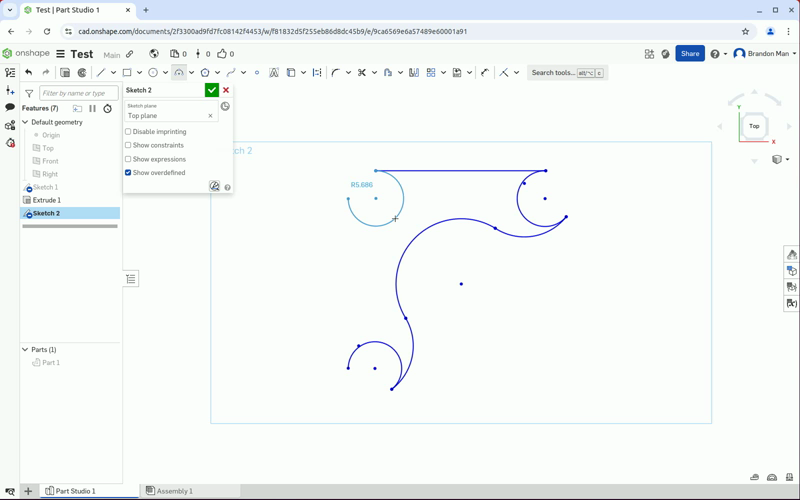
key(esc)
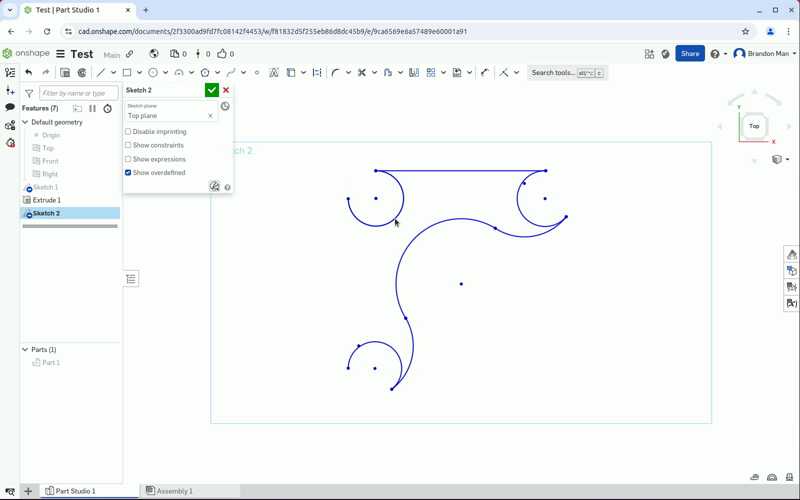
key(l)
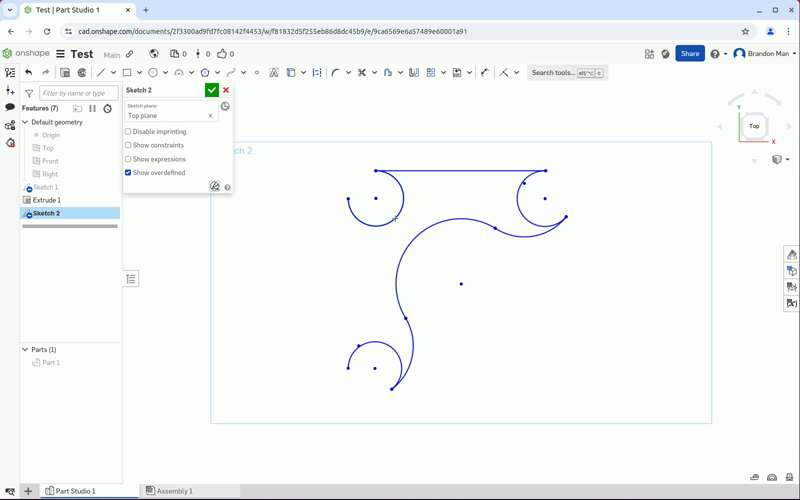
mouse_move(348, 198)
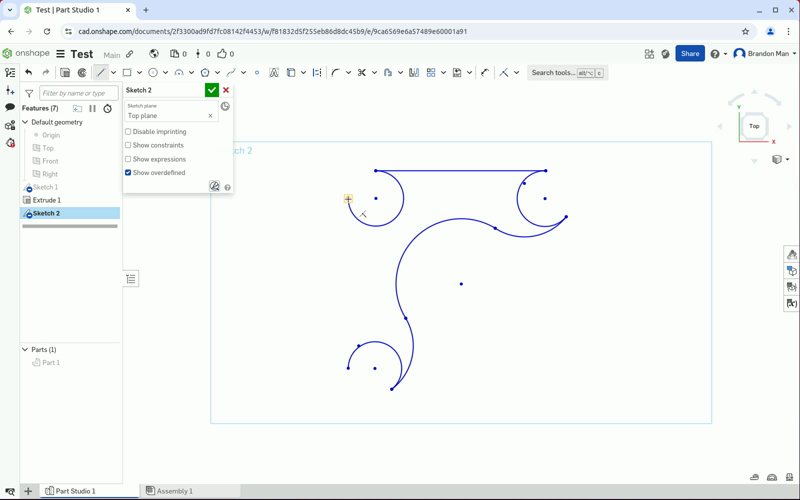
click(348, 198)
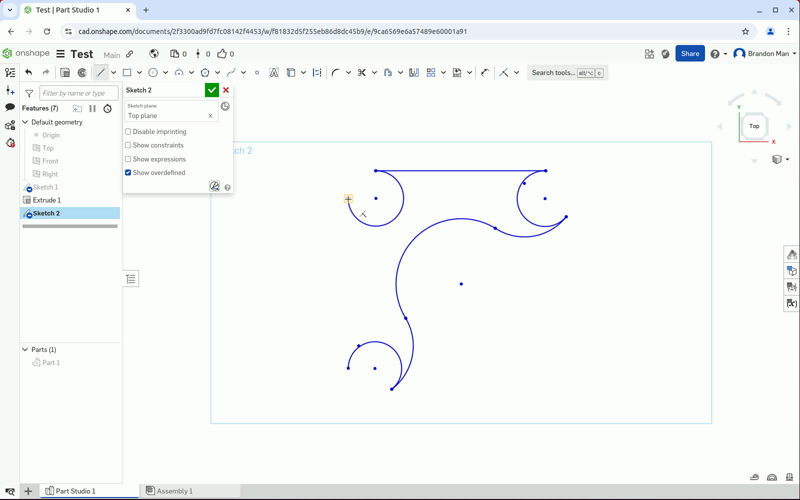
key_down(shift)
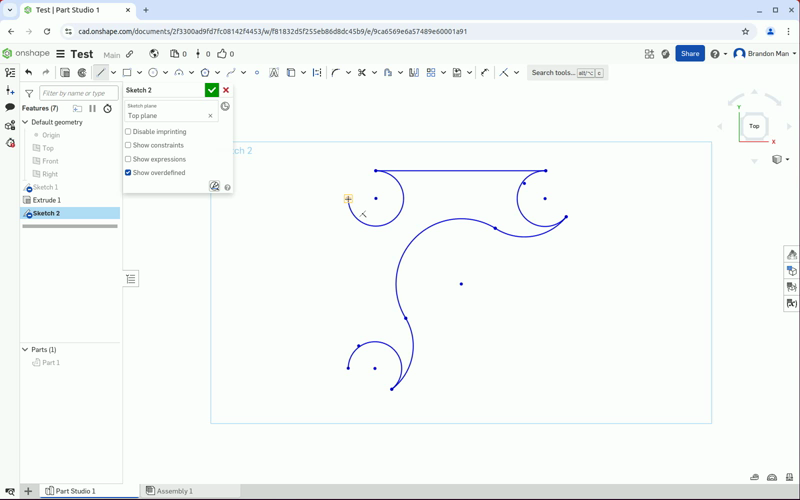
mouse_move(348, 368)
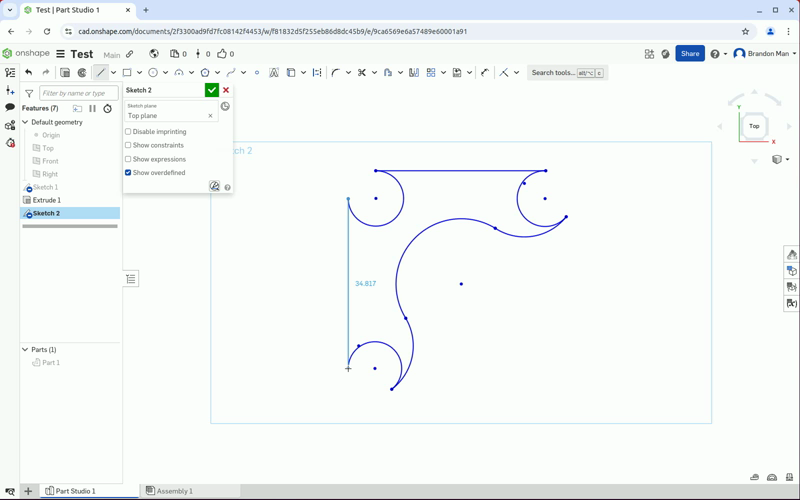
key_up(shift)
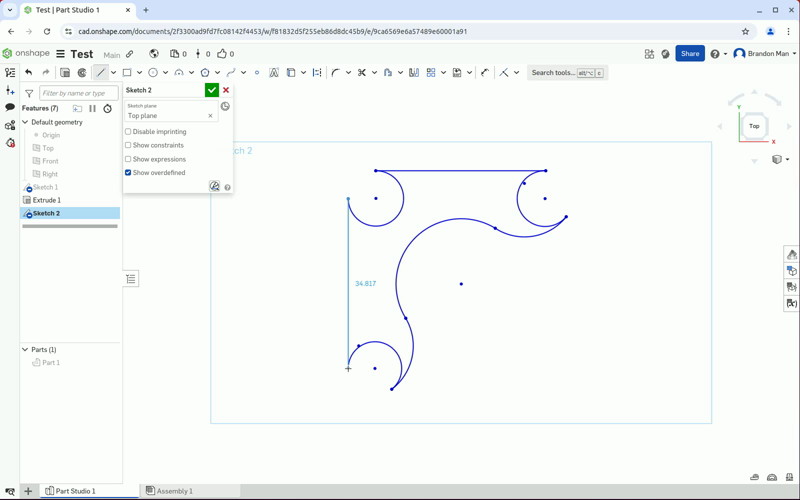
click(348, 368)
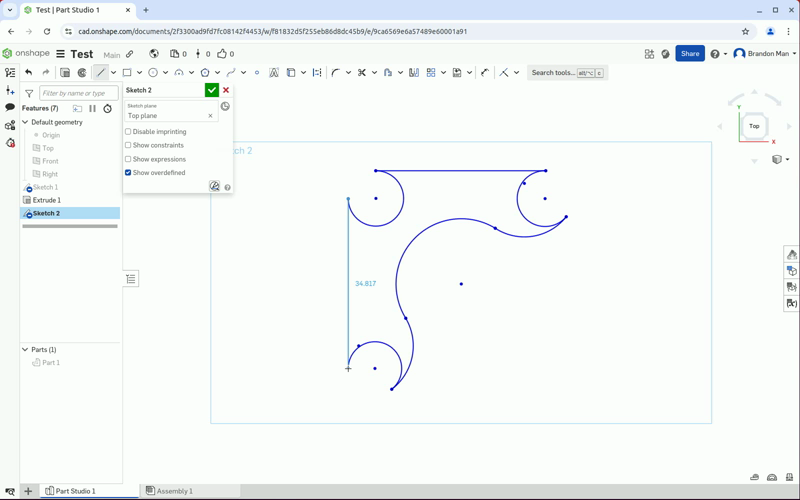
key(esc)
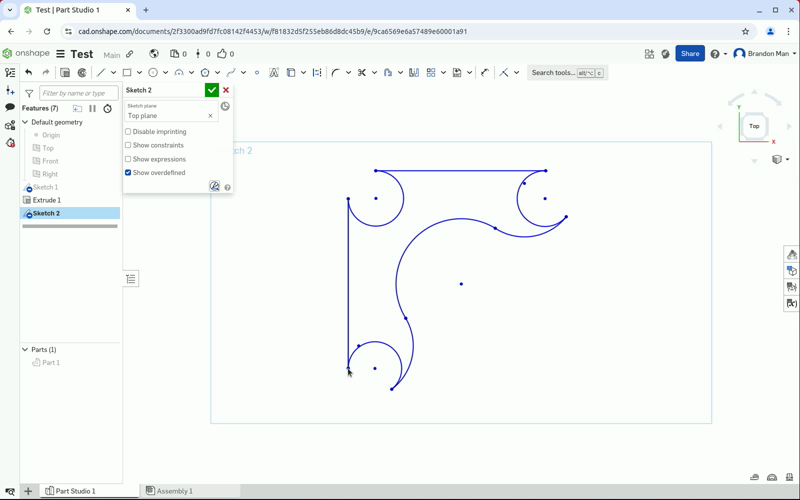
mouse_move(509, 222)
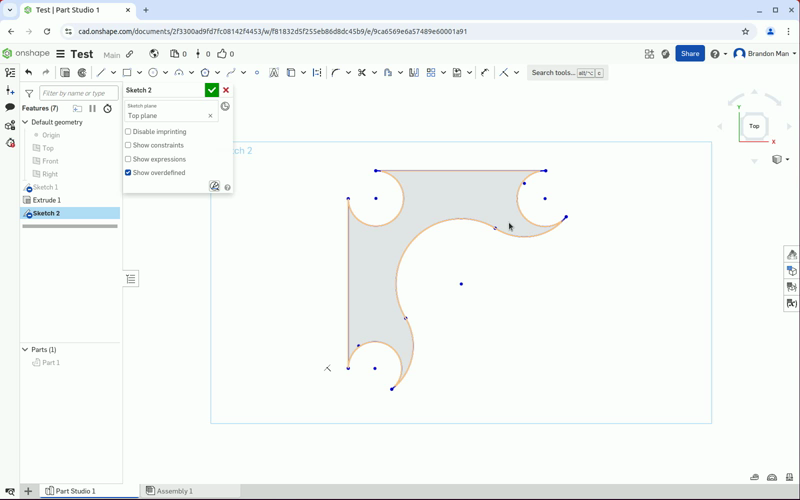
click(509, 222)
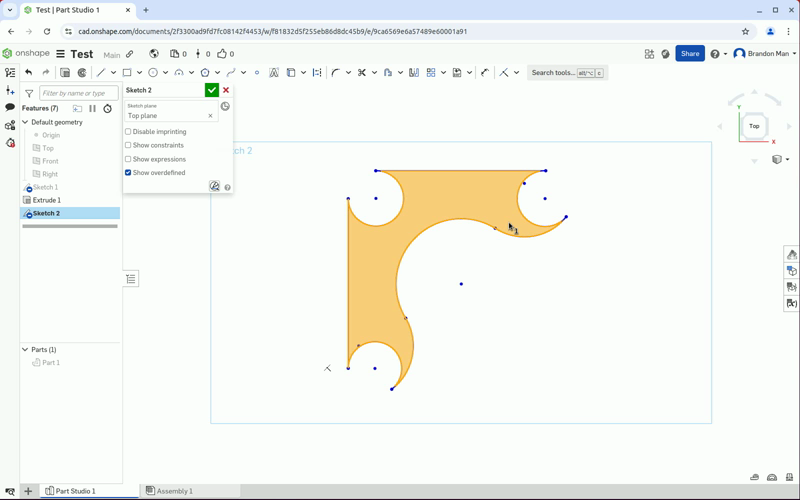
mouse_move(73, 352)
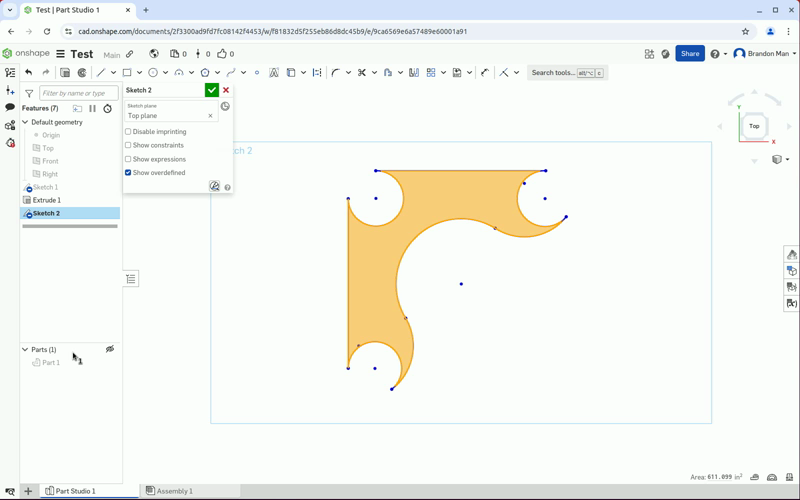
key(shift+y)
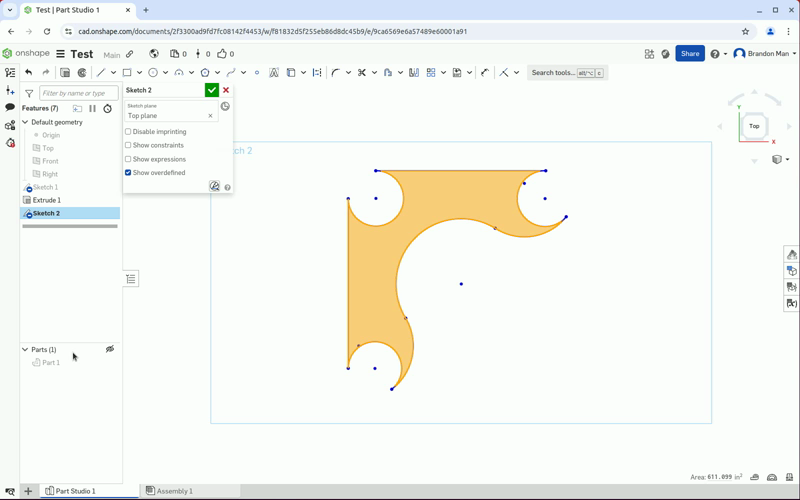
key(shift+e)
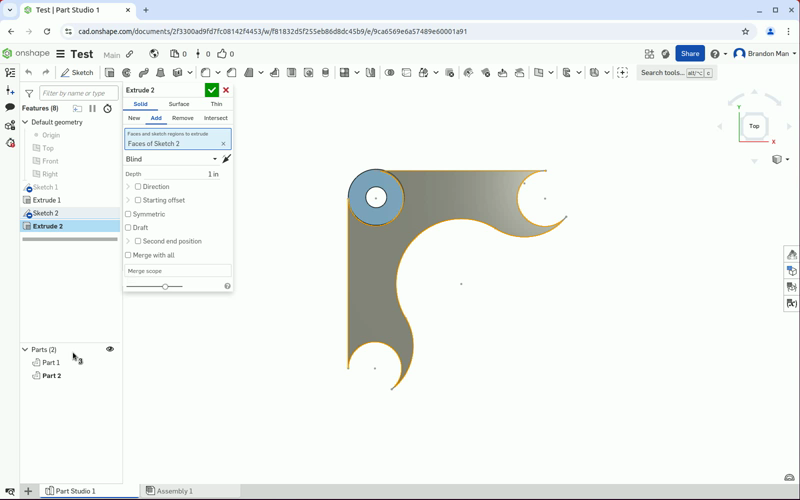
mouse_move(143, 106)
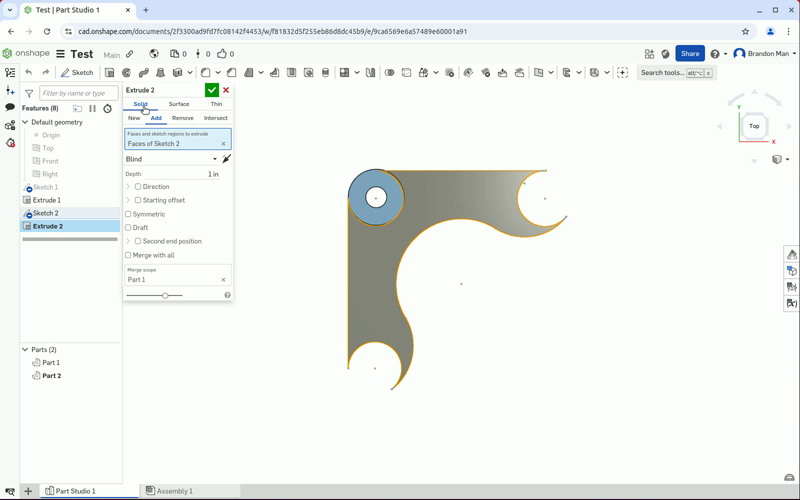
click(143, 106)
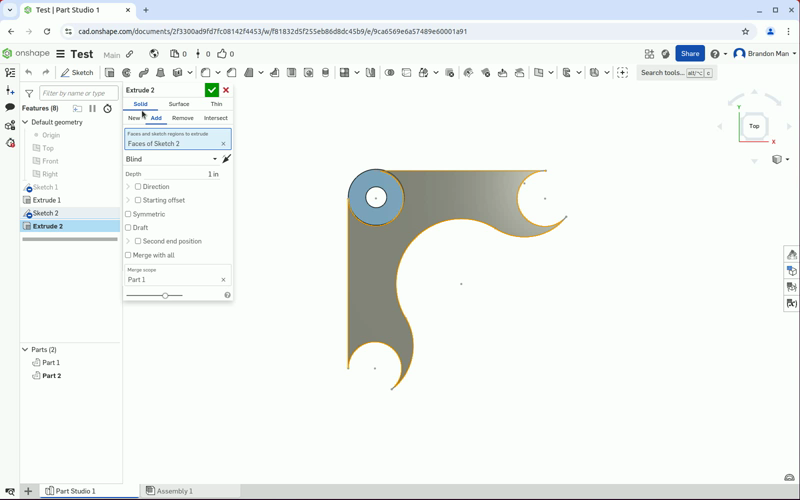
mouse_move(137, 120)
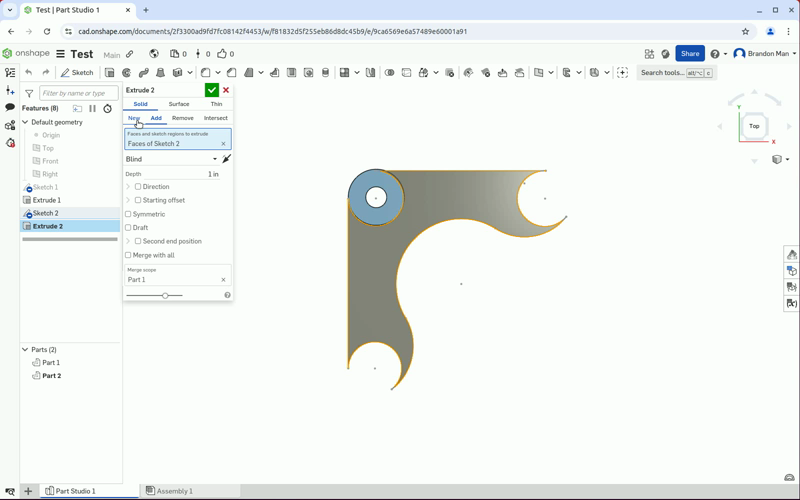
click(137, 120)
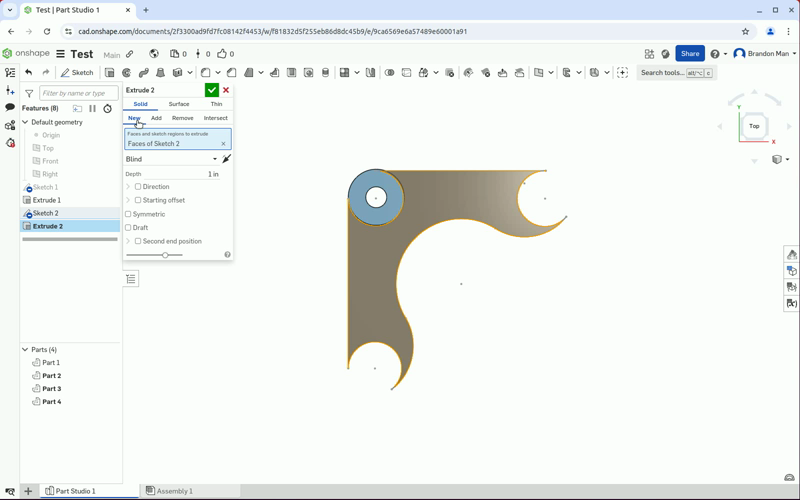
key(tab, 4)
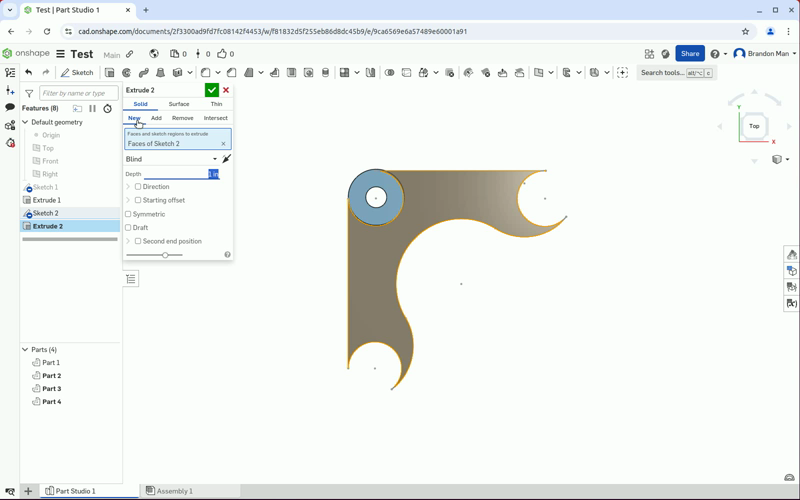
text(1.204)
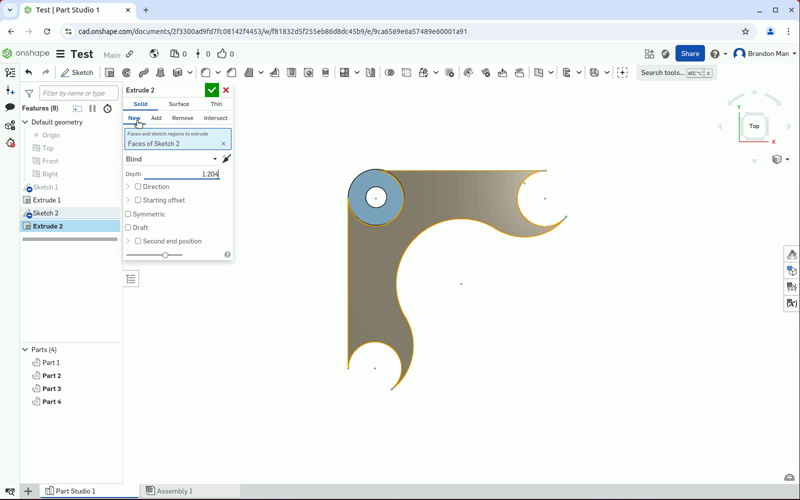
key(enter)
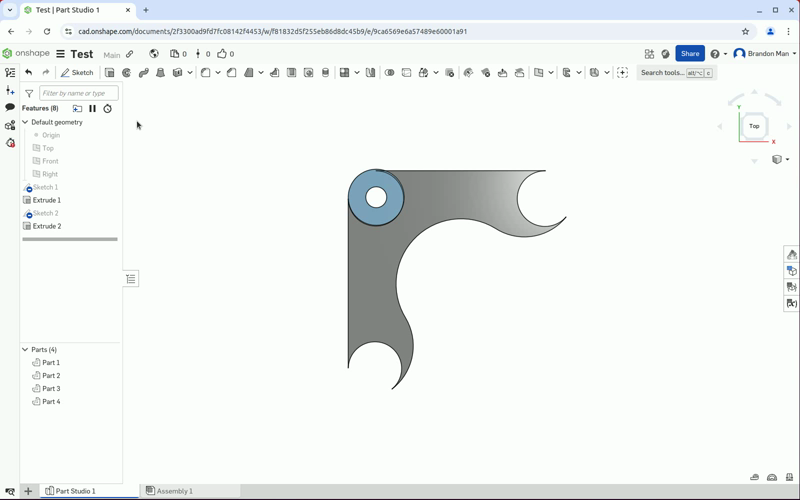
key(shift+h)
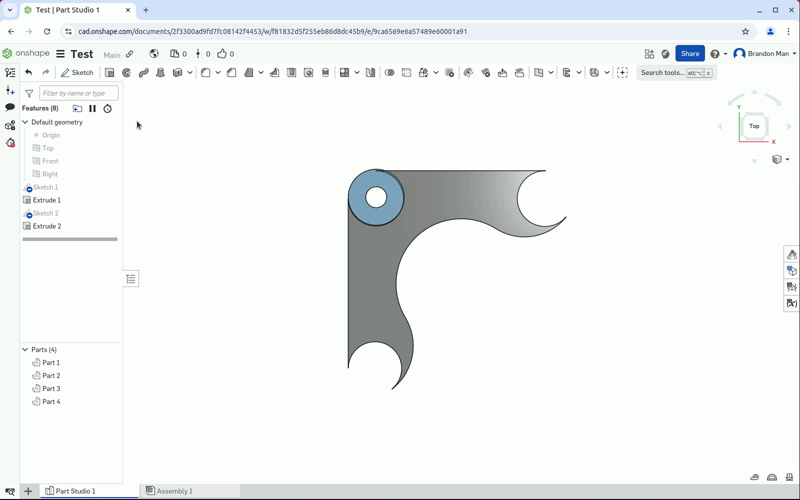
key(shift+h)
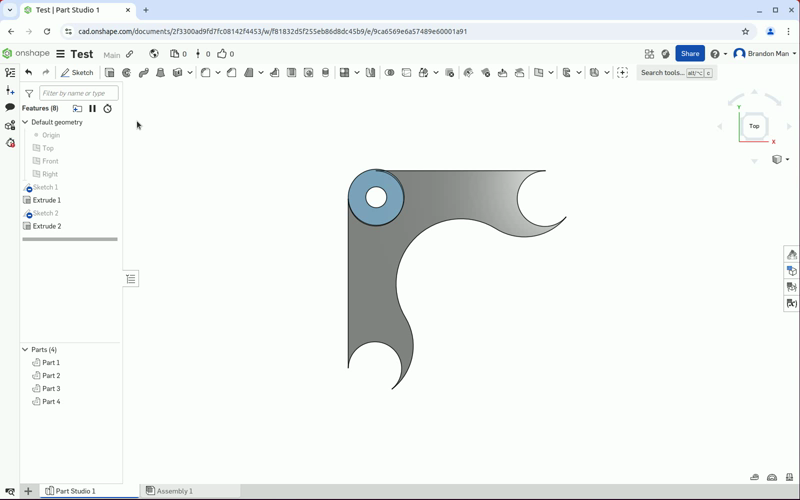
mouse_move(73, 189)
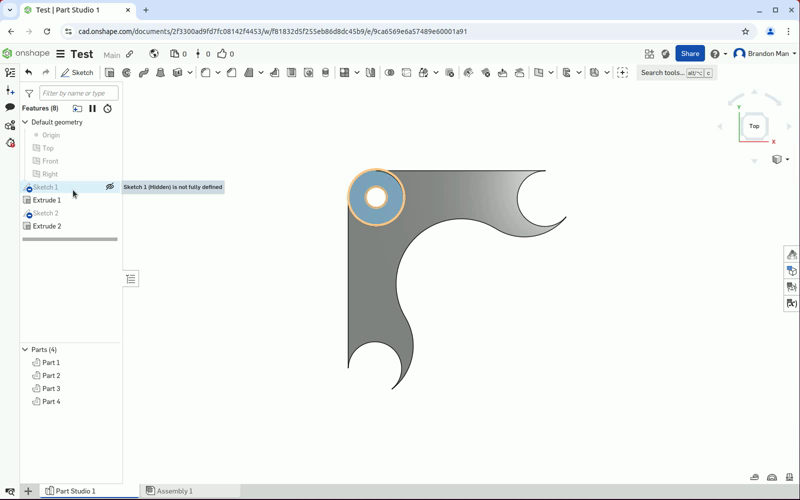
click(73, 189)
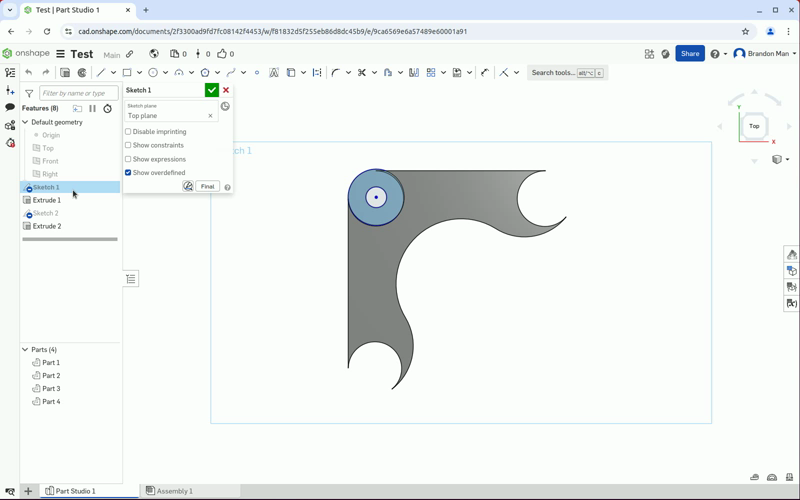
mouse_move(229, 92)
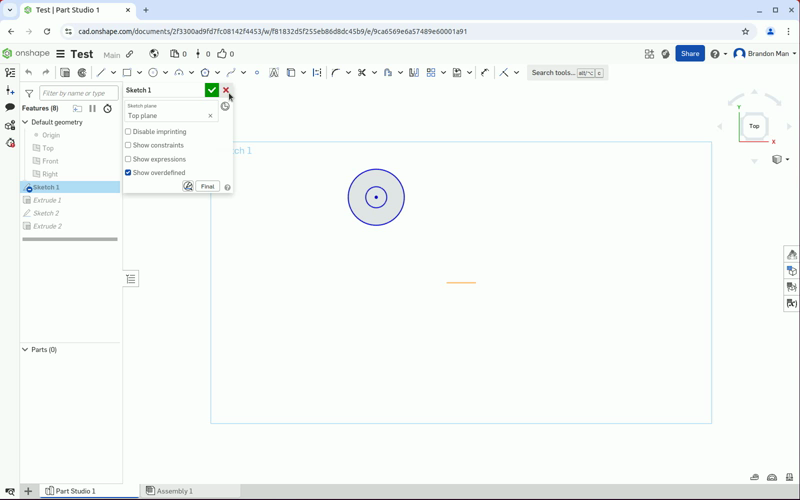
click(229, 92)
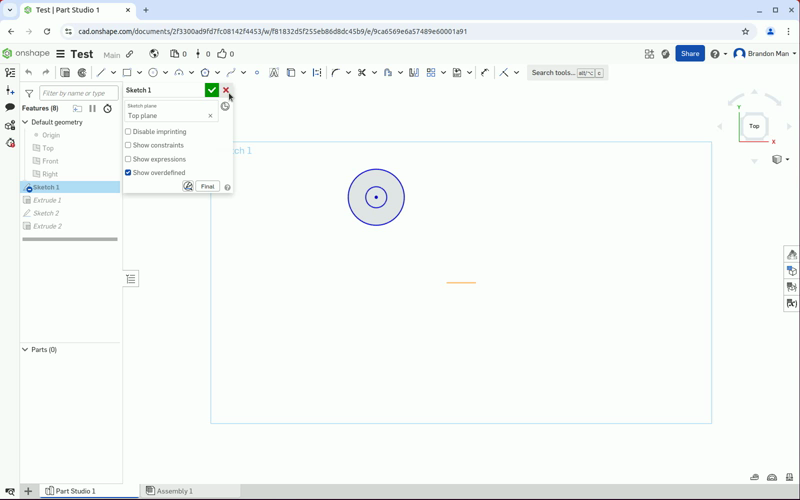
key(shift+s)
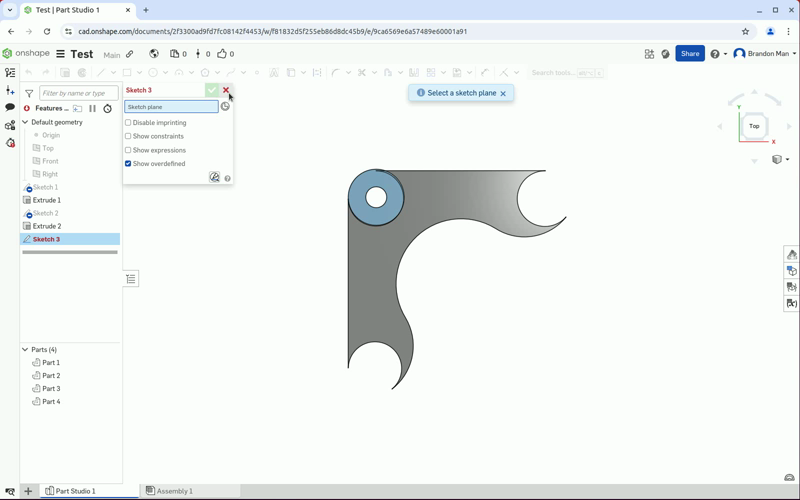
mouse_move(73, 150)
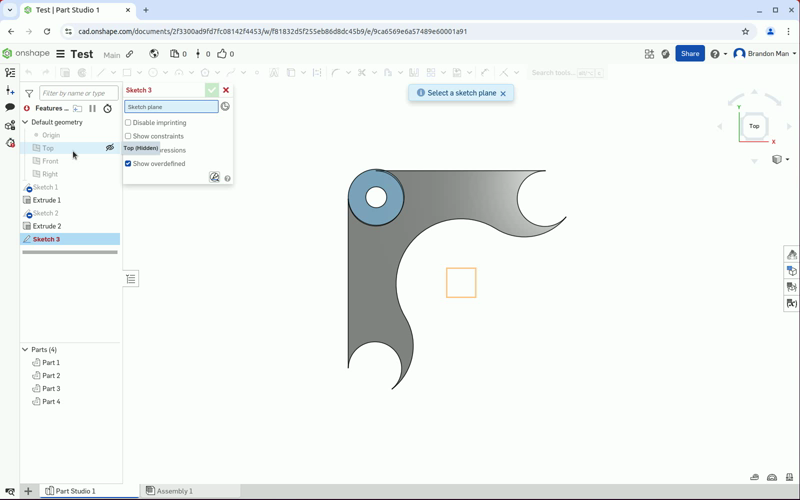
click(73, 150)
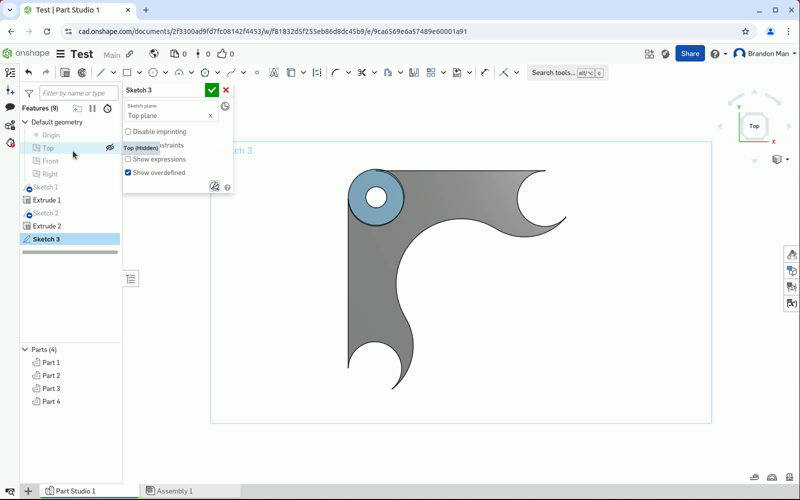
mouse_move(73, 352)
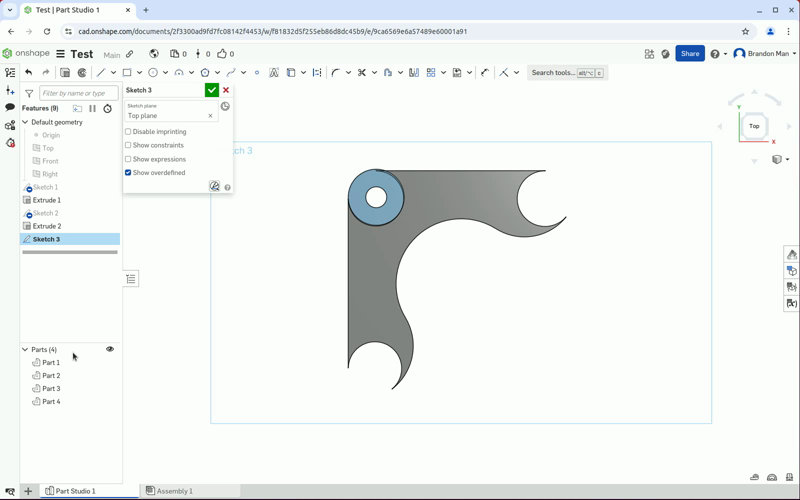
key(y)
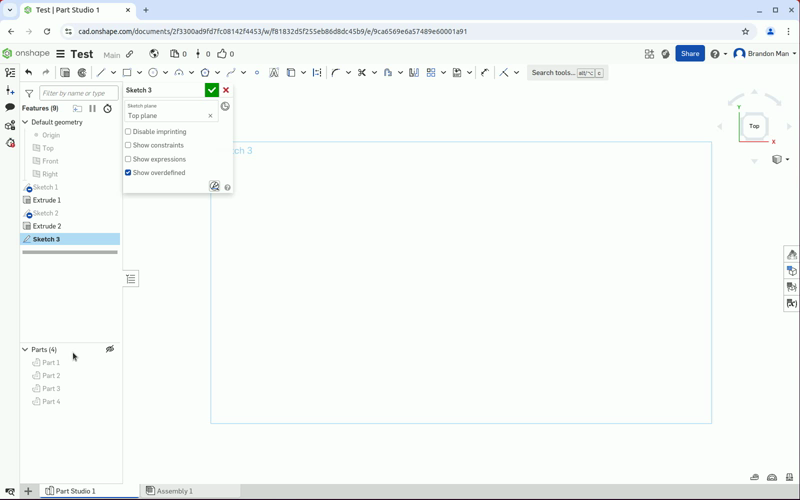
key(c)
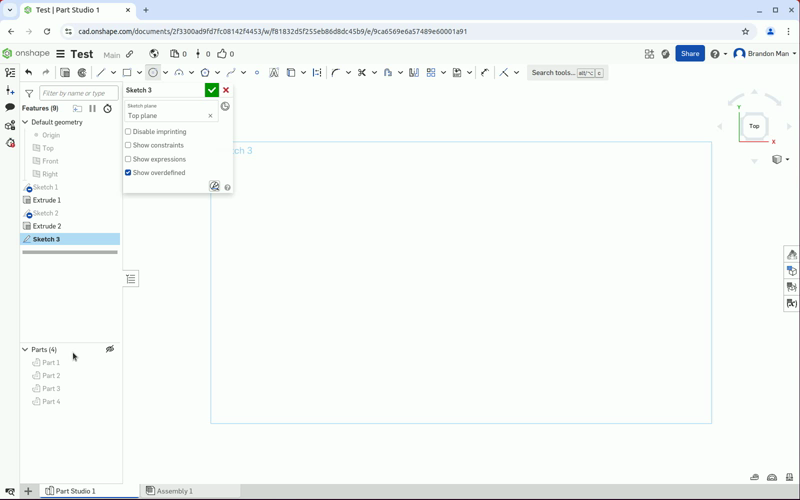
key_down(shift)
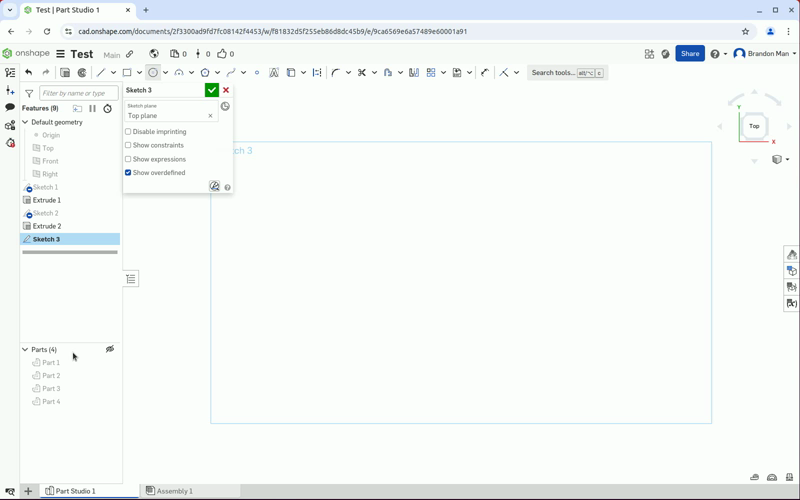
mouse_move(546, 197)
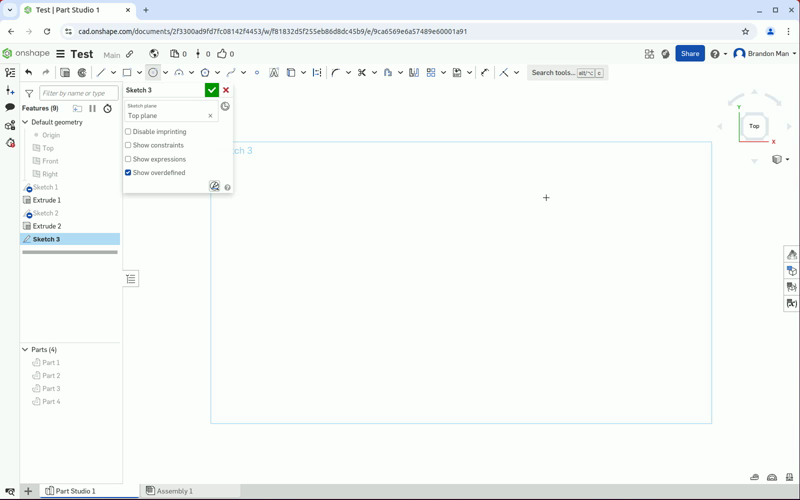
click(546, 197)
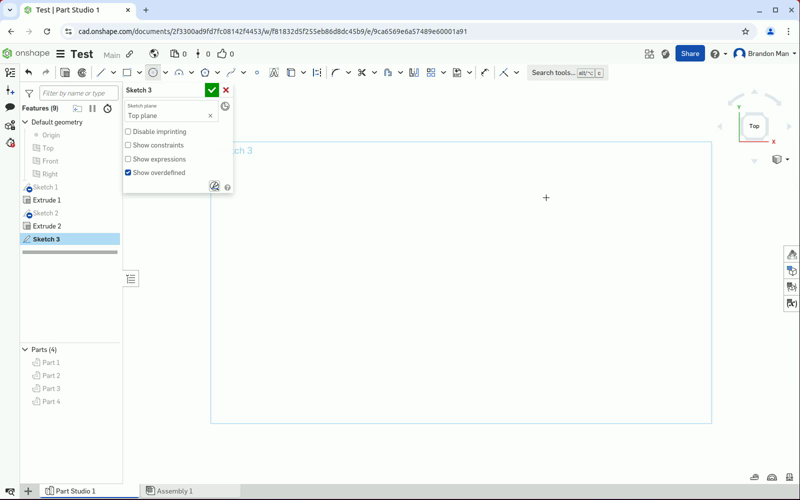
key_up(shift)
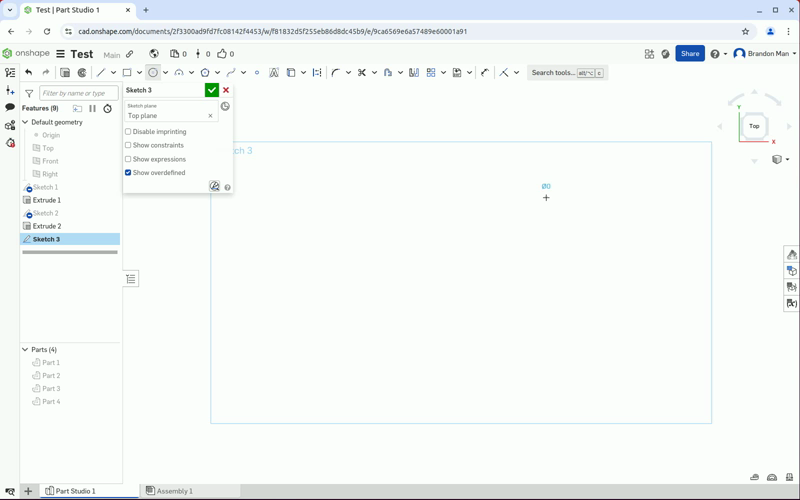
mouse_move(573, 197)
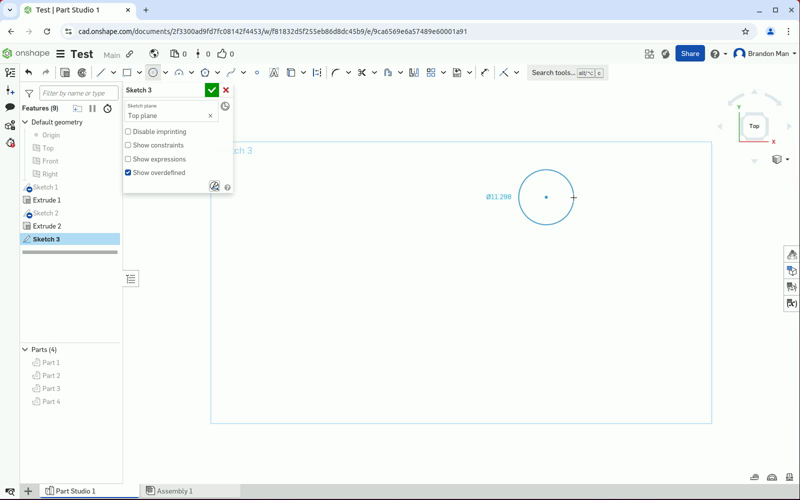
click(573, 197)
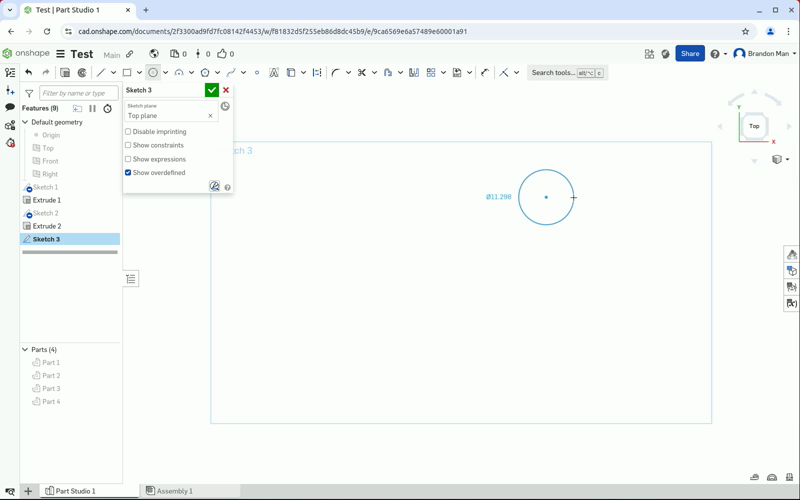
key(esc)
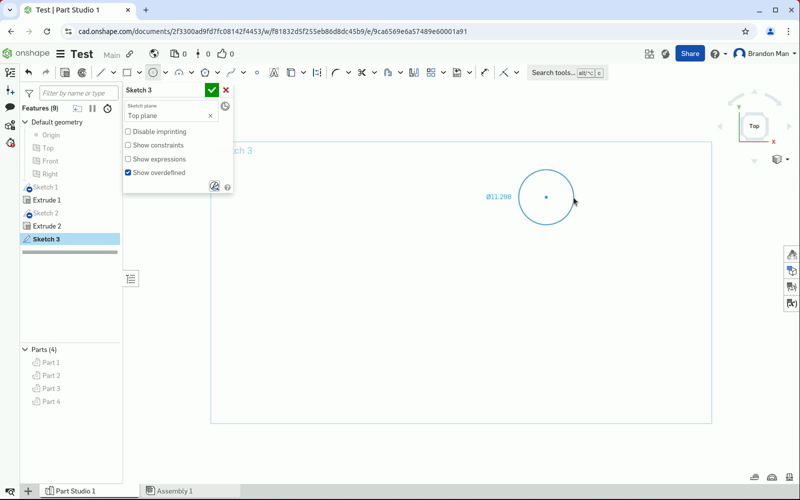
key(c)
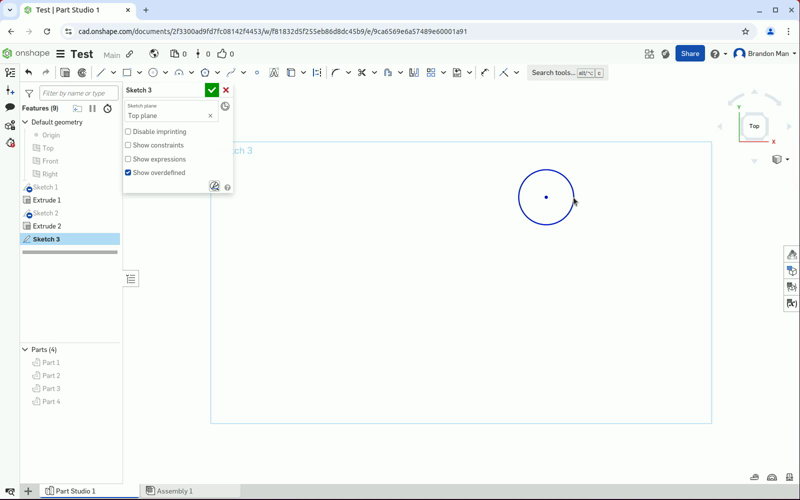
key_down(shift)
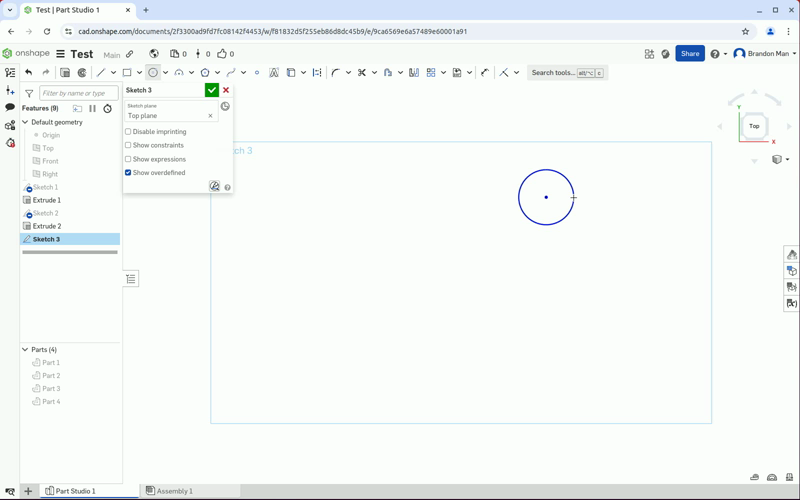
mouse_move(546, 197)
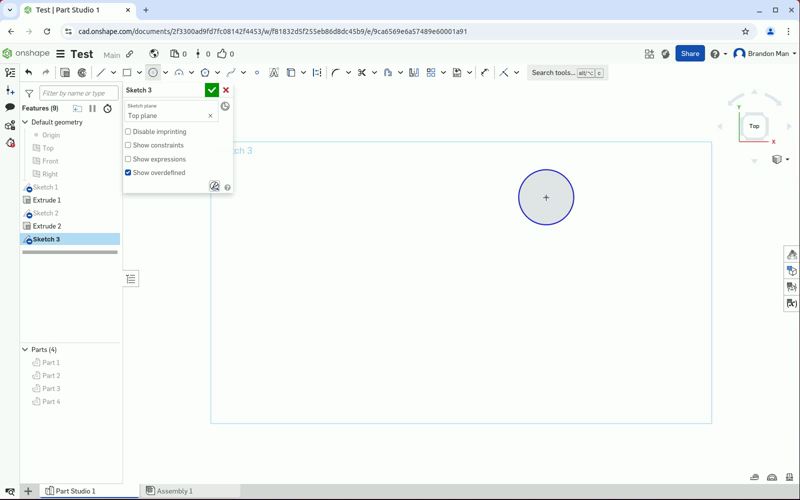
click(546, 197)
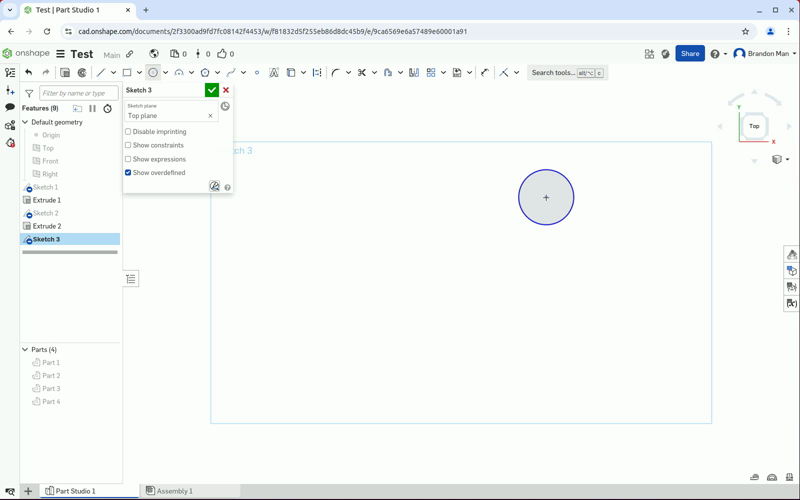
key_up(shift)
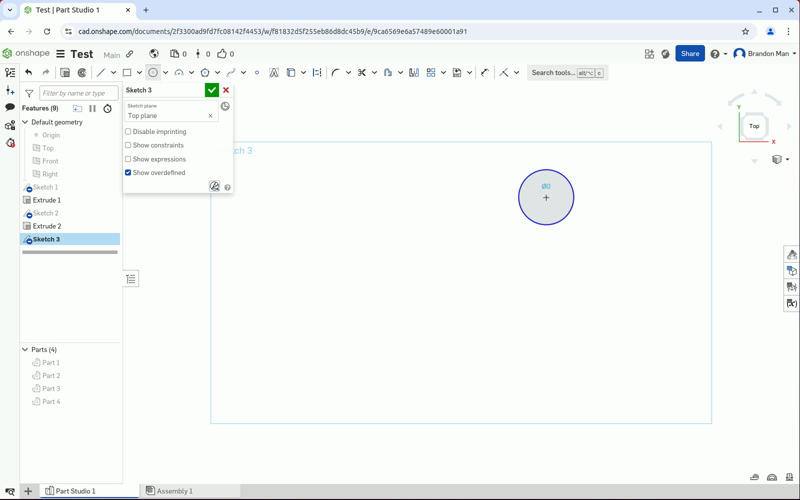
mouse_move(556, 197)
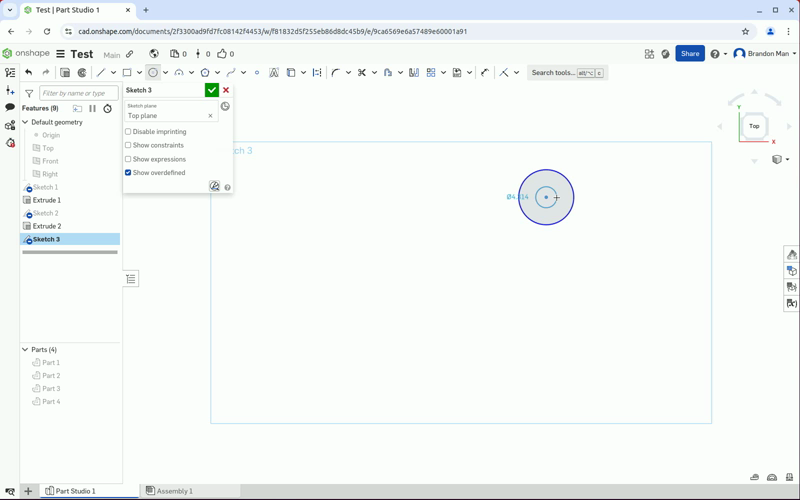
click(556, 197)
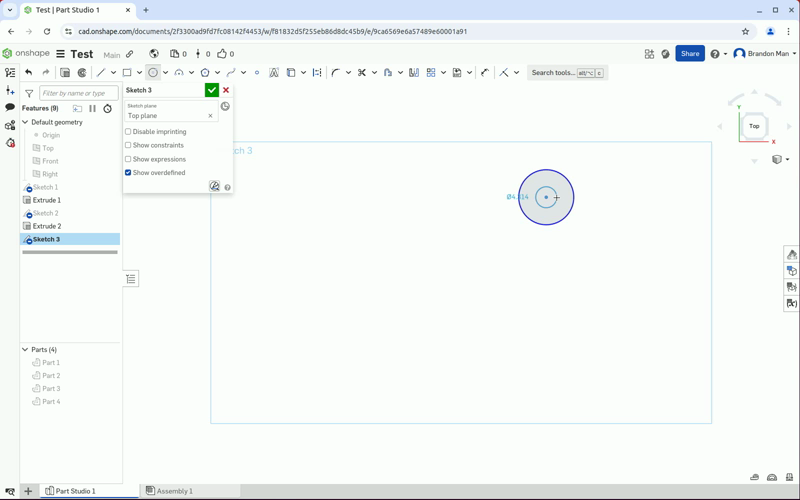
key(esc)
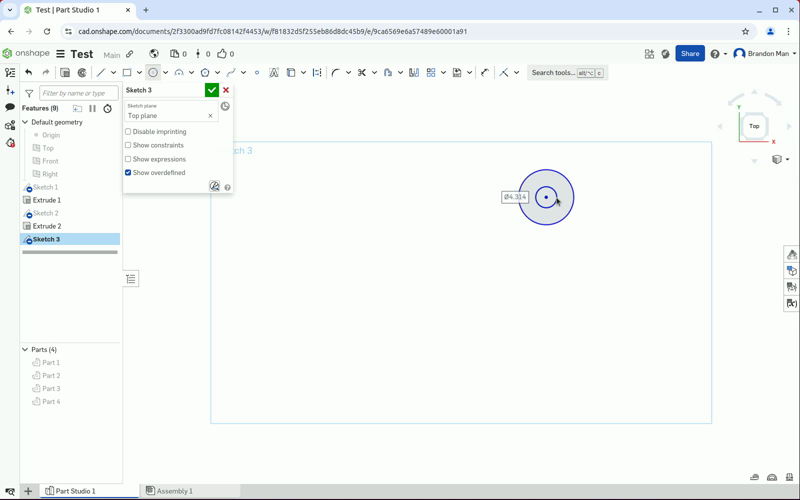
mouse_move(533, 209)
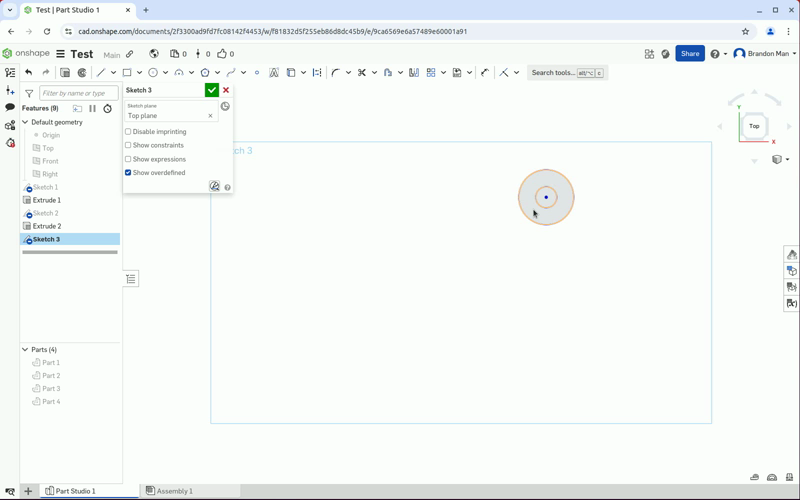
click(533, 209)
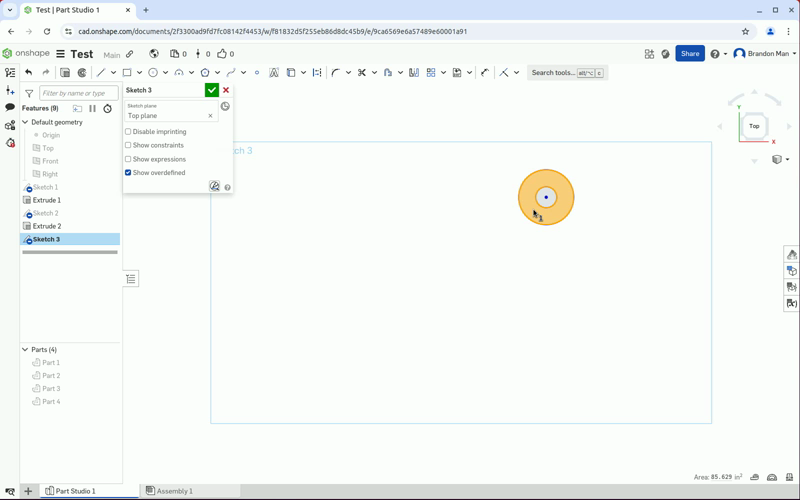
mouse_move(73, 352)
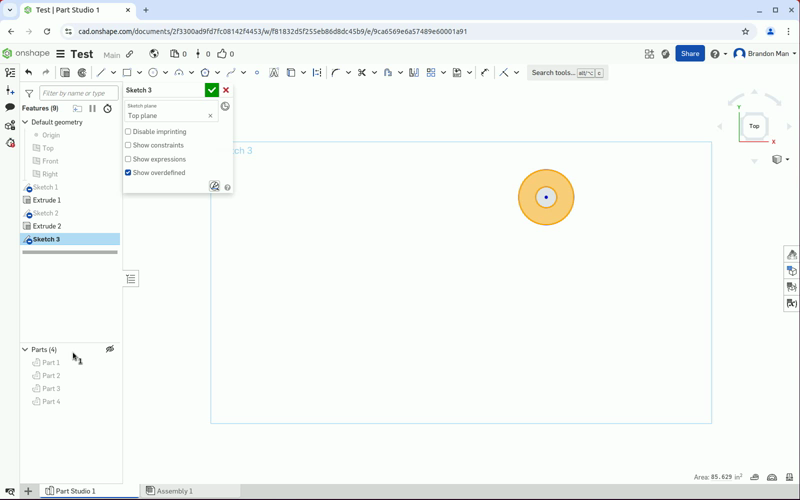
key(shift+y)
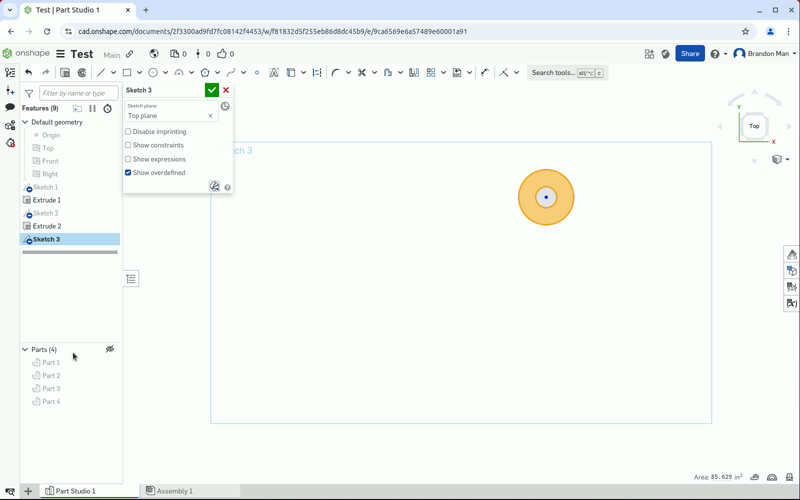
key(shift+e)
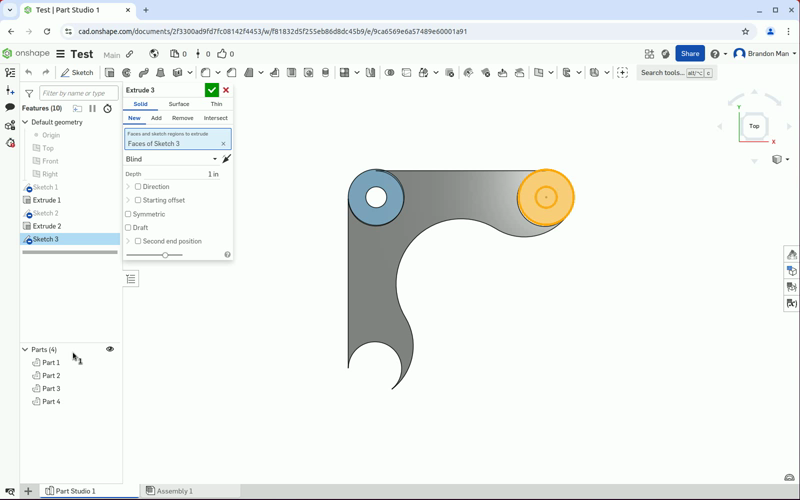
mouse_move(143, 106)
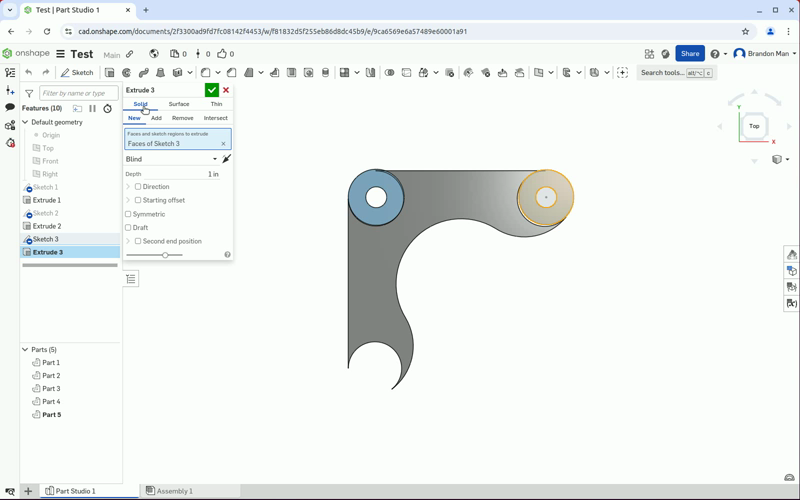
click(143, 106)
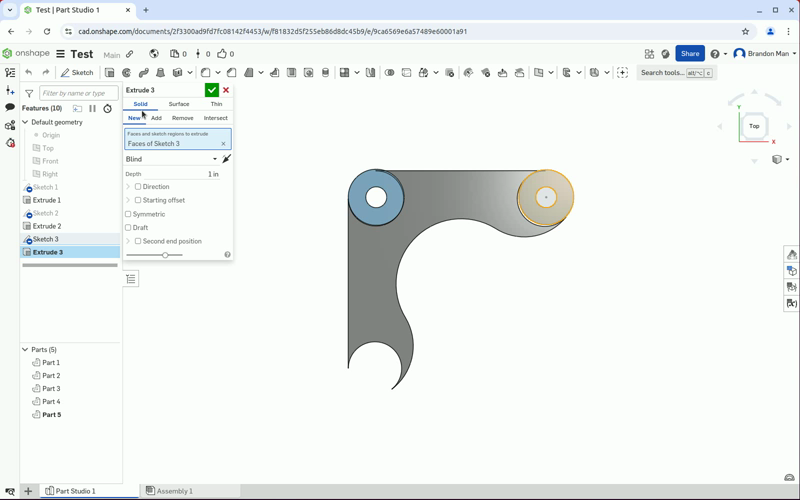
mouse_move(137, 120)
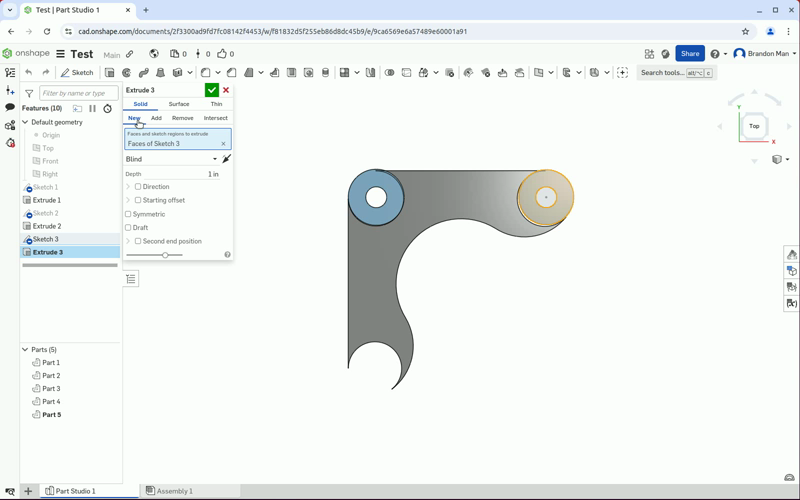
click(137, 120)
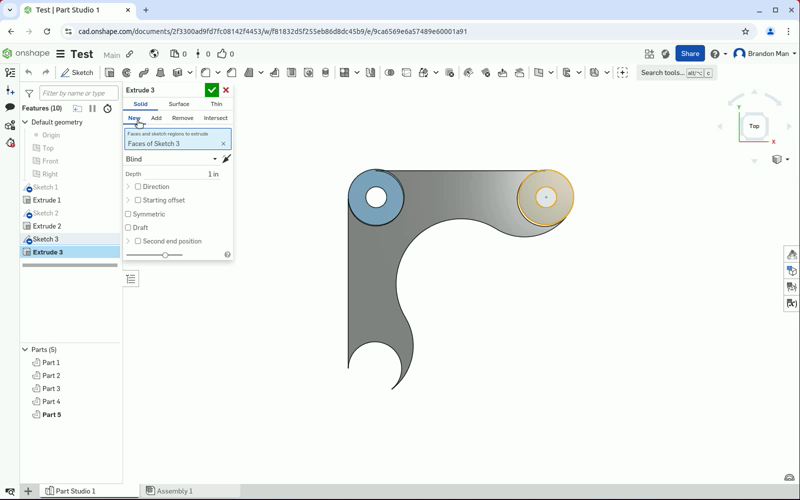
key(tab, 4)
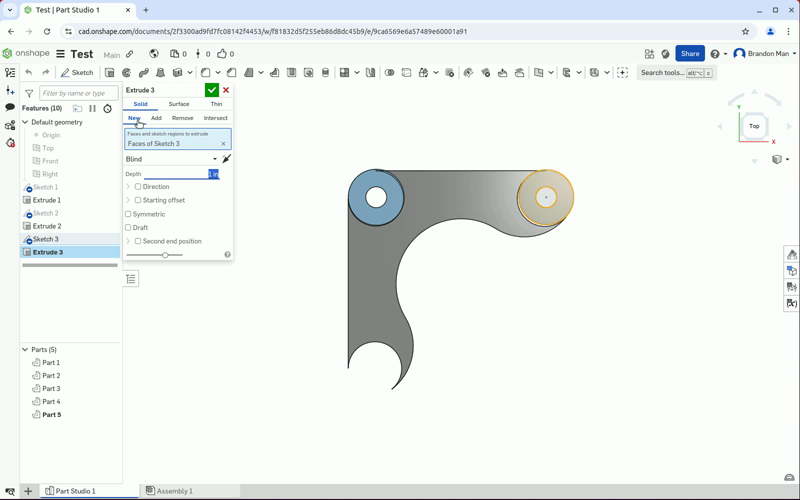
text(1.204)
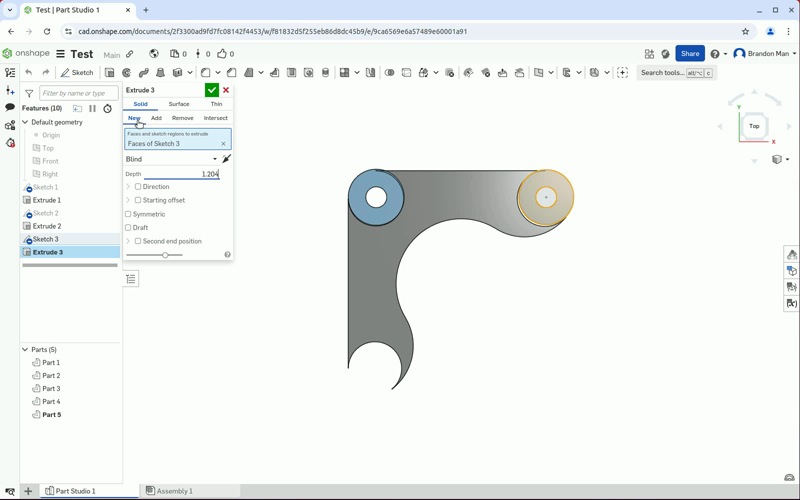
key(enter)
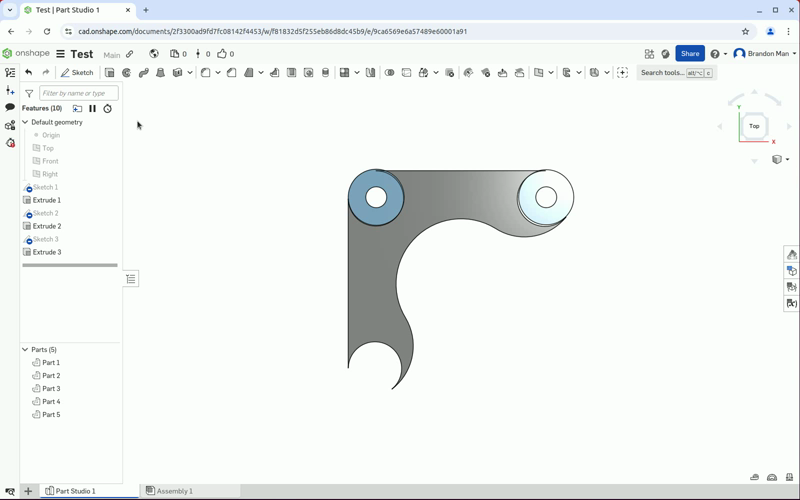
key(shift+h)
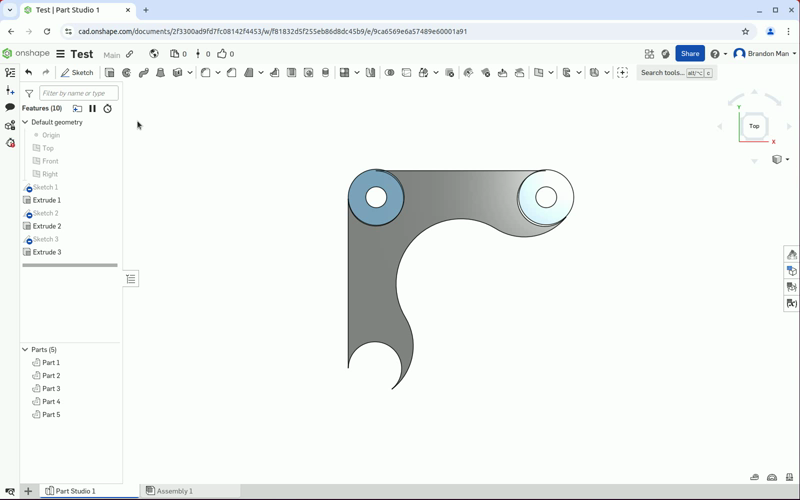
key(shift+h)
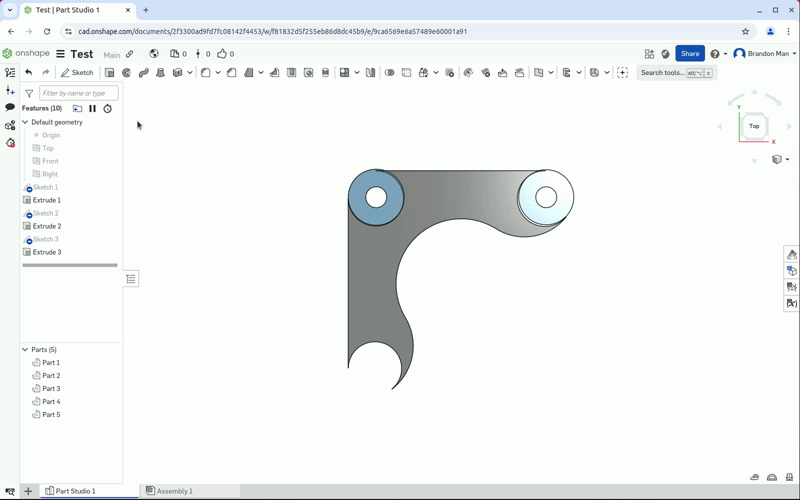
mouse_move(73, 189)
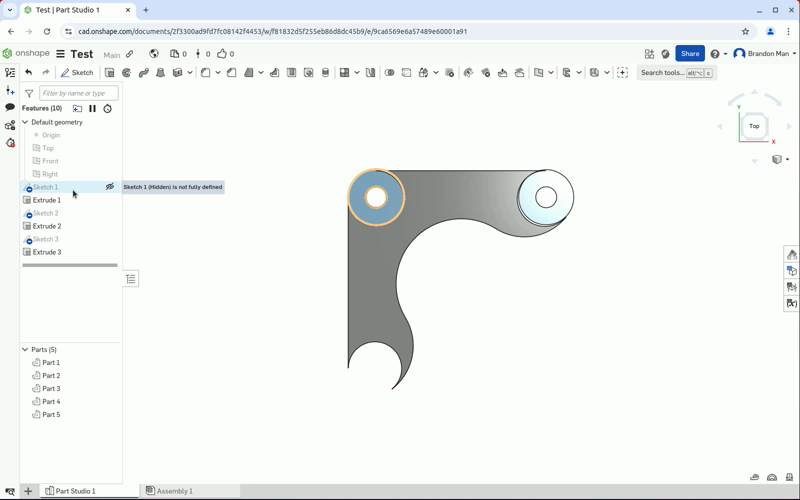
click(73, 189)
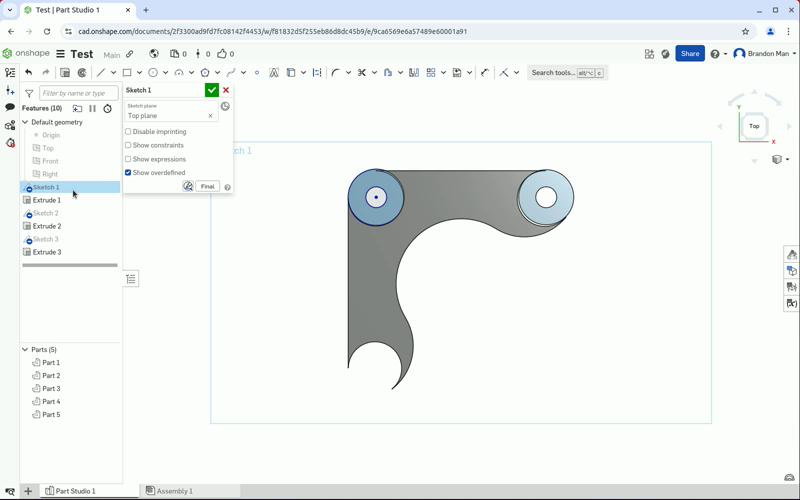
mouse_move(229, 92)
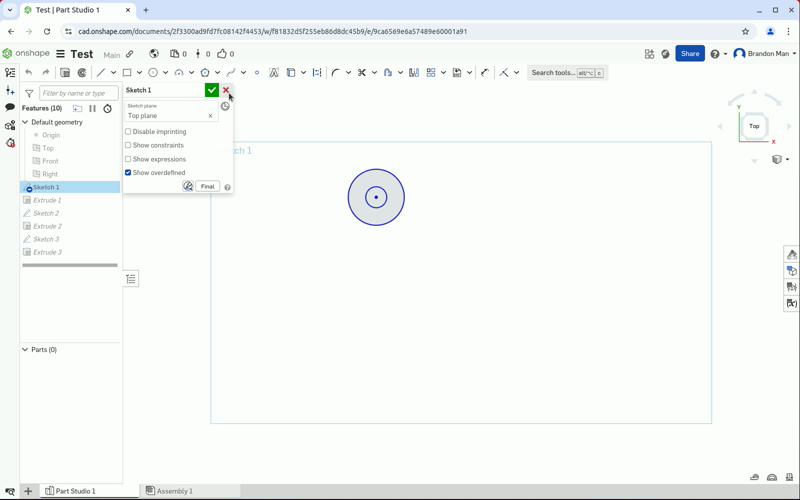
click(229, 92)
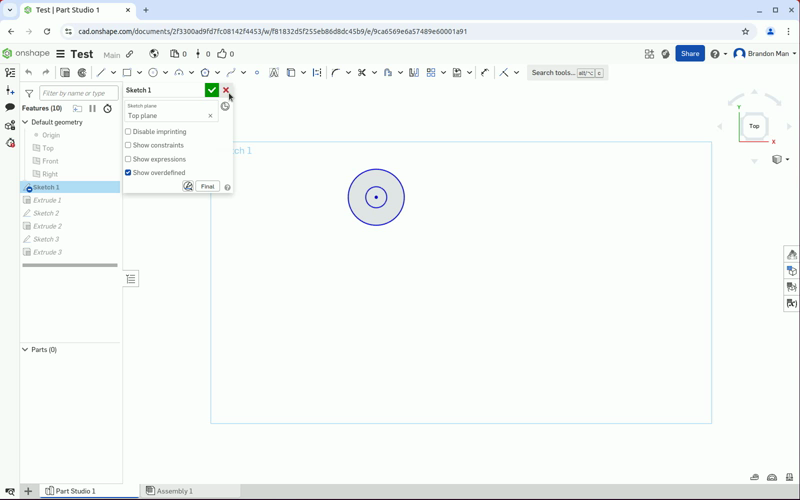
key(shift+s)
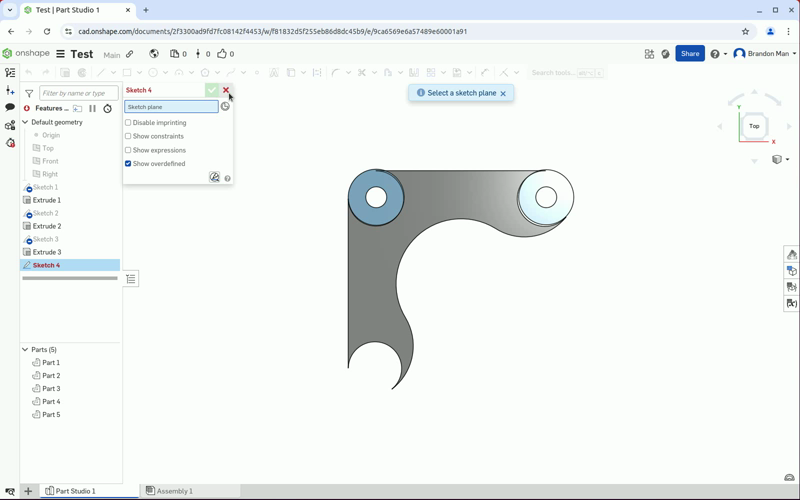
mouse_move(73, 150)
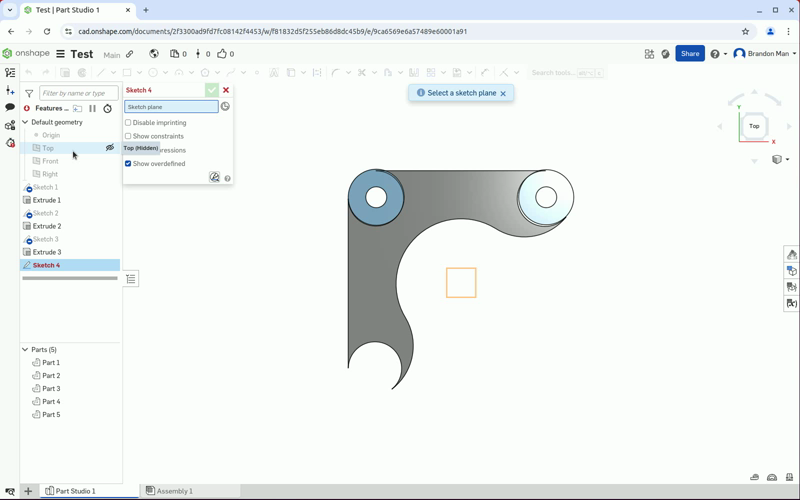
click(73, 150)
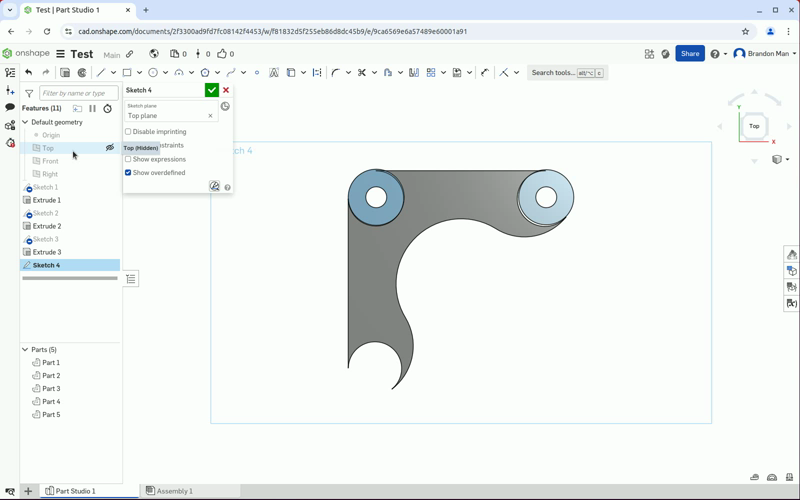
mouse_move(73, 352)
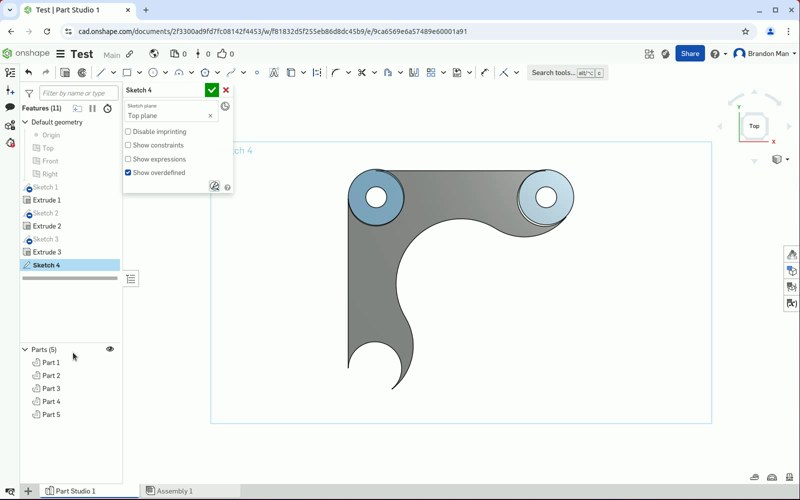
key(y)
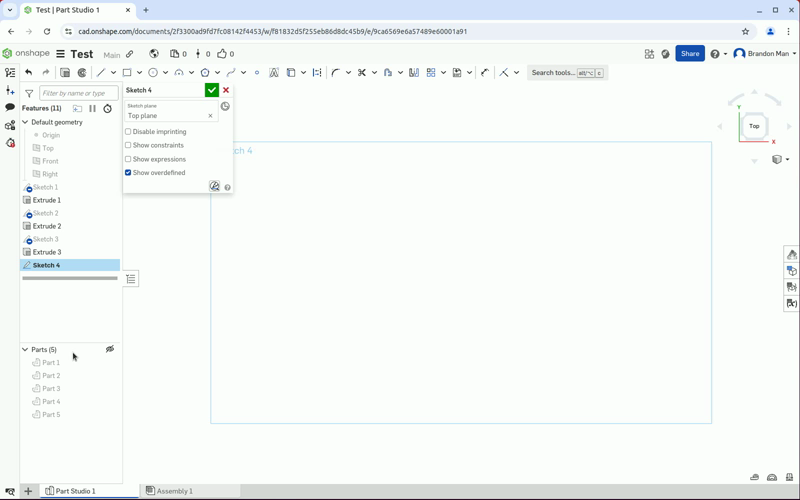
key(c)
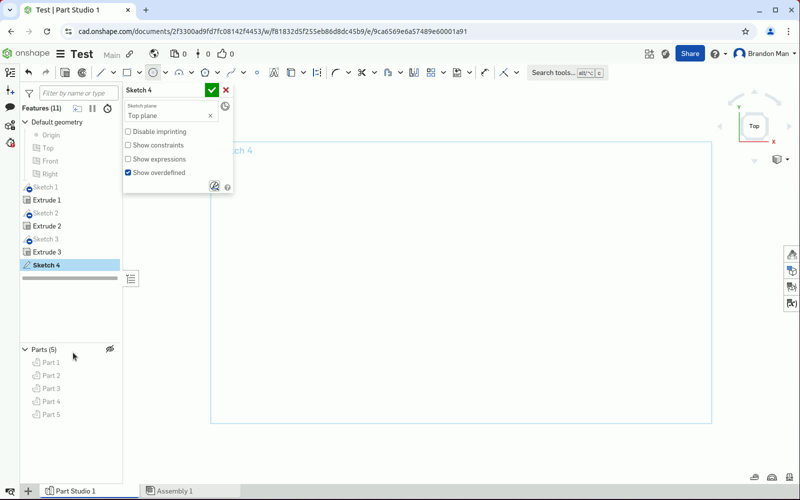
key_down(shift)
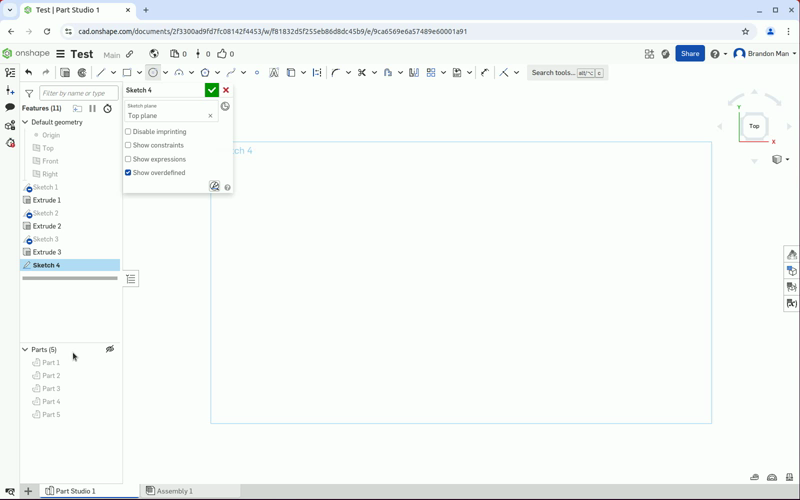
mouse_move(376, 368)
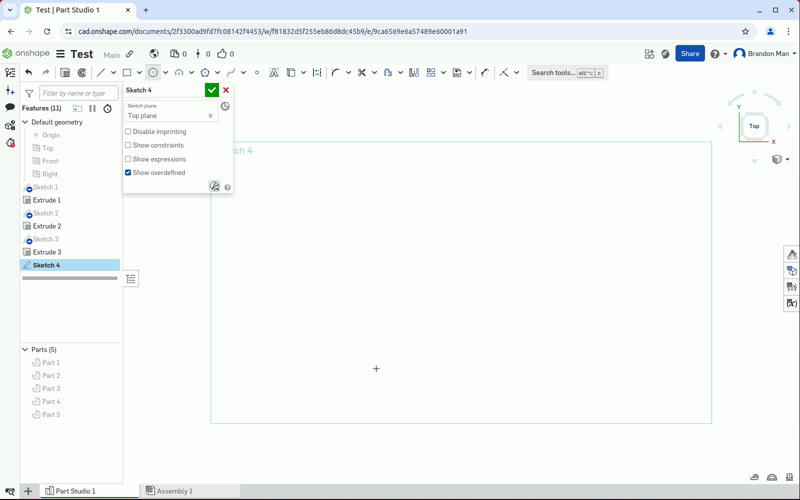
click(376, 368)
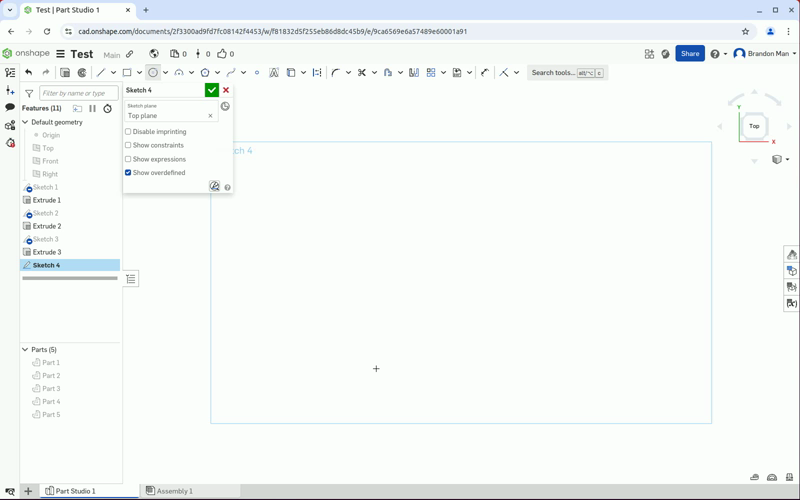
key_up(shift)
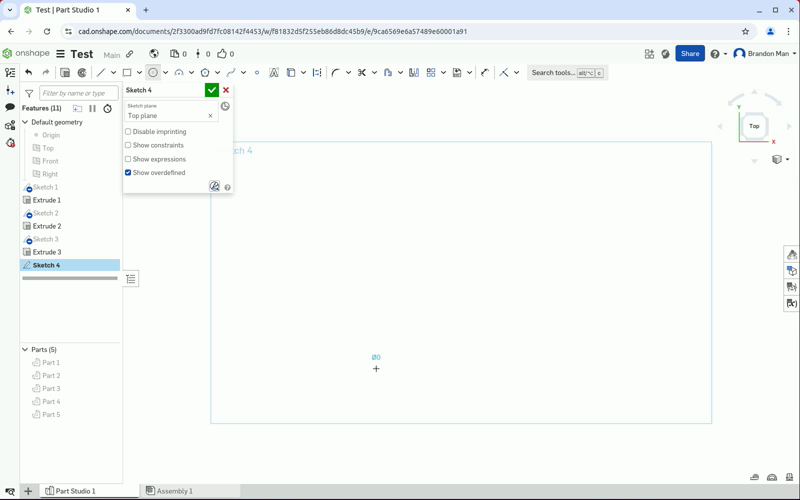
mouse_move(404, 368)
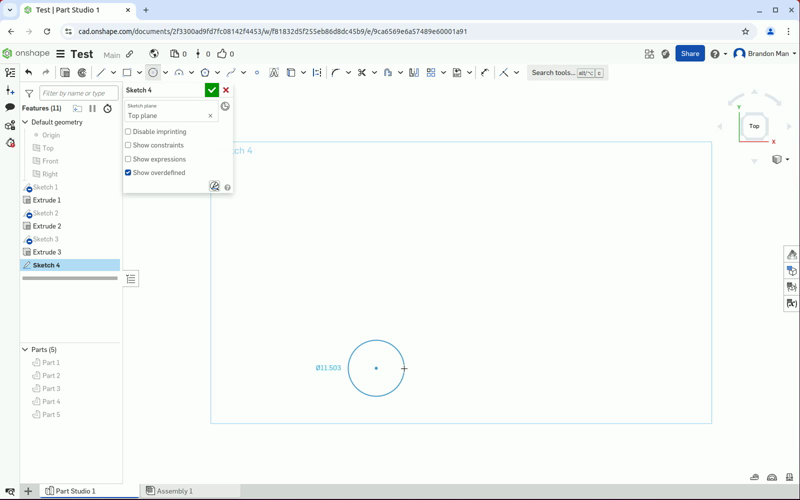
click(404, 368)
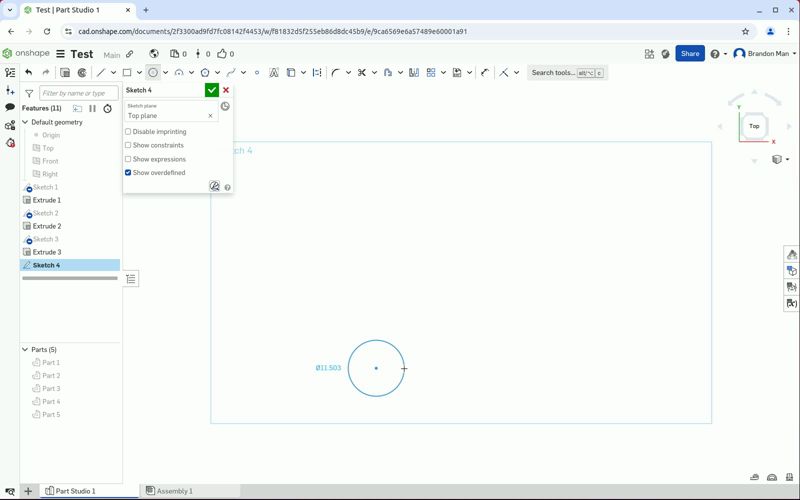
key(esc)
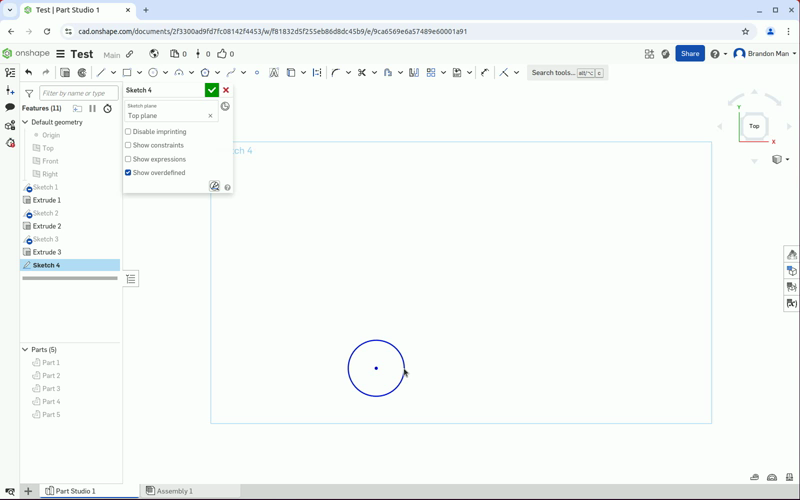
key(c)
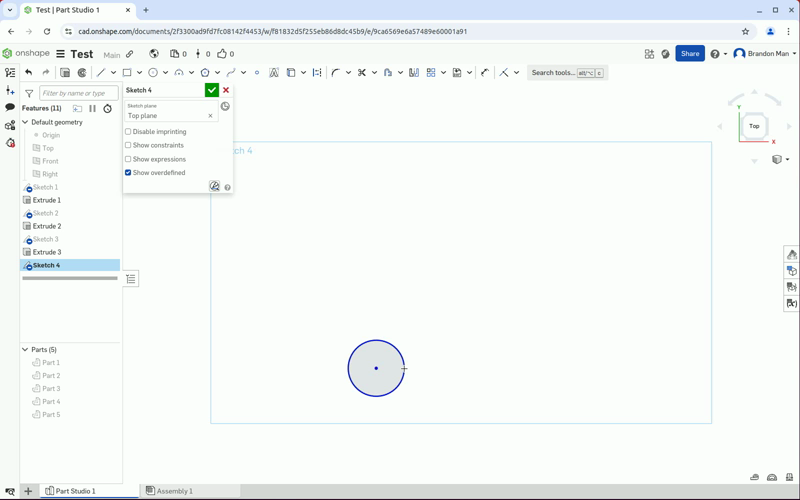
key_down(shift)
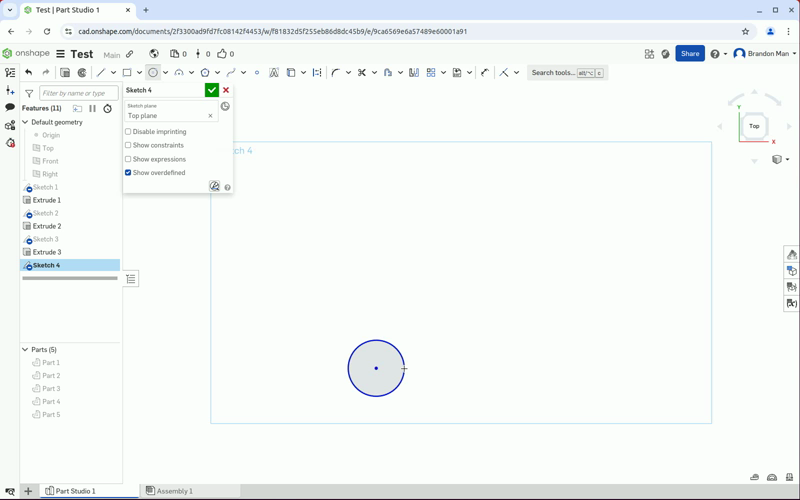
mouse_move(376, 368)
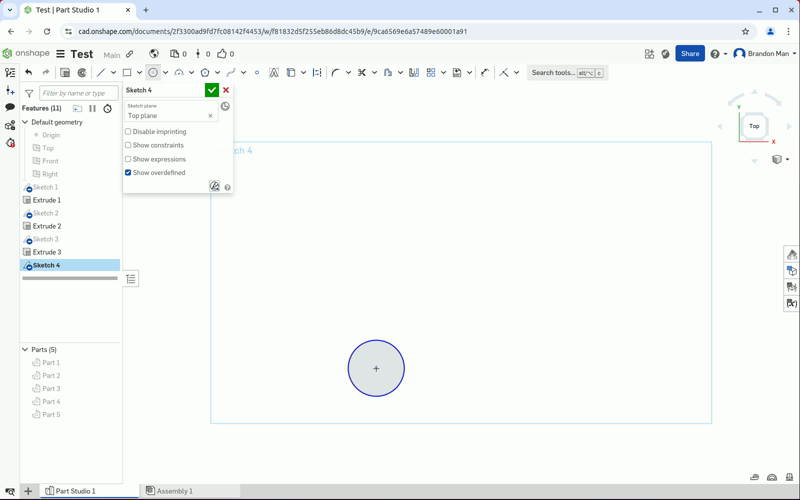
click(376, 368)
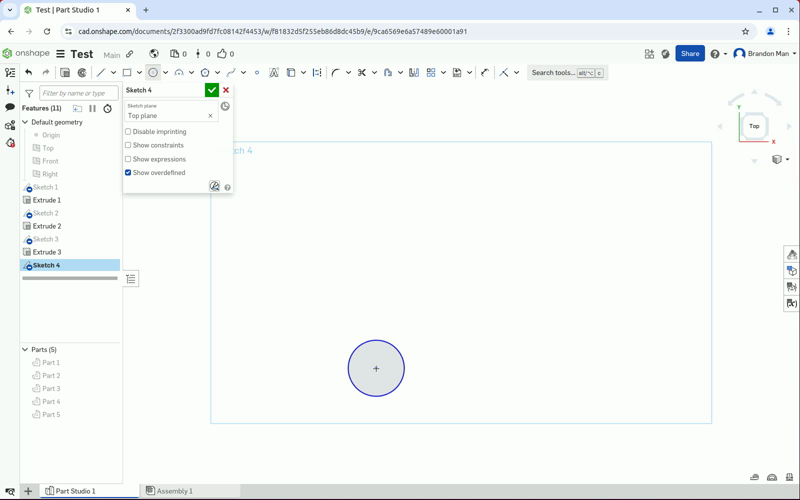
key_up(shift)
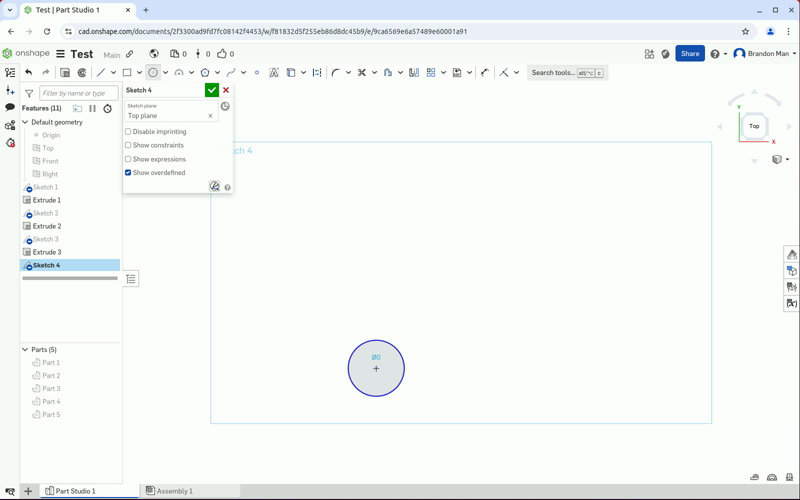
mouse_move(386, 368)
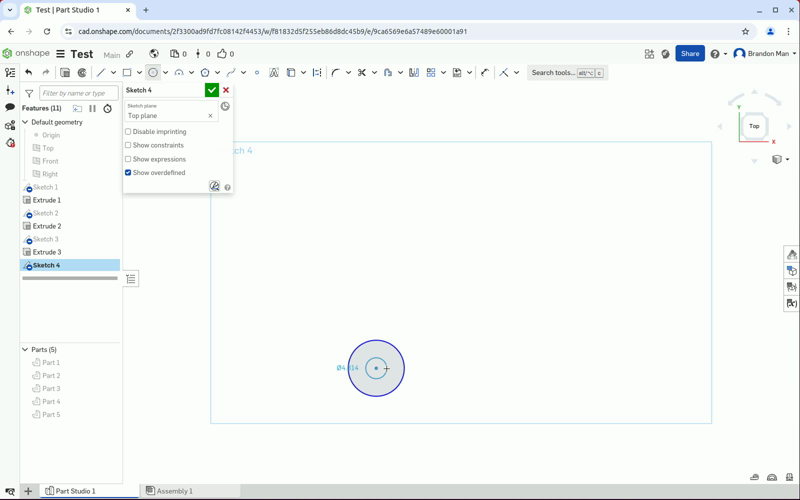
click(386, 368)
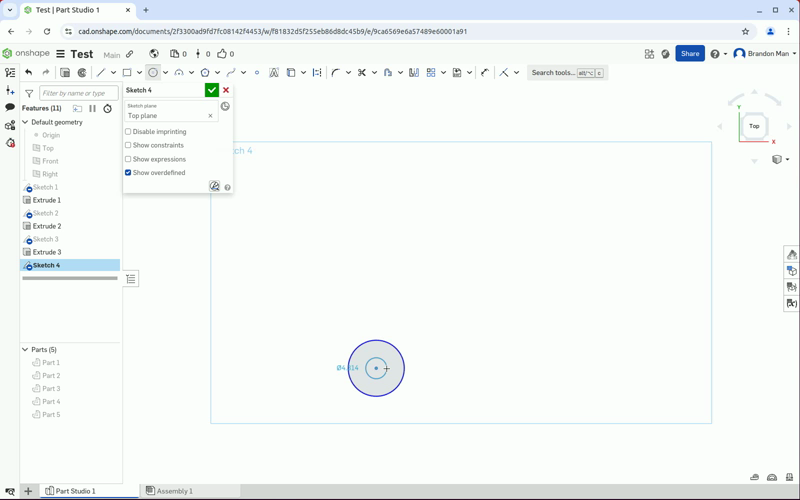
key(esc)
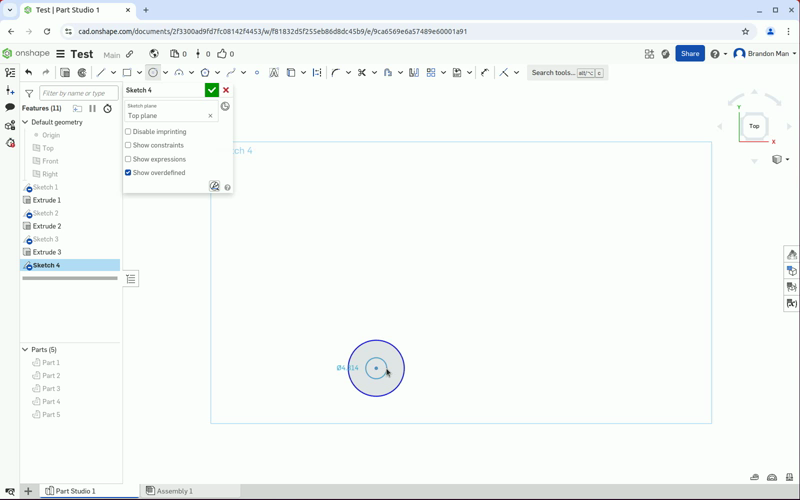
mouse_move(383, 343)
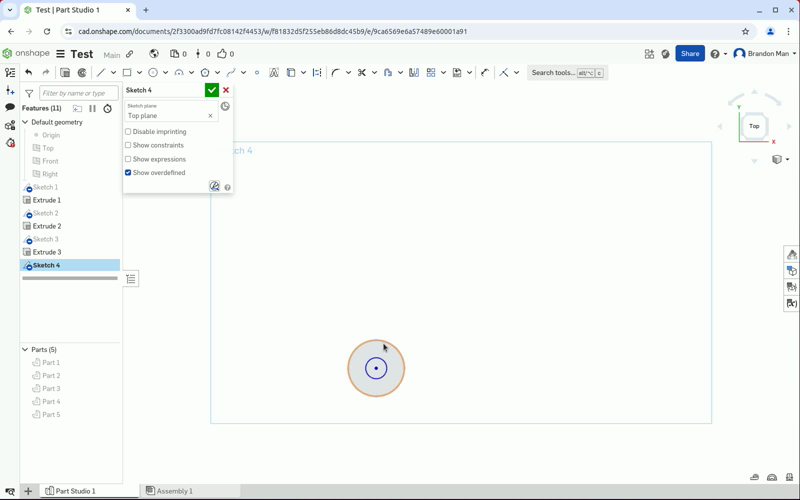
click(383, 343)
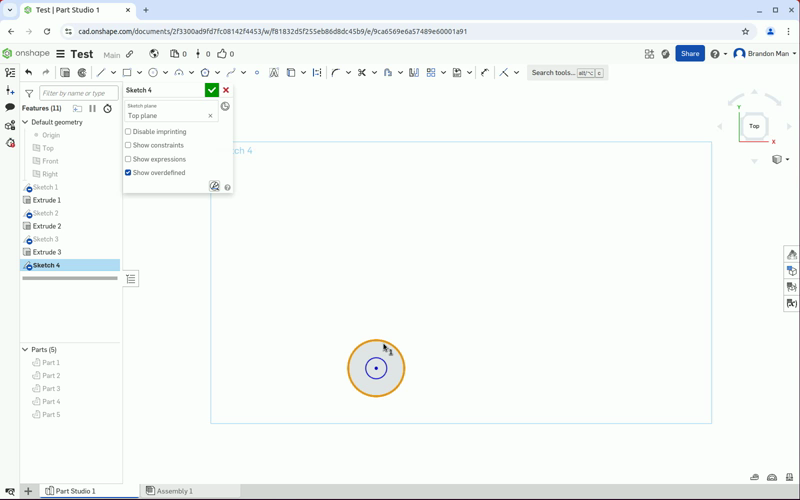
mouse_move(73, 352)
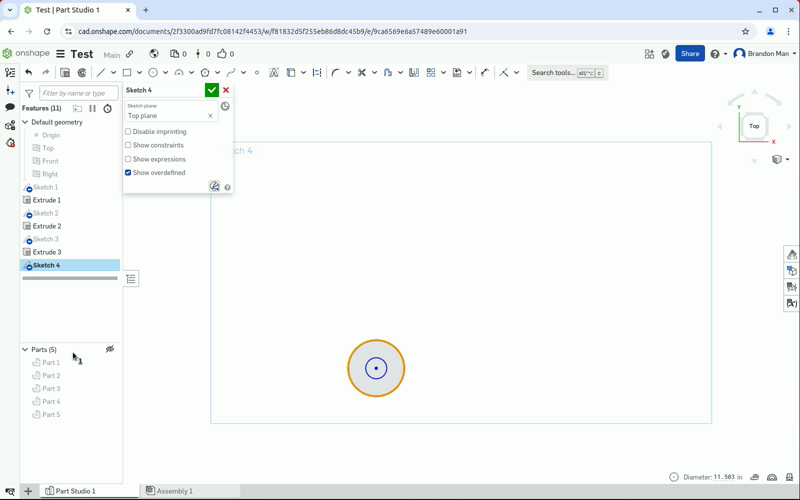
key(shift+y)
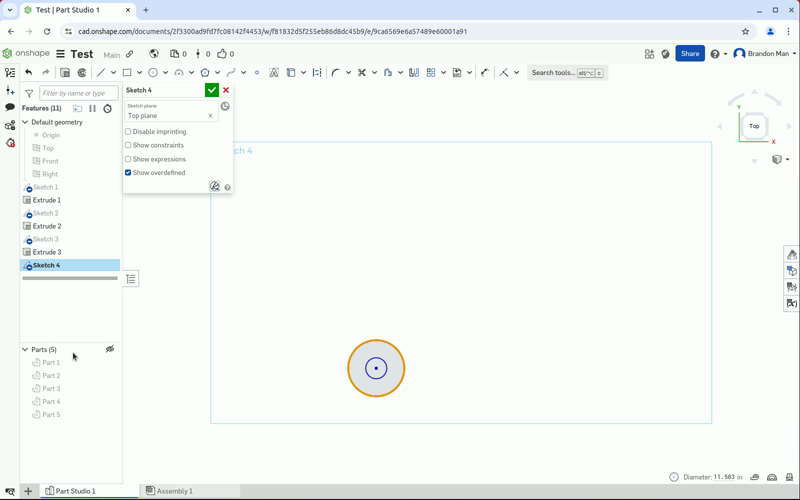
key(shift+e)
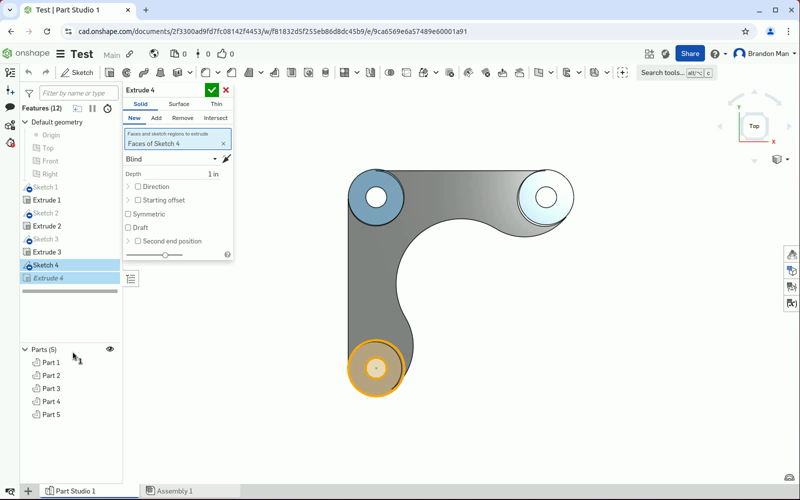
mouse_move(143, 106)
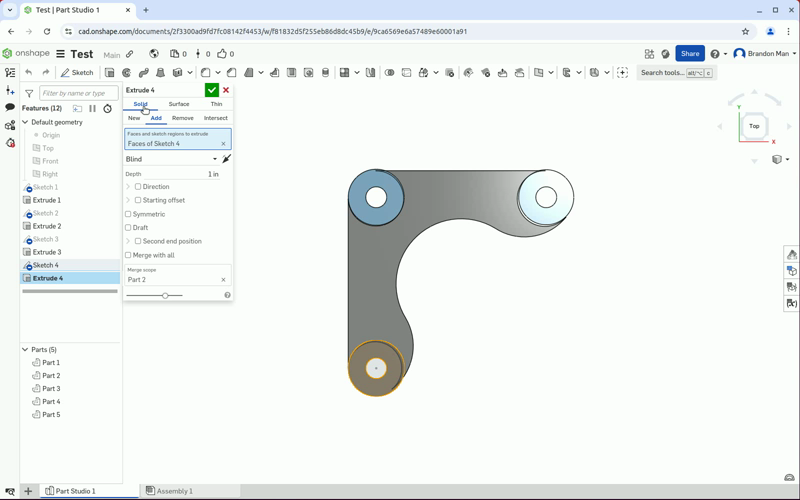
click(143, 106)
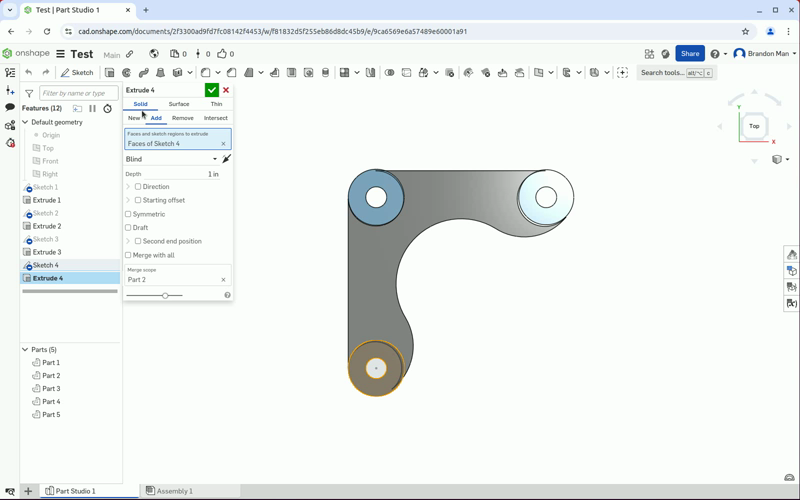
mouse_move(137, 120)
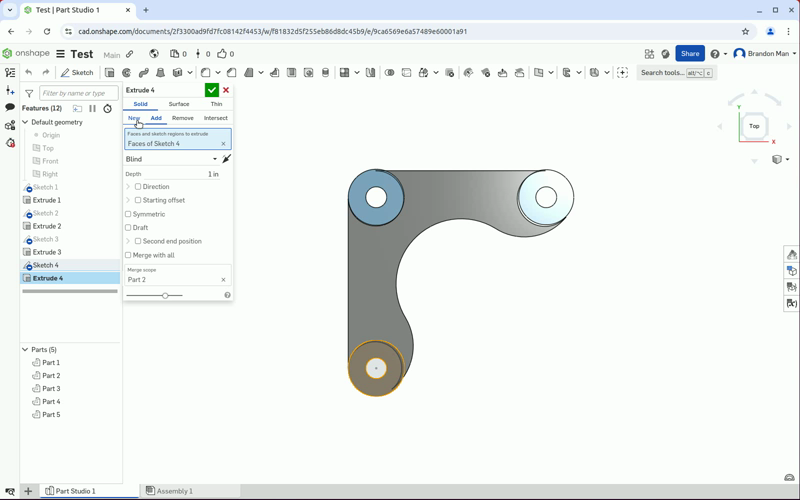
click(137, 120)
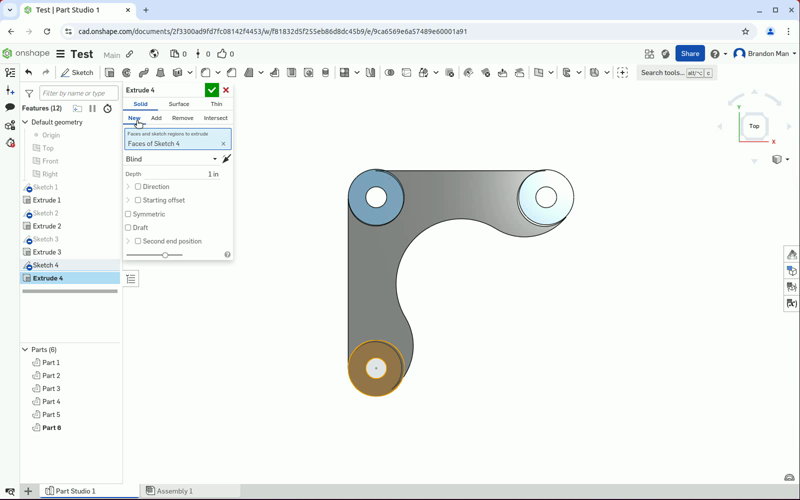
key(tab, 4)
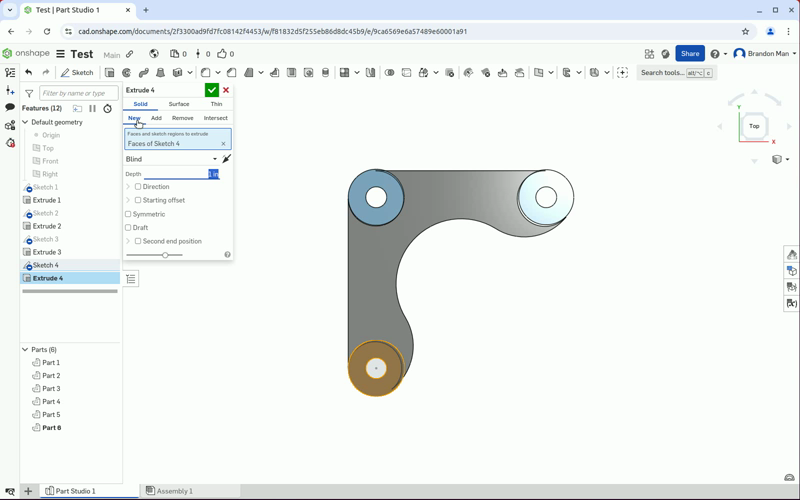
text(1.204)
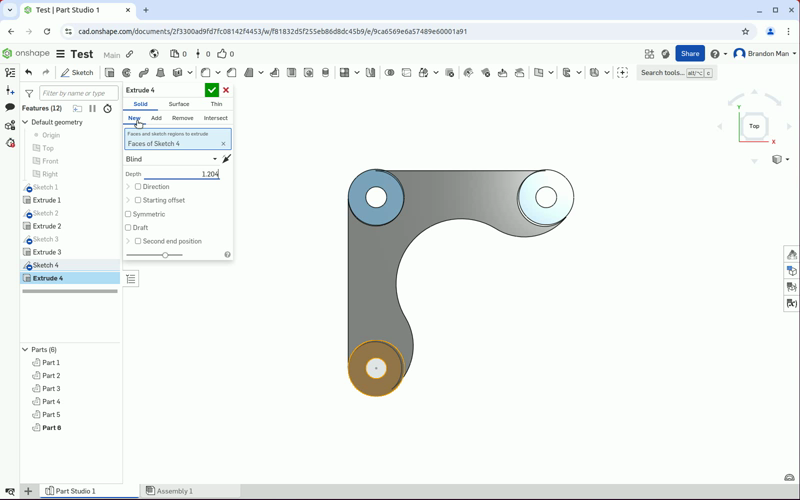
key(enter)
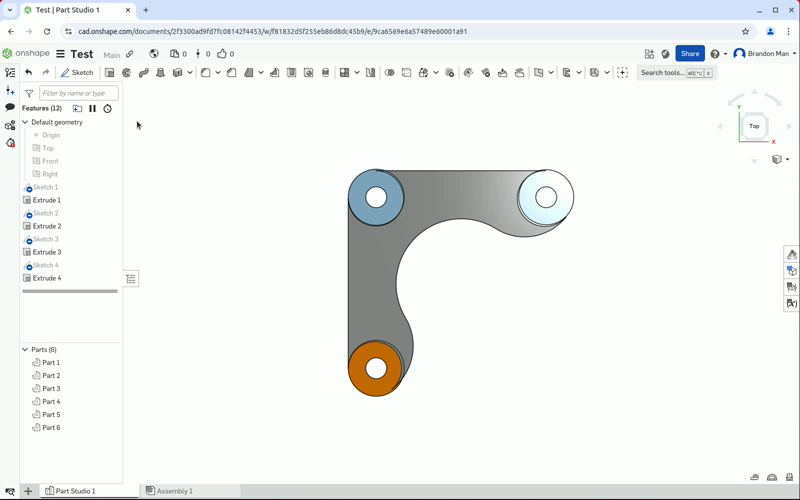
key(shift+h)
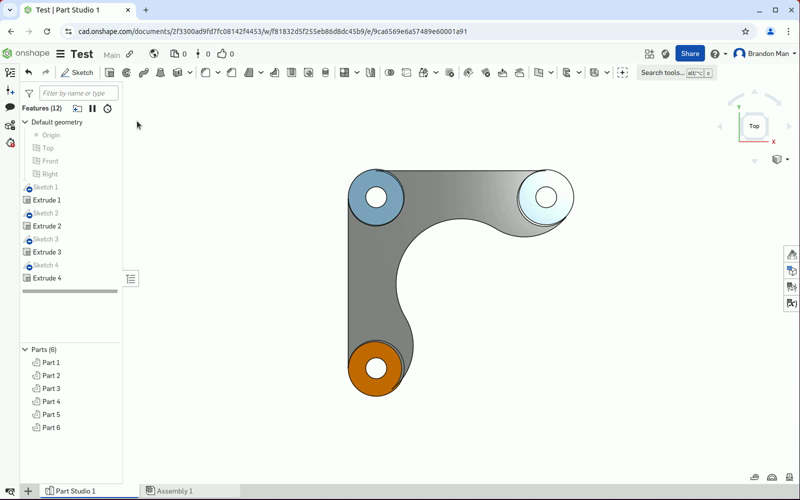
key(shift+h)
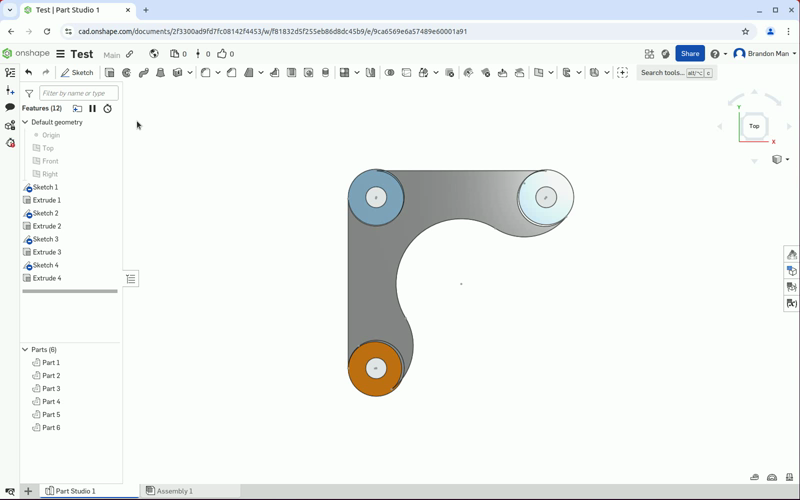
key(shift+7)
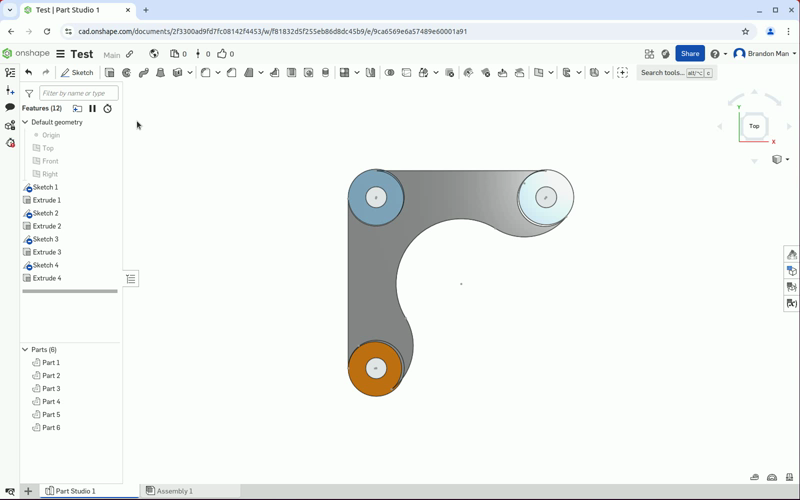
key(up, 3)
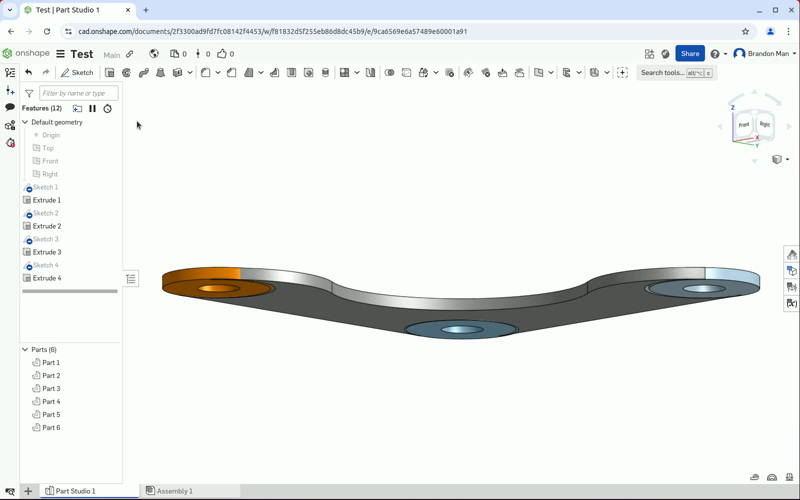
key(left, 3)
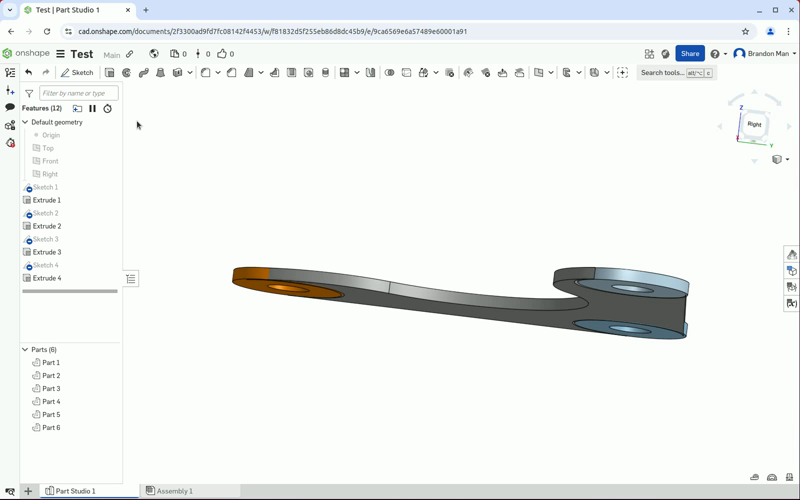
key(right, 3)
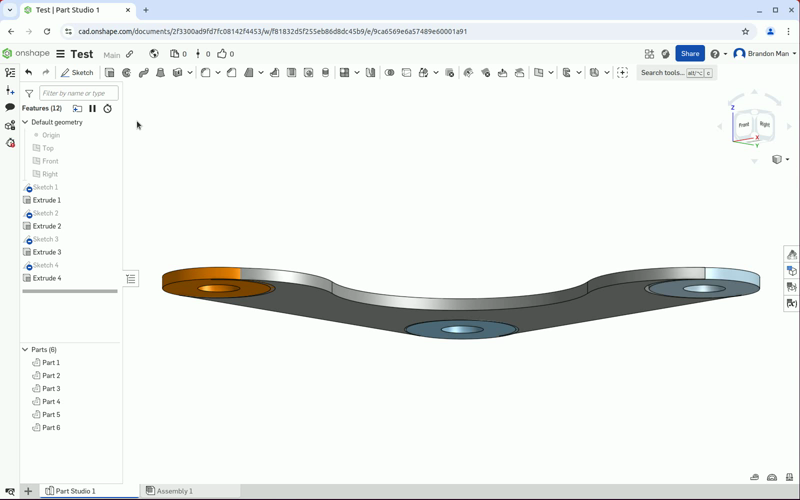
key(down, 3)
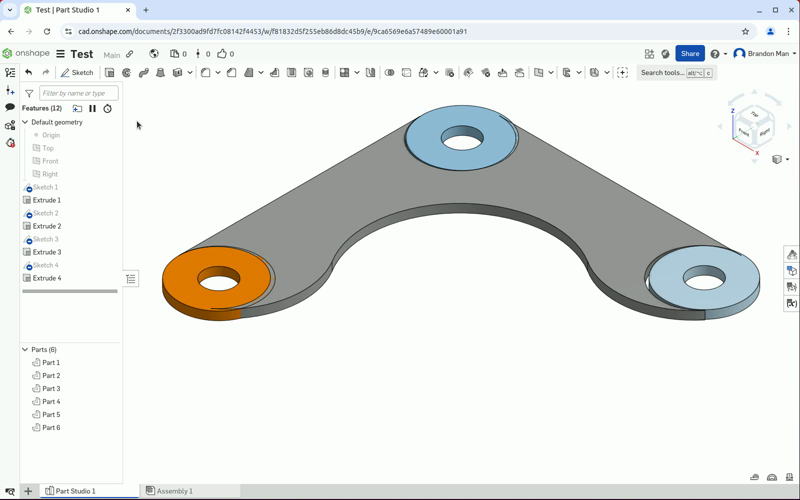
mouse_move(73, 189)
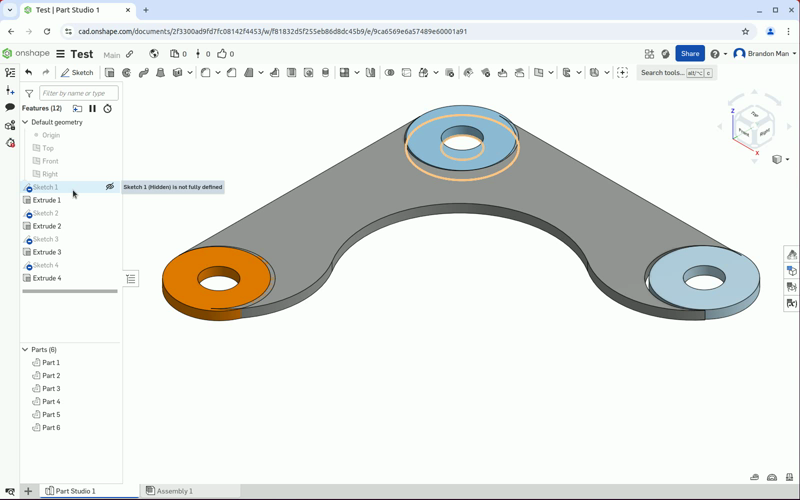
click(73, 189)